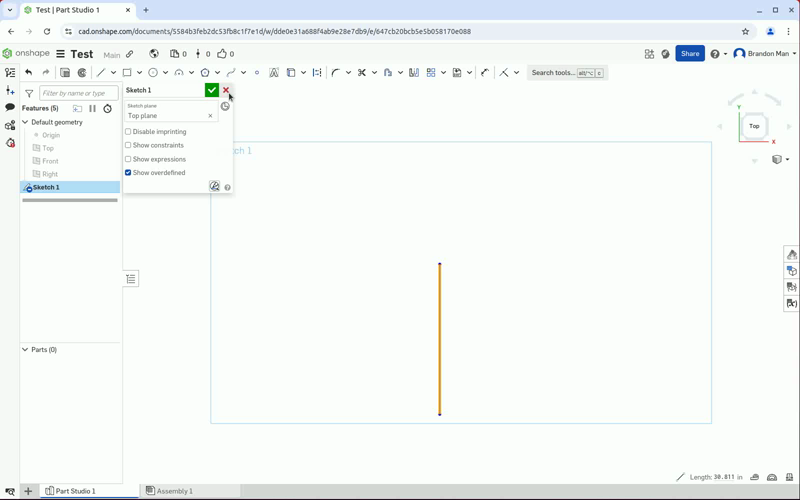
key(shift+h)
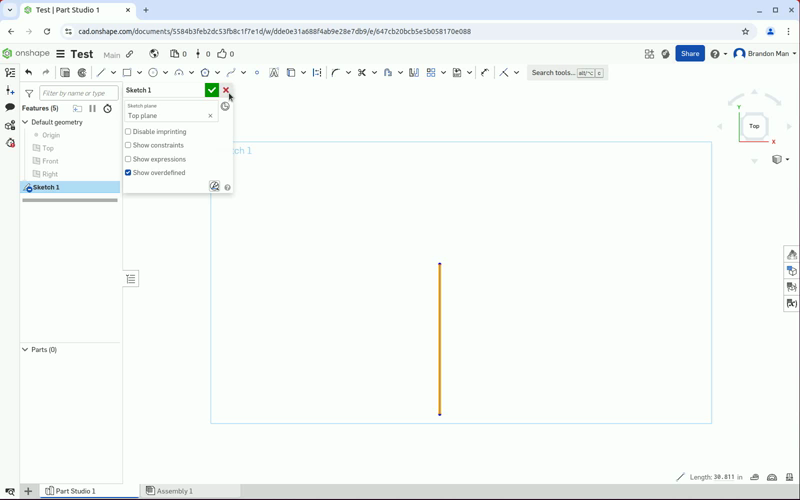
key(shift+s)
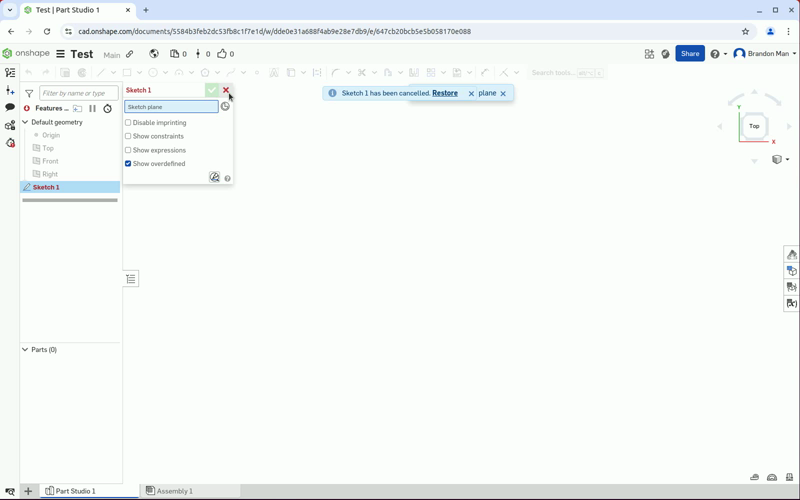
mouse_move(73, 150)
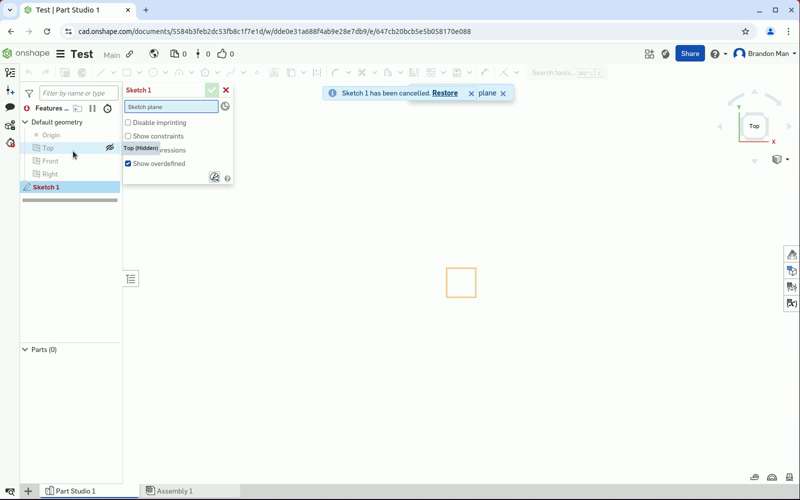
click(73, 150)
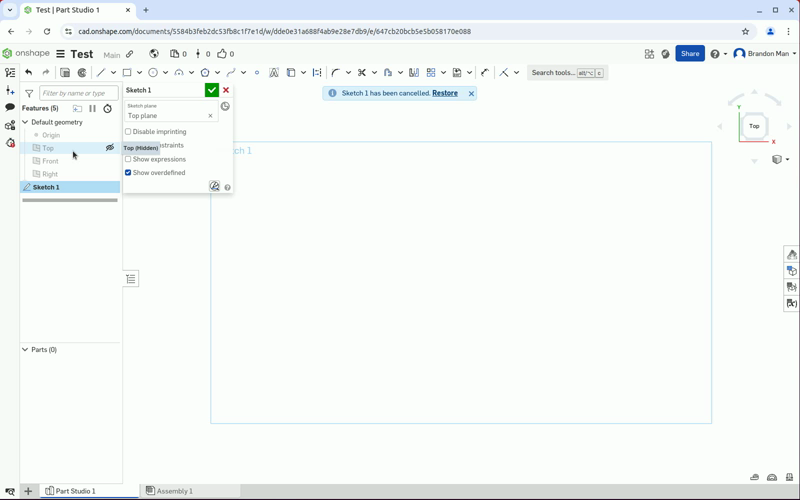
mouse_move(73, 352)
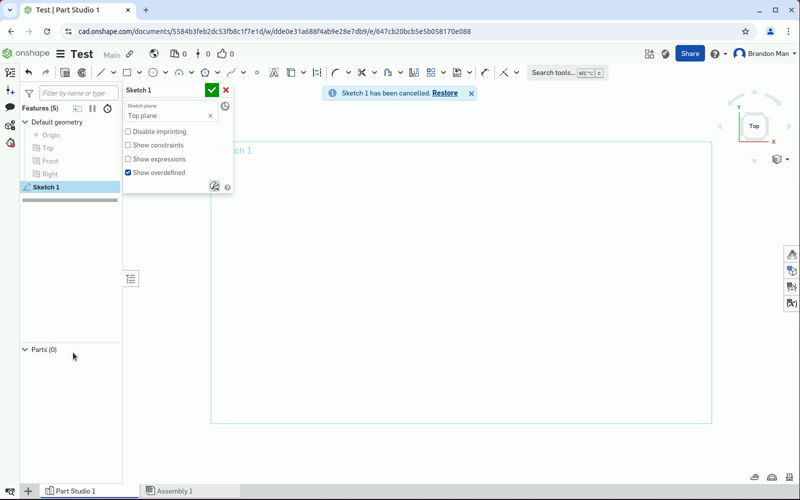
key(y)
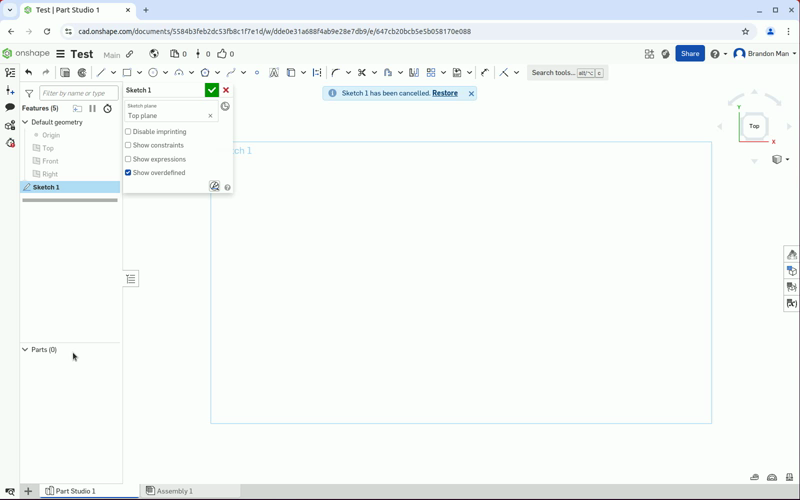
key(l)
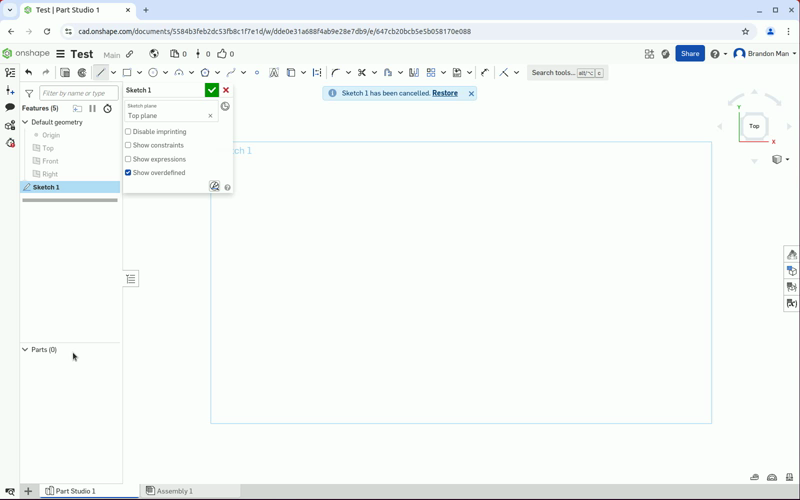
key_down(shift)
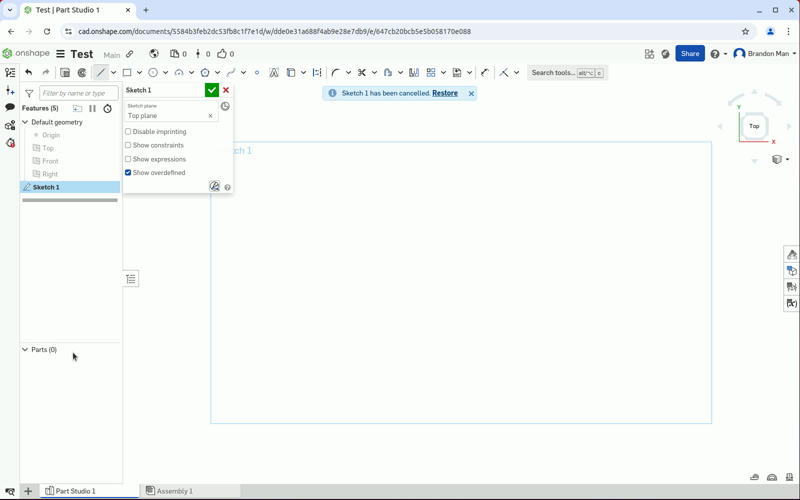
mouse_move(412, 285)
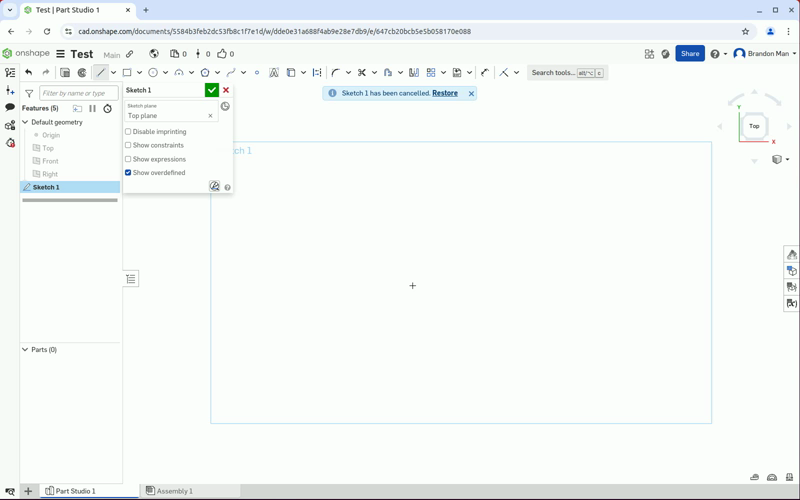
click(412, 285)
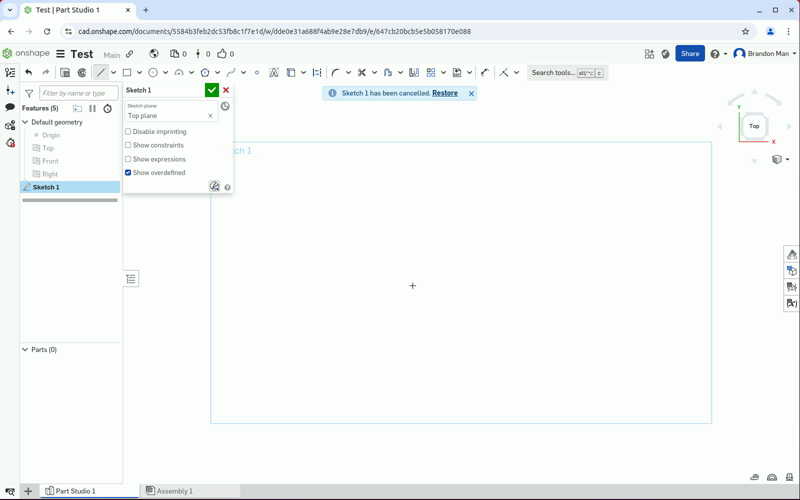
key_up(shift)
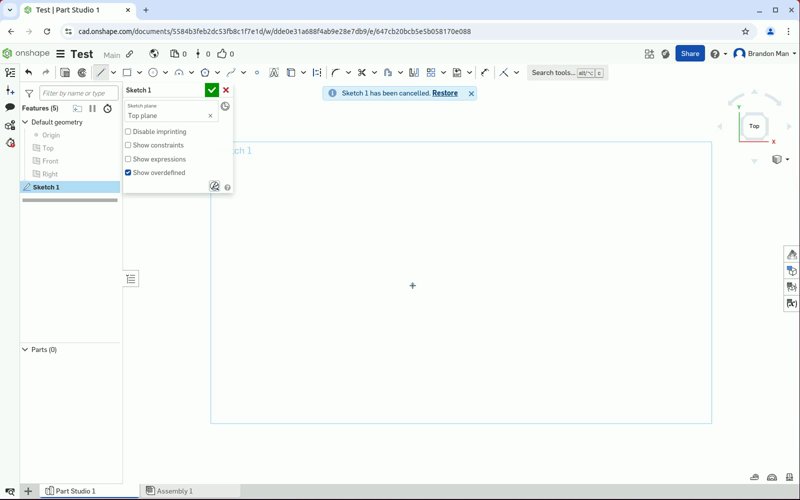
key_down(shift)
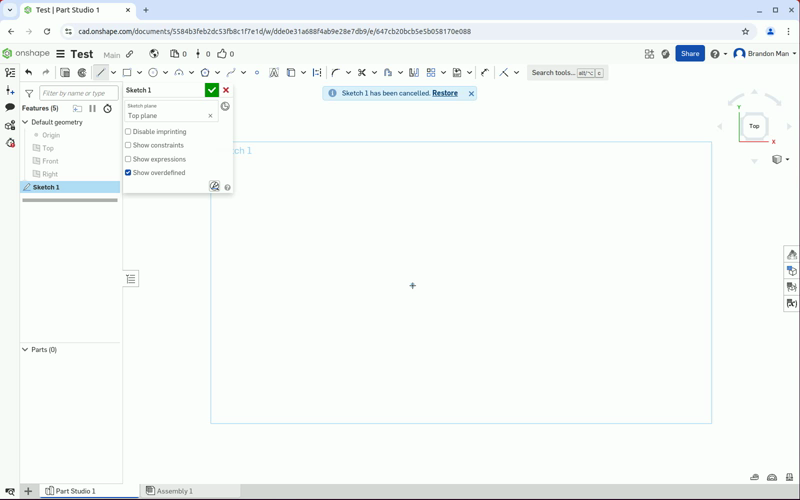
mouse_move(509, 285)
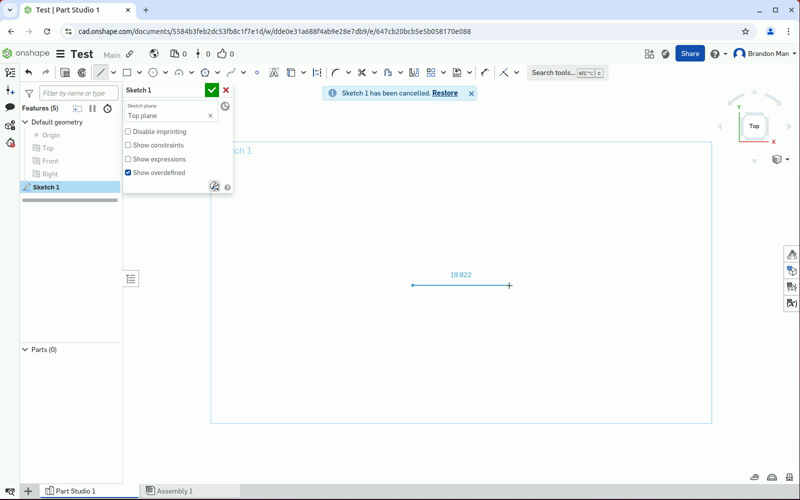
click(509, 285)
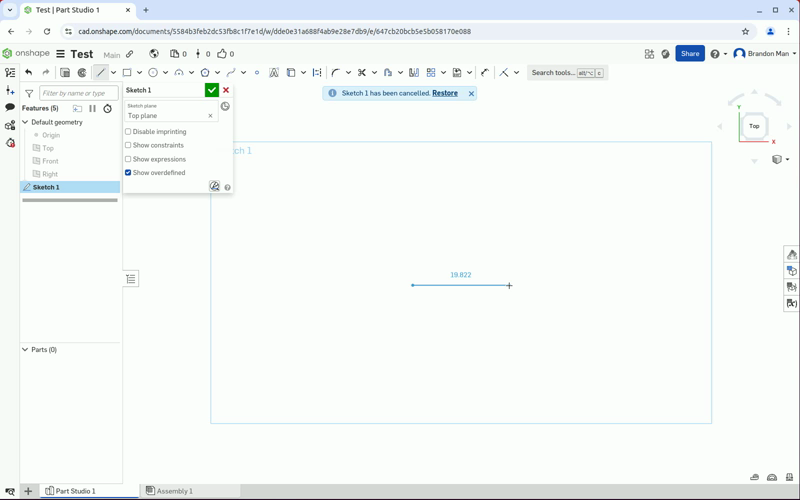
key_up(shift)
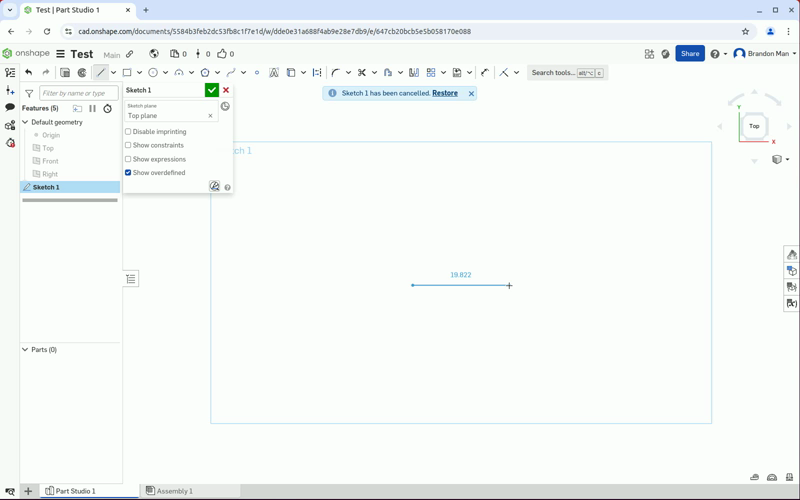
key_down(shift)
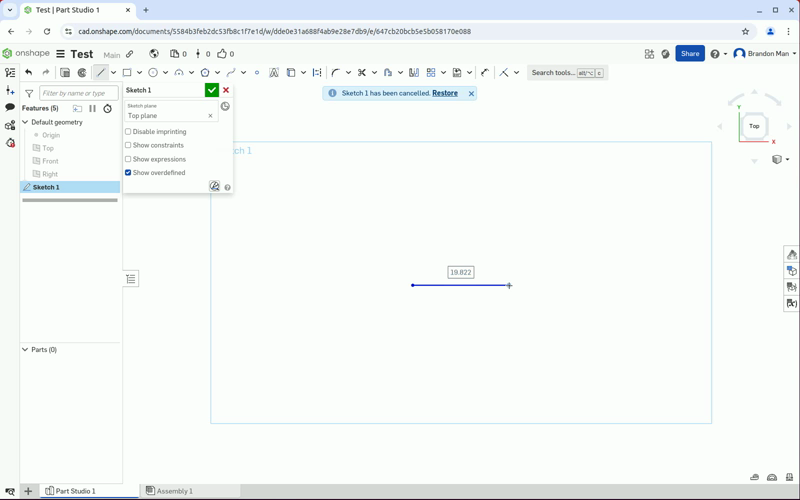
mouse_move(539, 285)
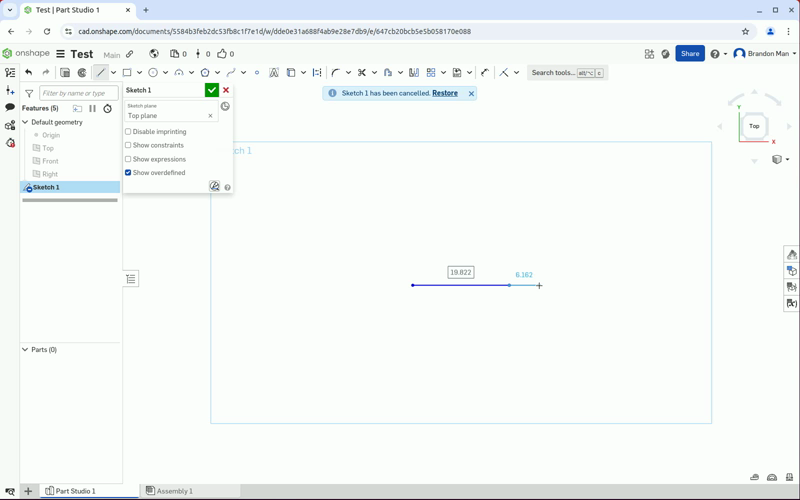
mouse_move(509, 283)
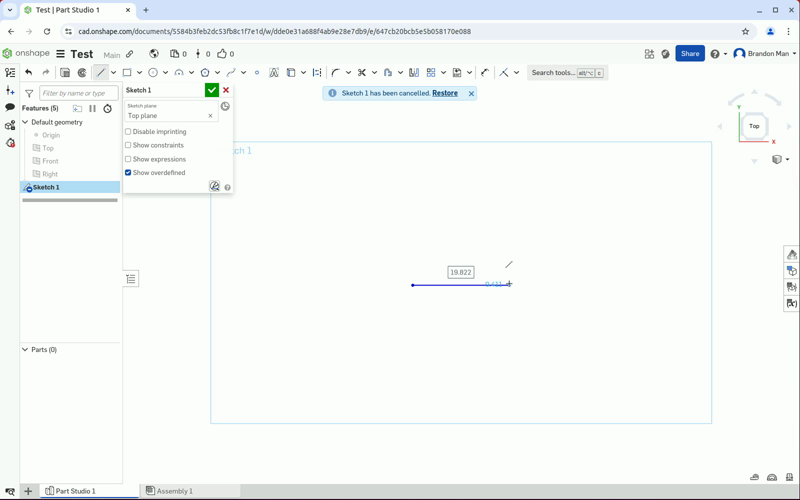
scroll(6)
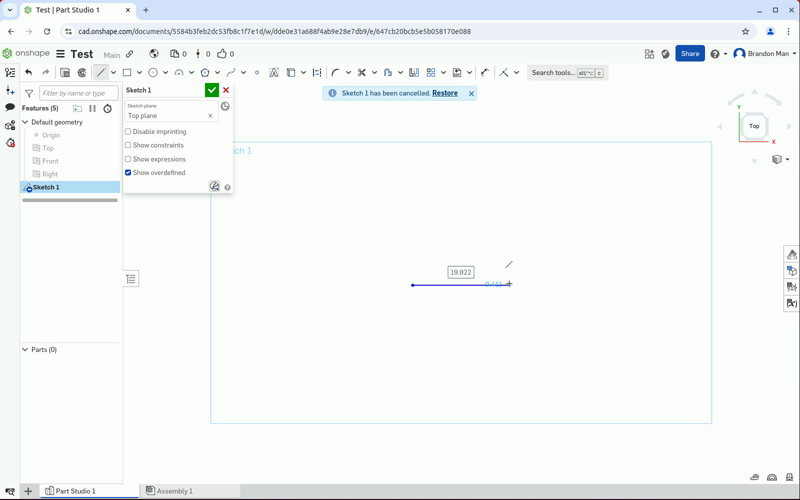
scroll(6)
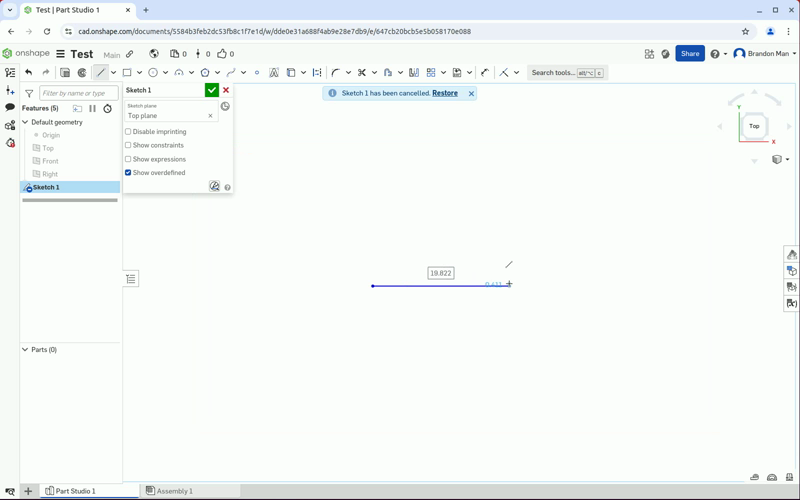
scroll(6)
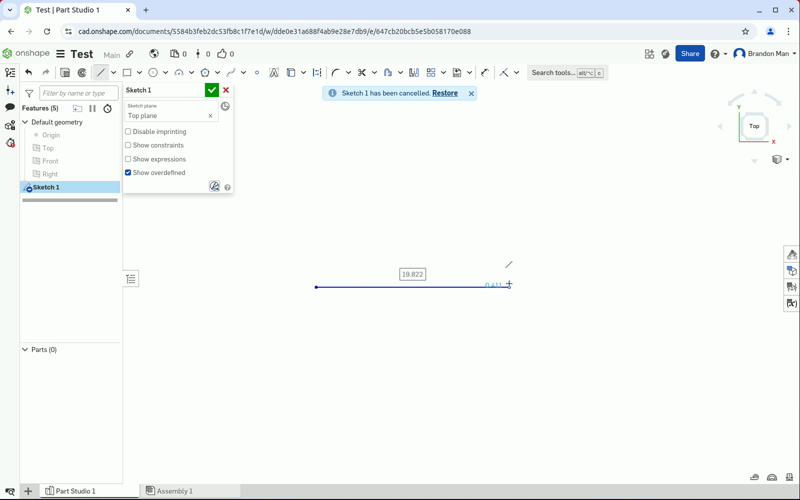
scroll(6)
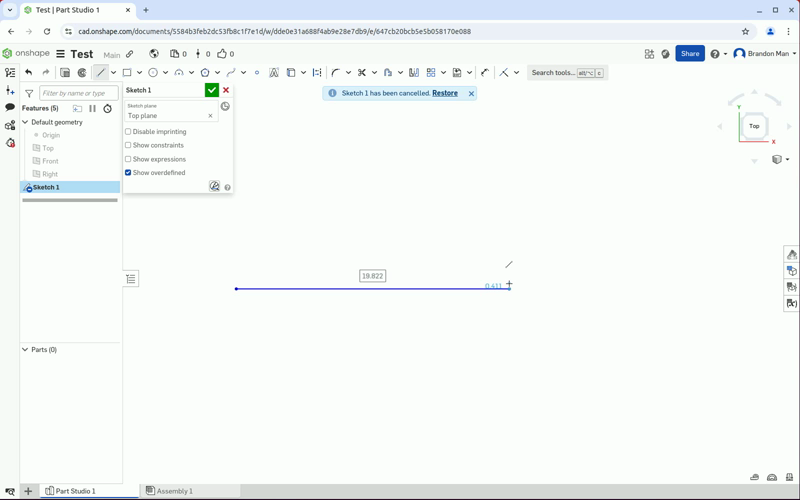
scroll(6)
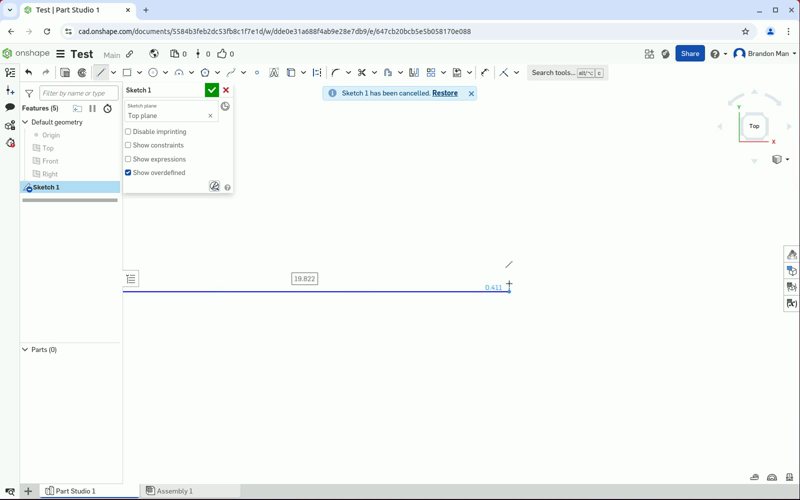
scroll(6)
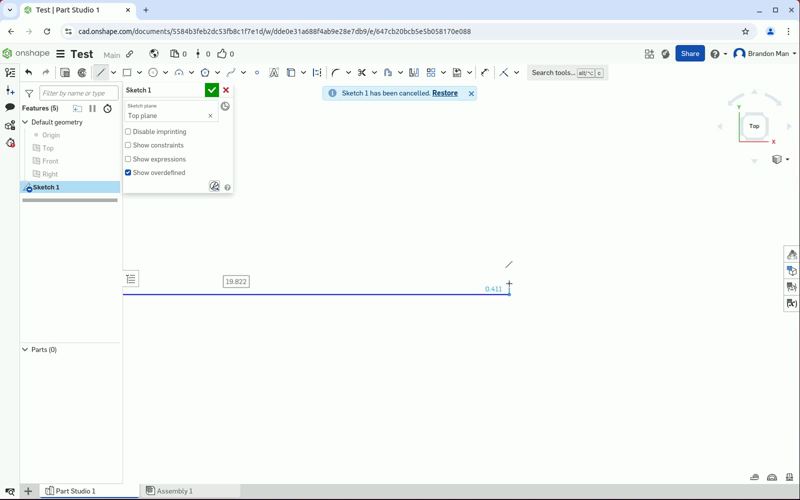
scroll(6)
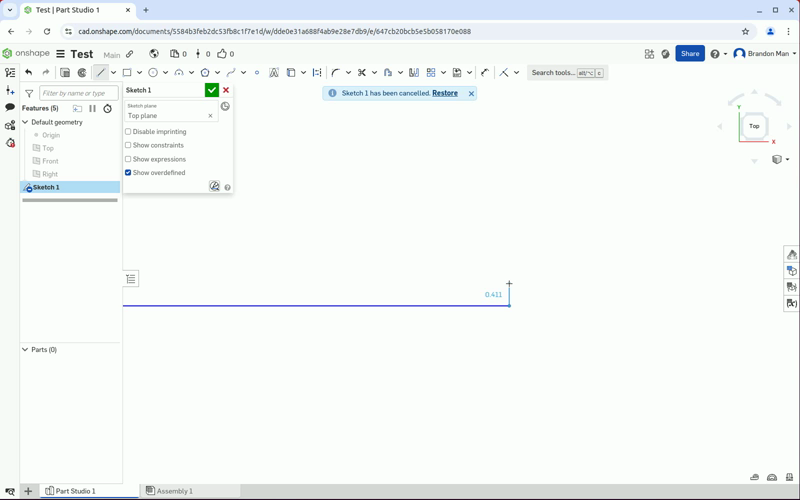
click(509, 283)
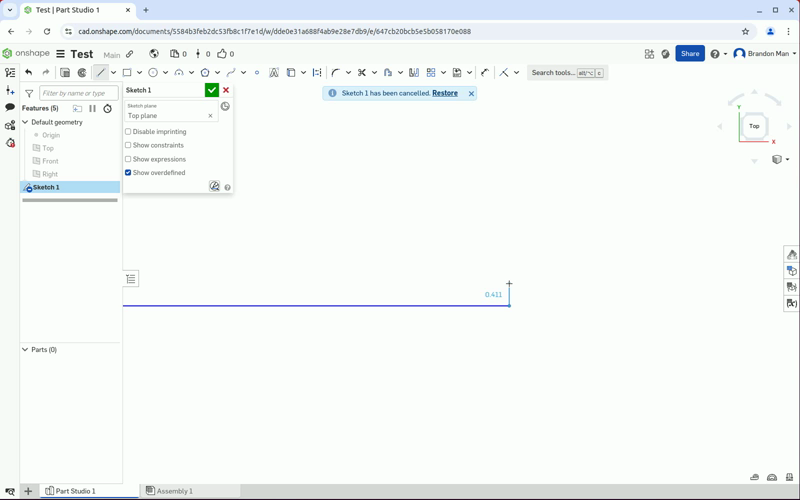
scroll(-6)
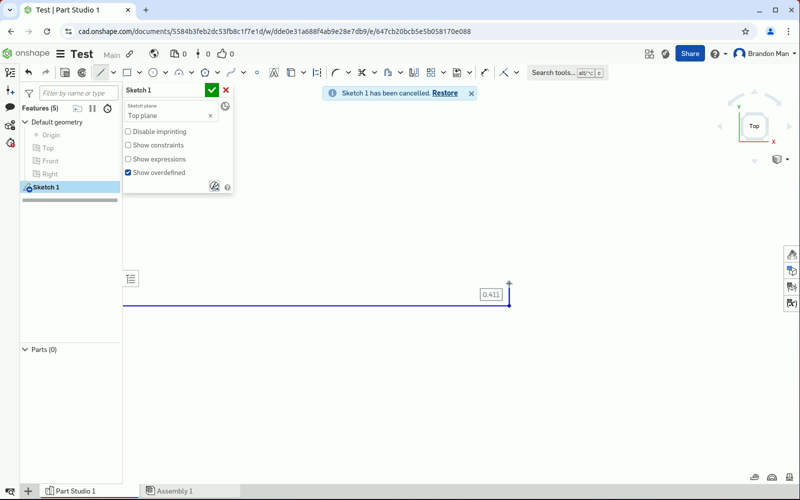
scroll(-6)
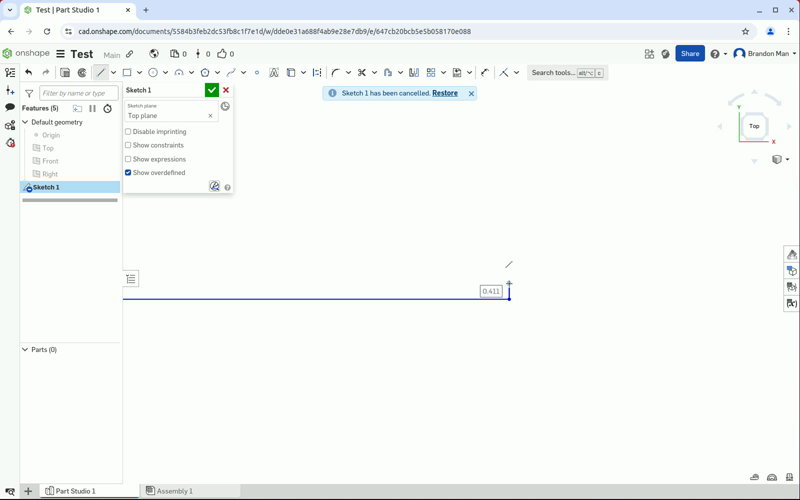
scroll(-6)
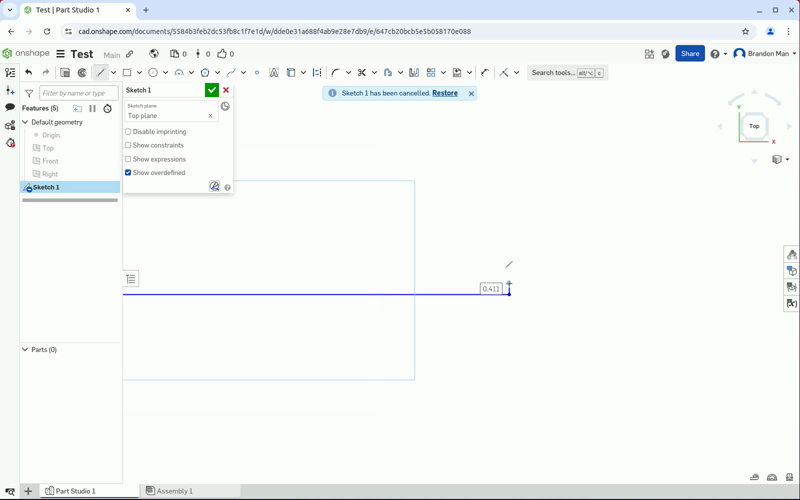
scroll(-6)
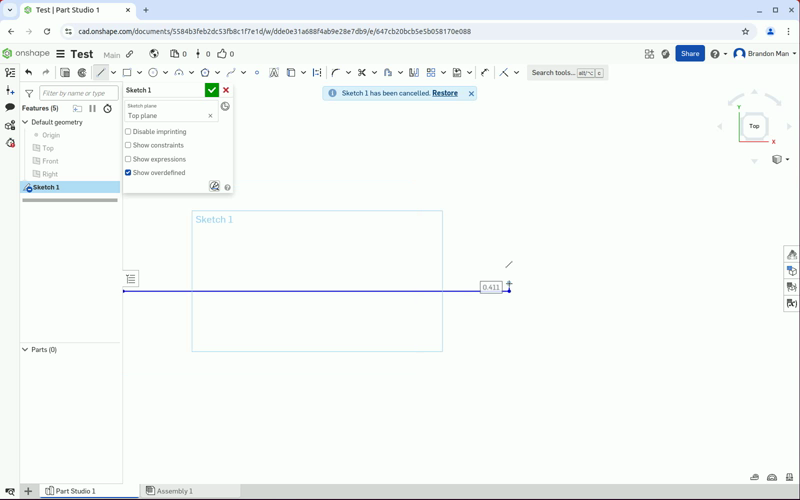
scroll(-6)
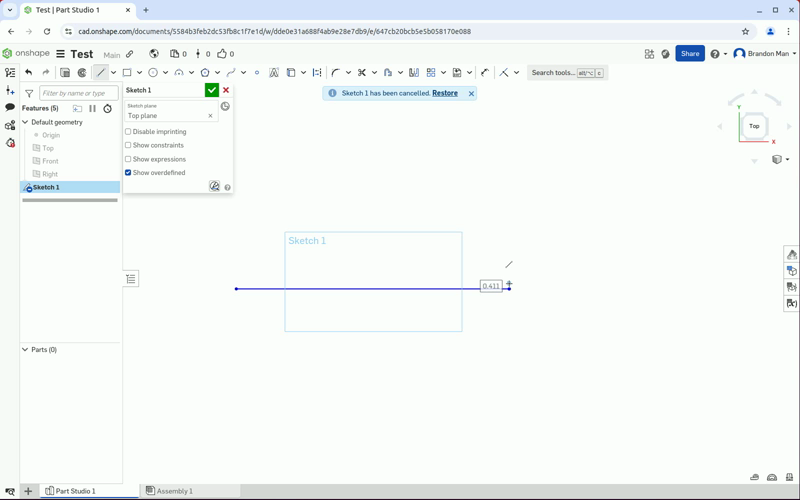
scroll(-6)
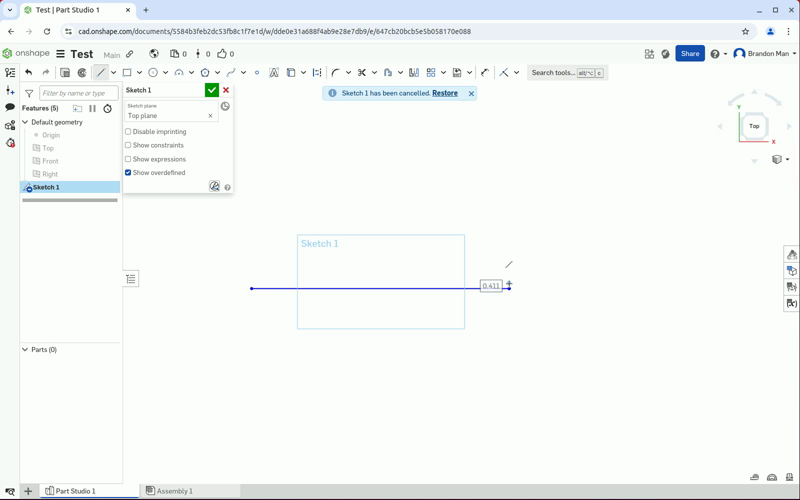
scroll(-6)
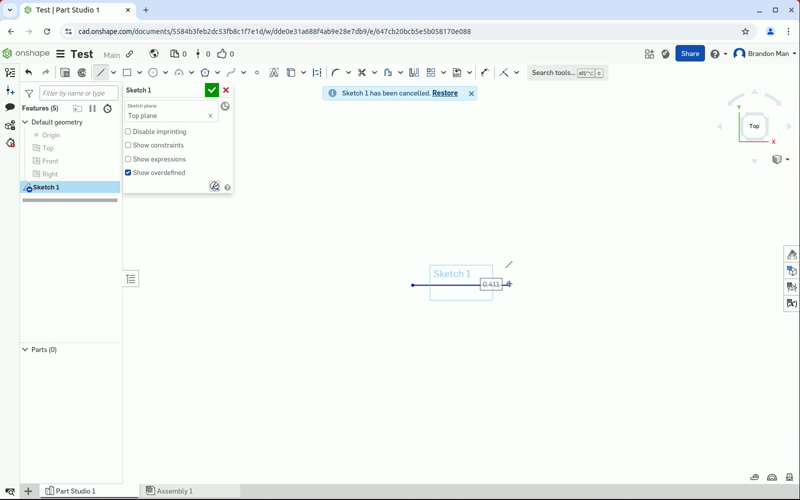
key_up(shift)
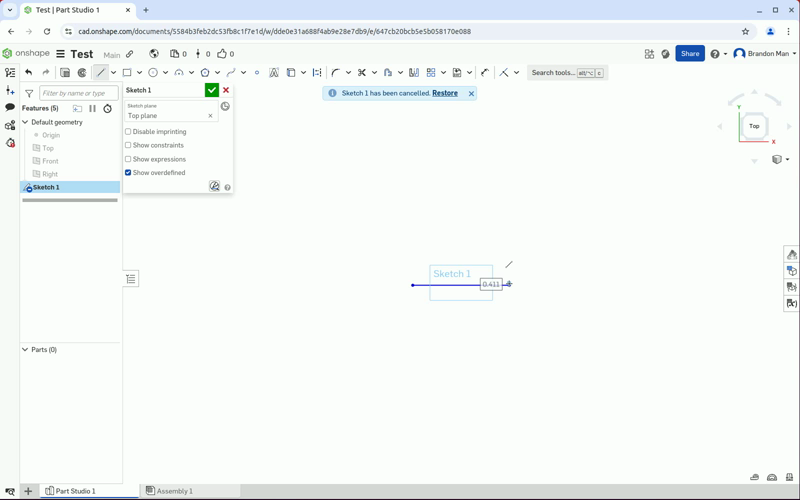
key_down(shift)
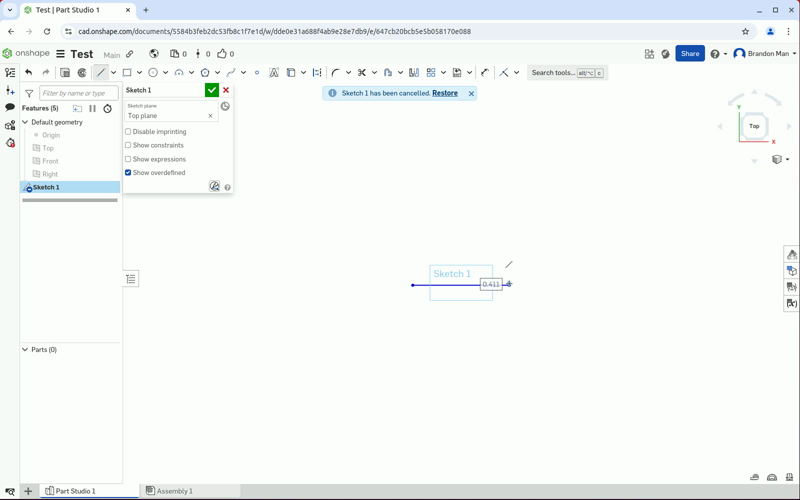
mouse_move(539, 283)
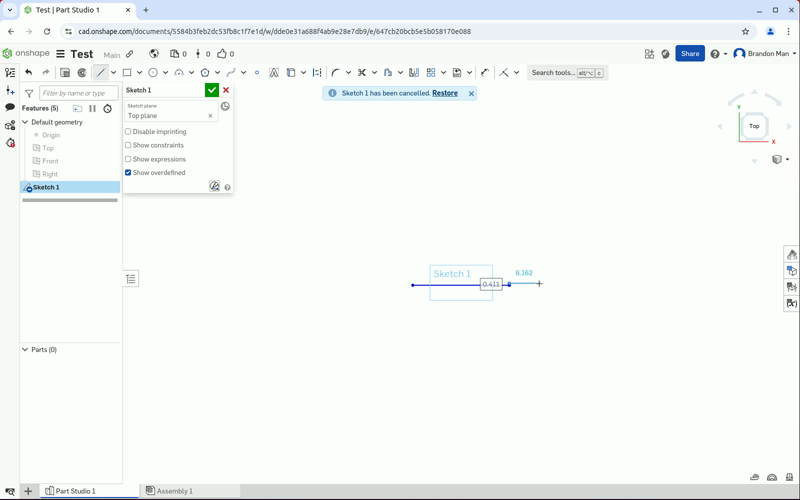
mouse_move(507, 283)
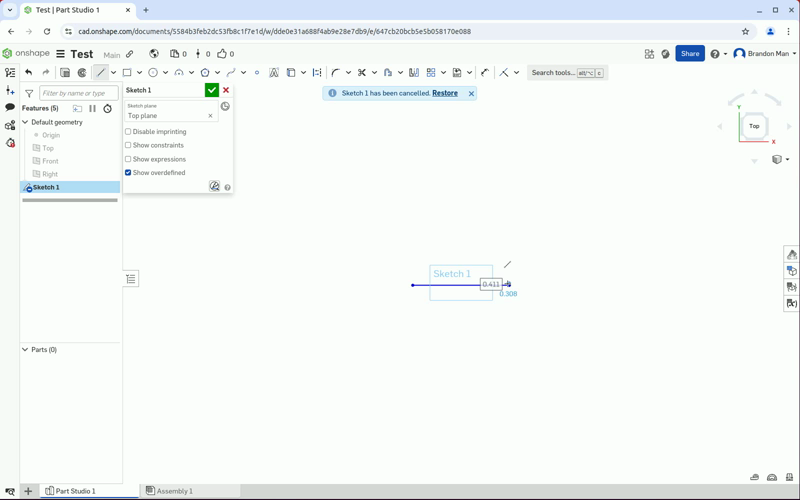
scroll(6)
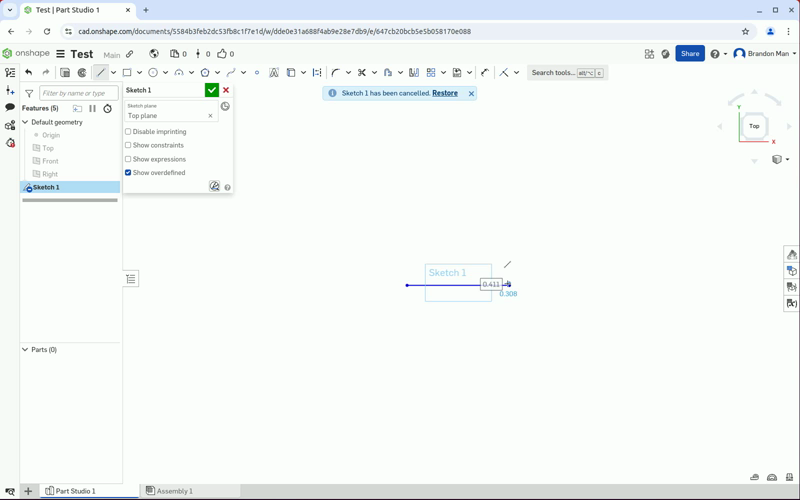
scroll(6)
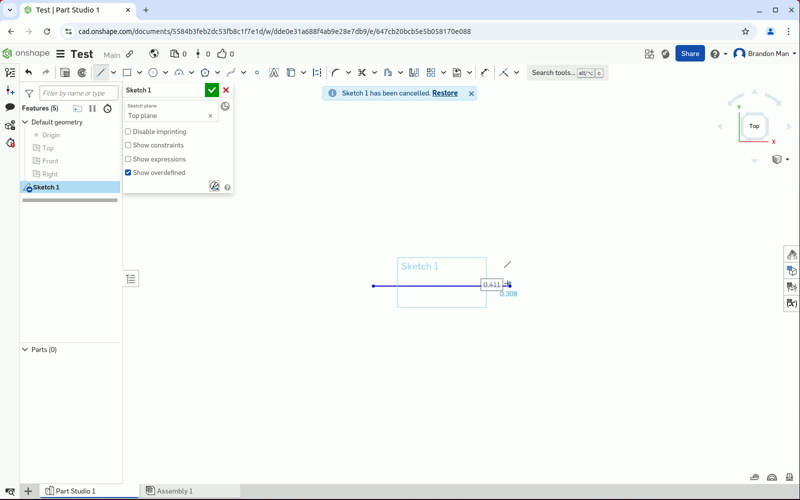
scroll(6)
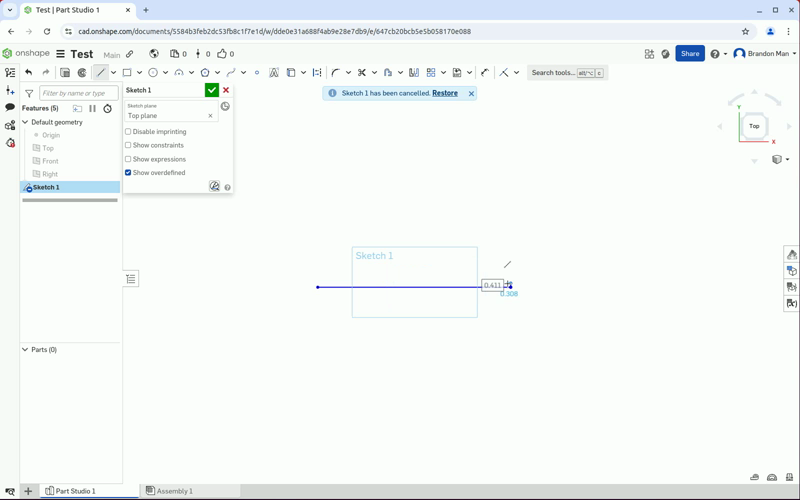
scroll(6)
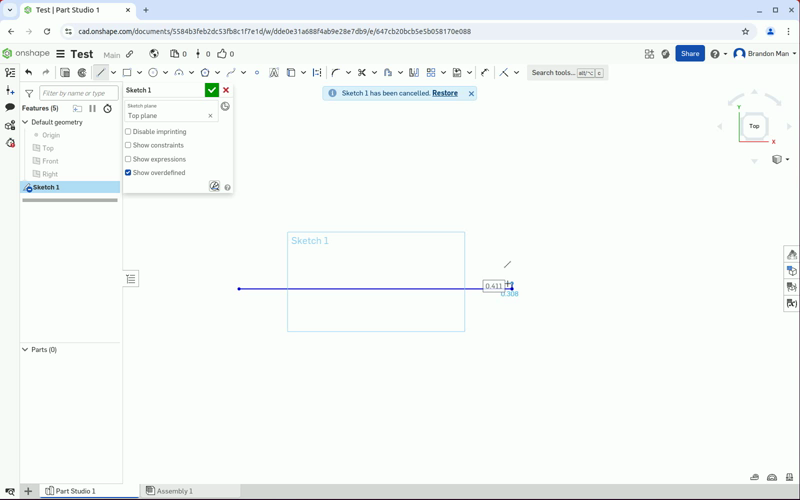
scroll(6)
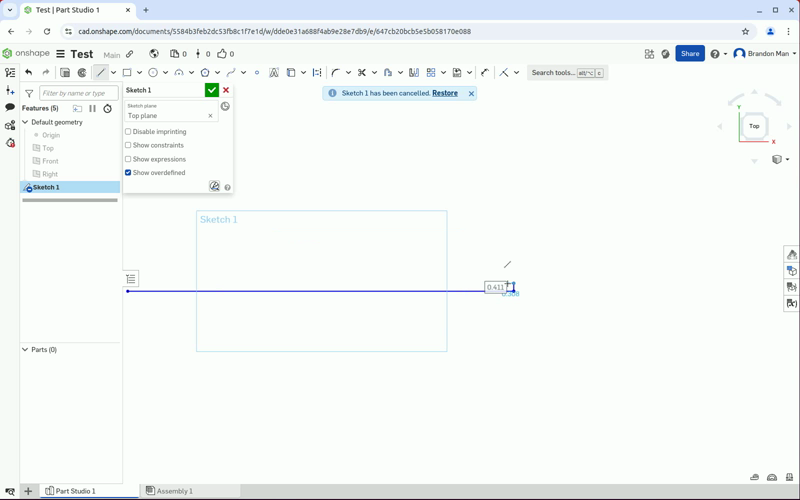
scroll(6)
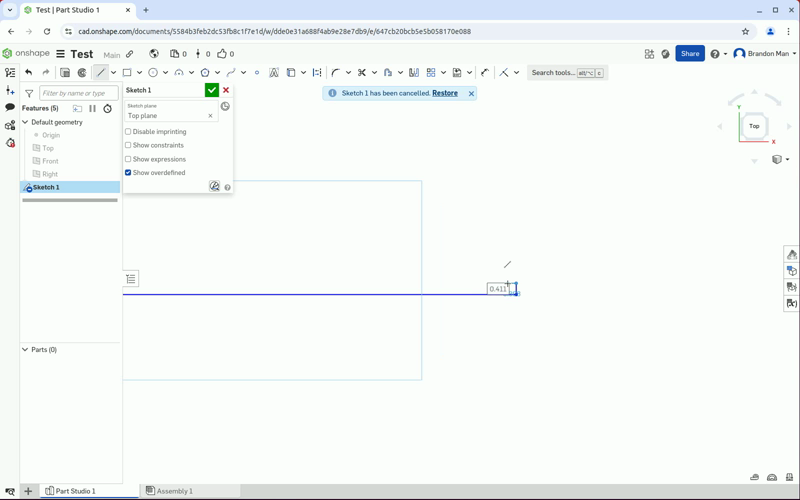
scroll(6)
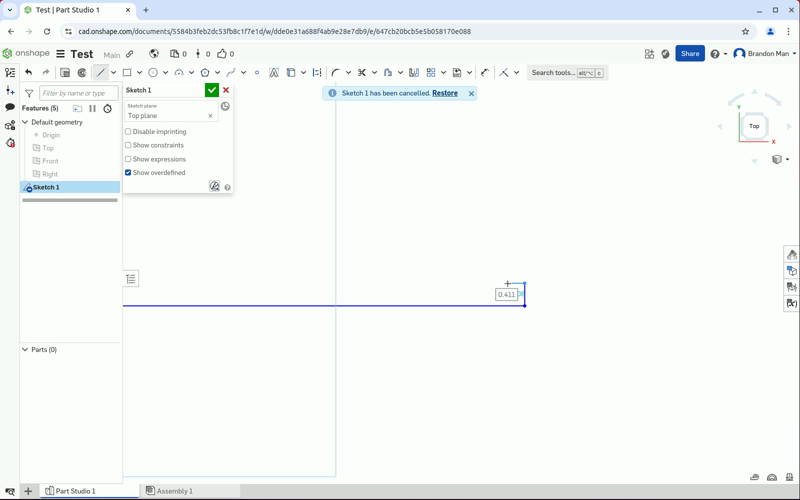
click(507, 283)
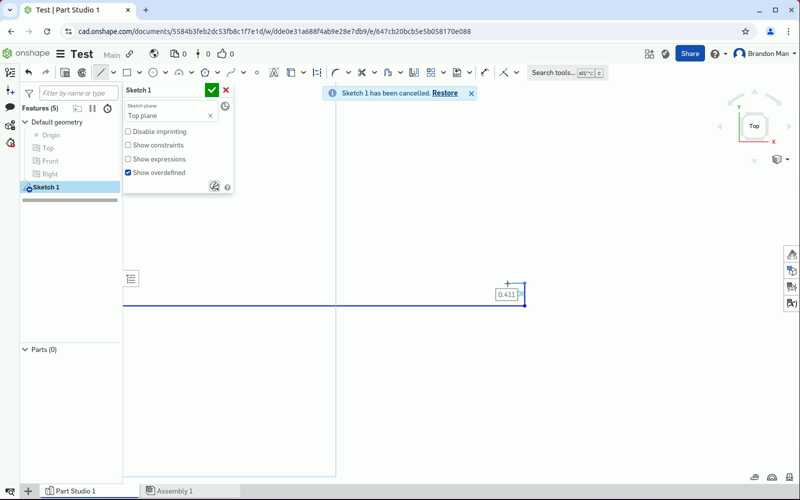
scroll(-6)
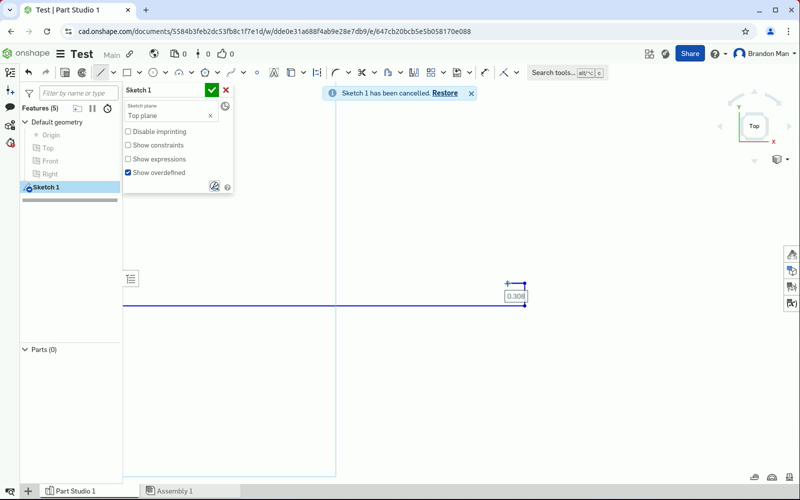
scroll(-6)
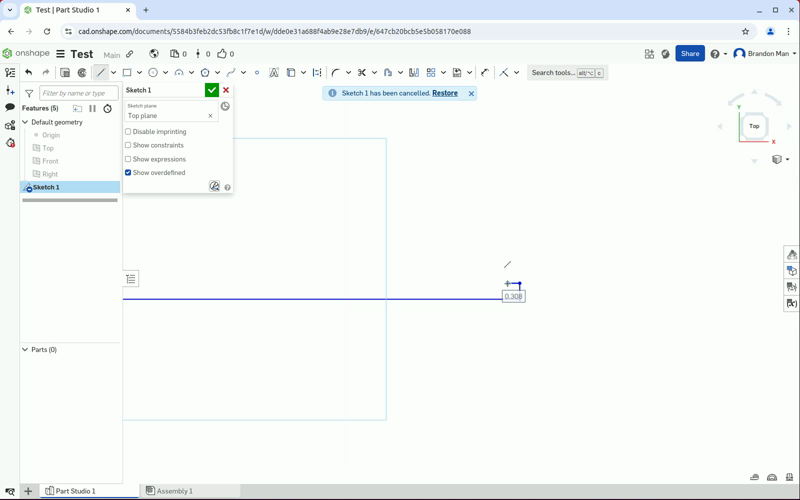
scroll(-6)
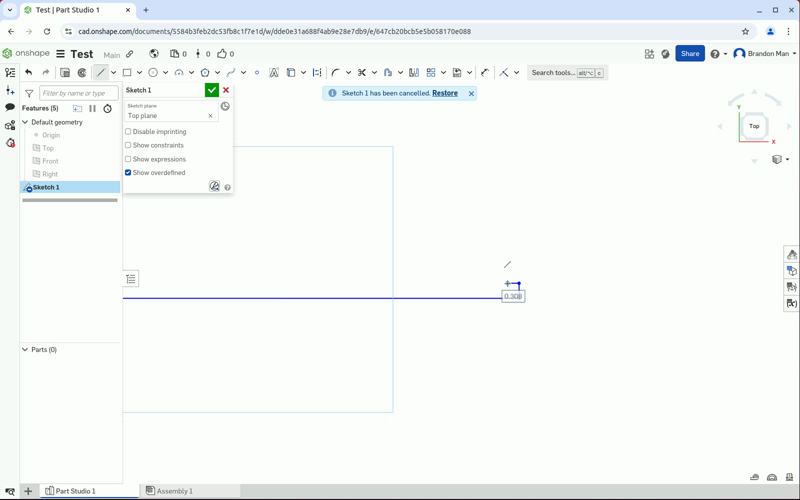
scroll(-6)
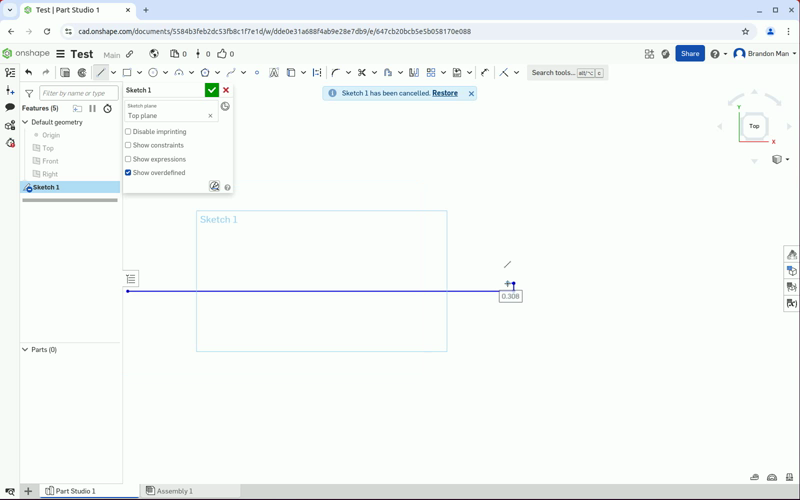
scroll(-6)
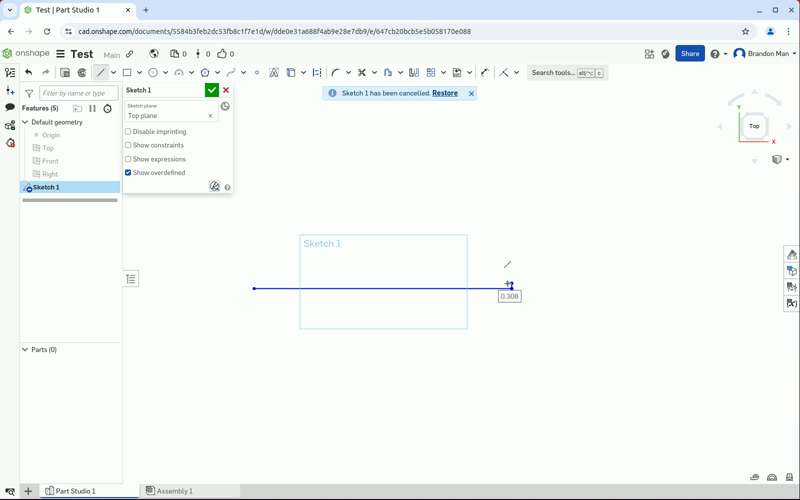
scroll(-6)
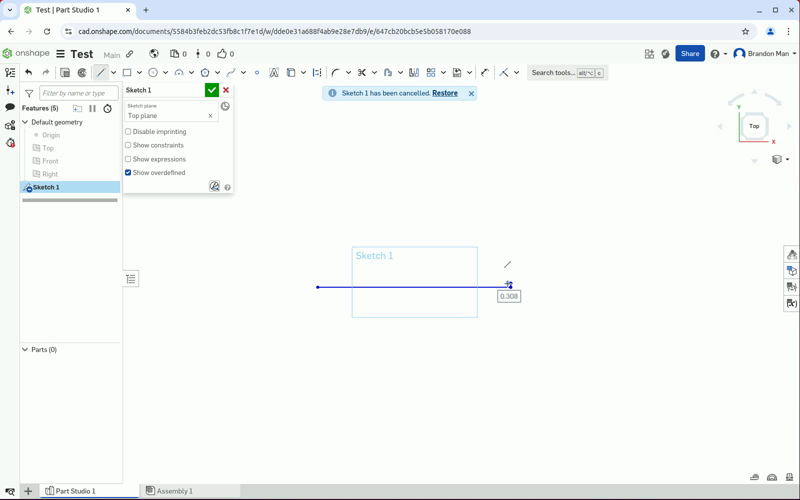
scroll(-6)
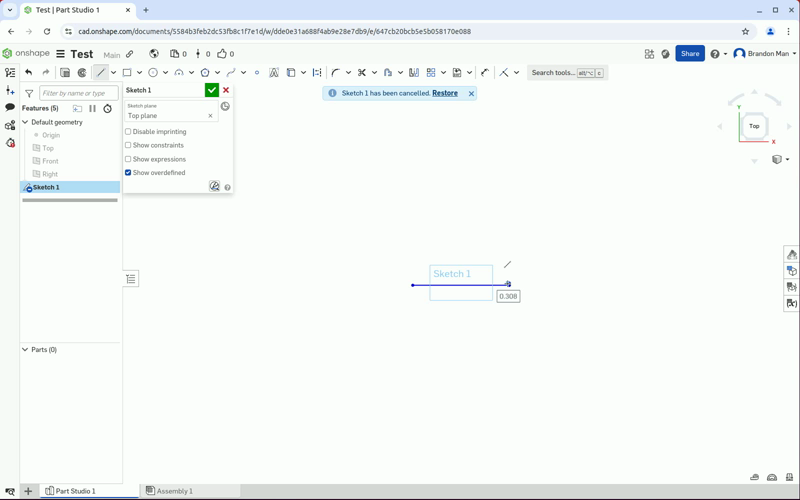
key_up(shift)
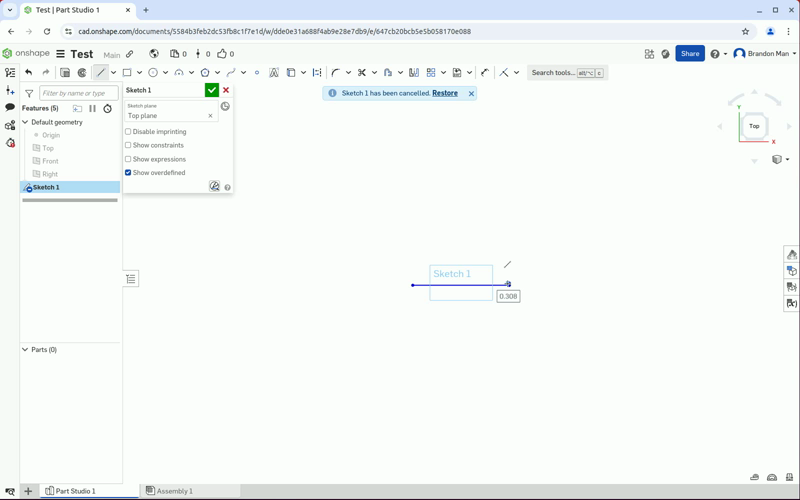
key_down(shift)
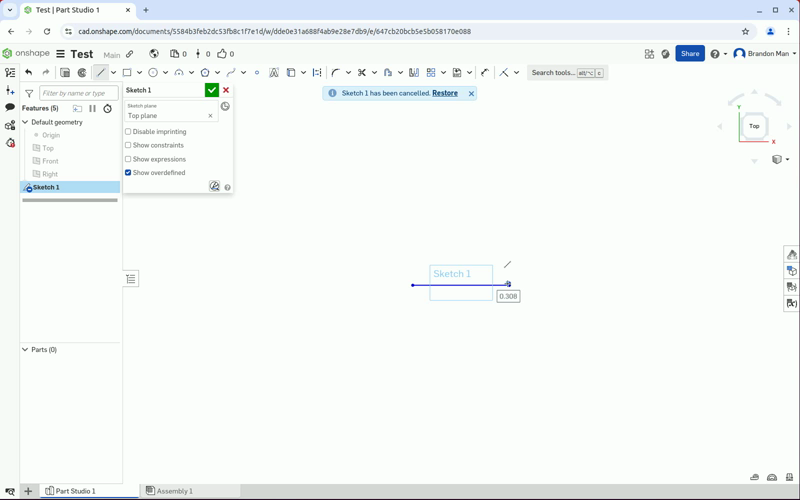
mouse_move(537, 283)
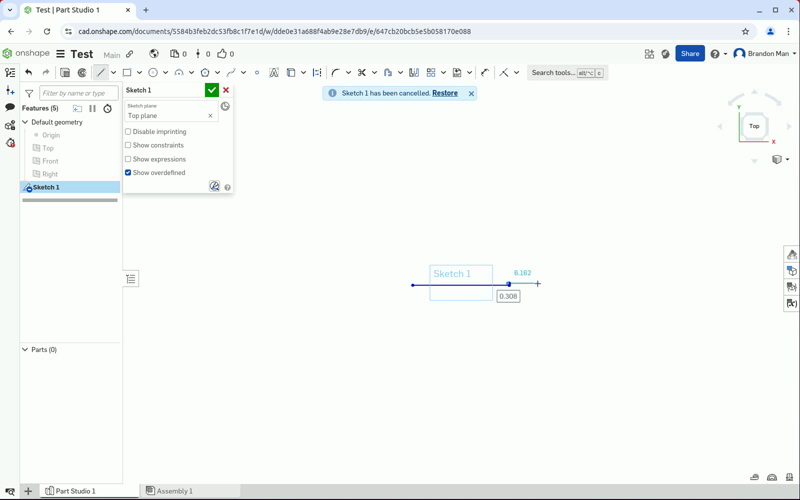
mouse_move(507, 281)
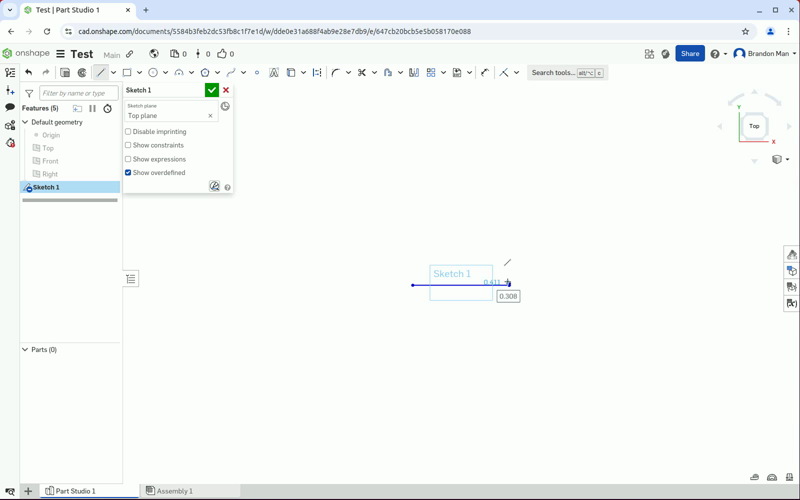
scroll(6)
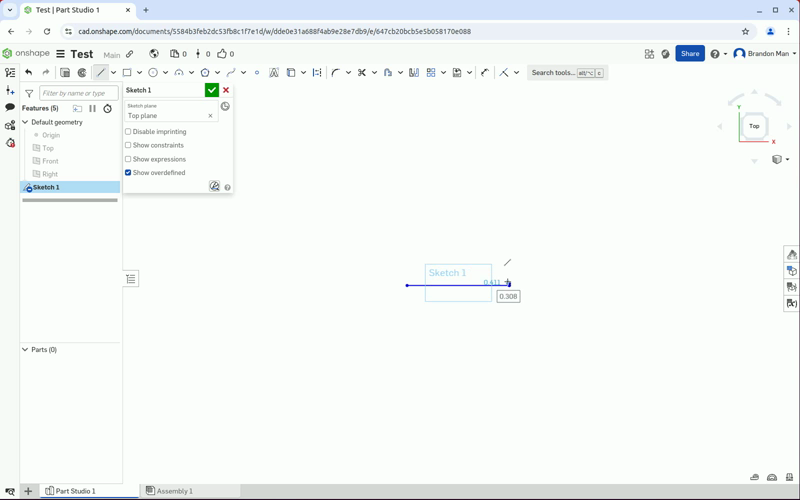
scroll(6)
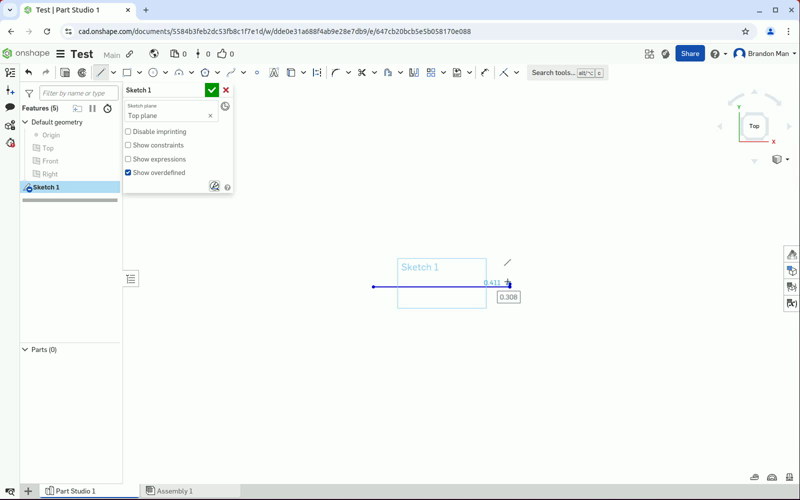
scroll(6)
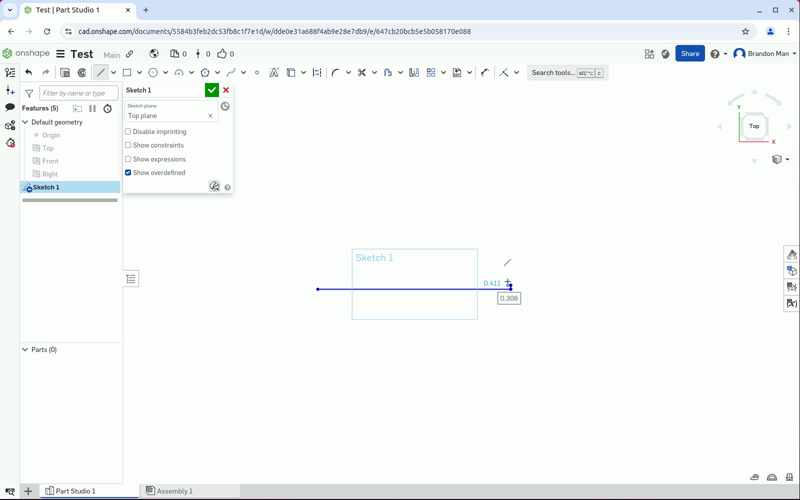
scroll(6)
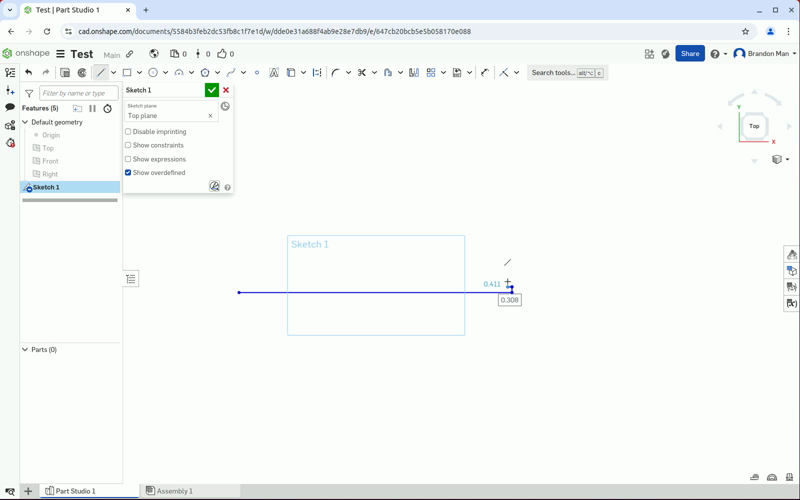
scroll(6)
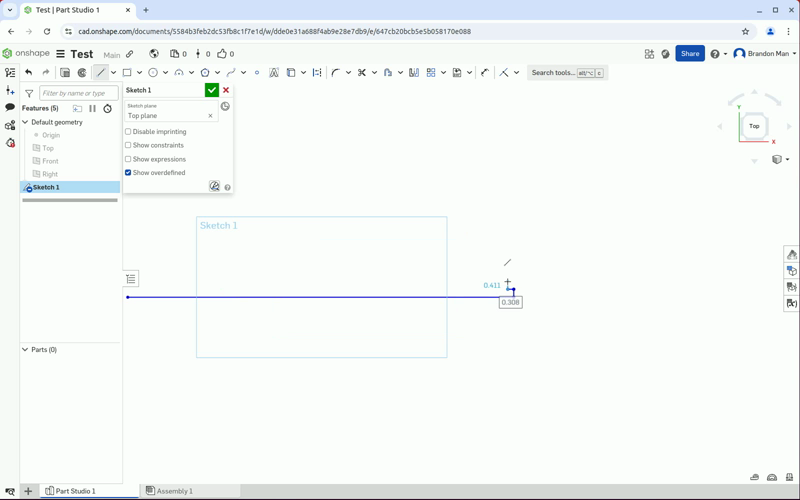
scroll(6)
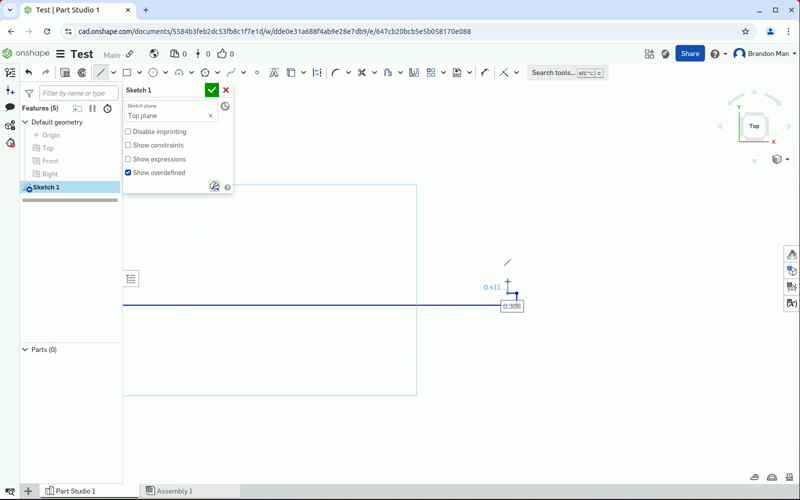
scroll(6)
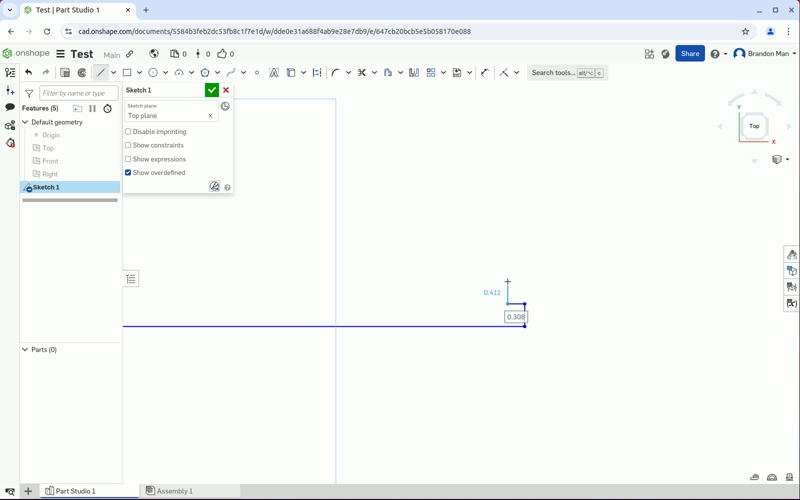
click(507, 281)
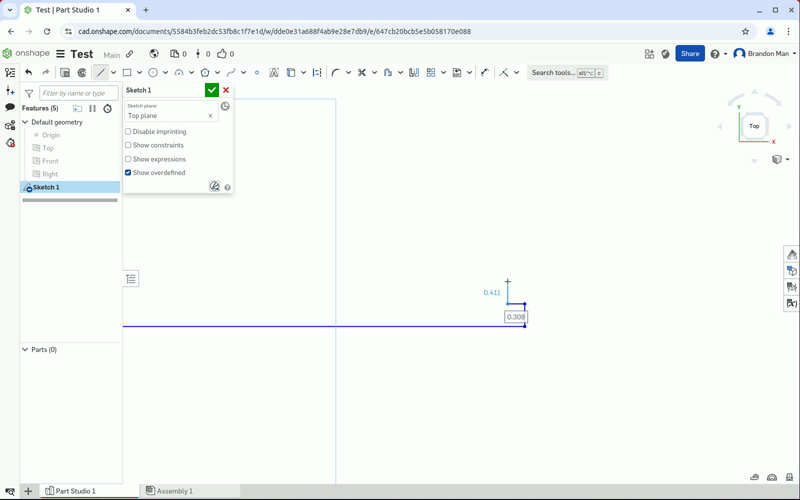
scroll(-6)
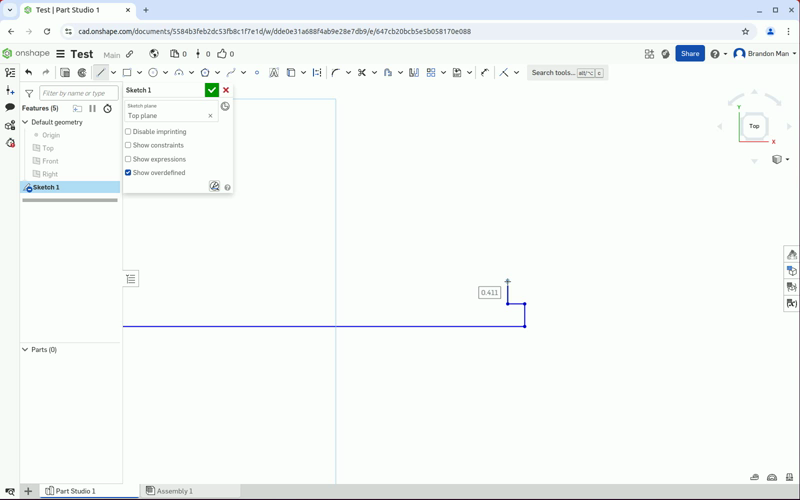
scroll(-6)
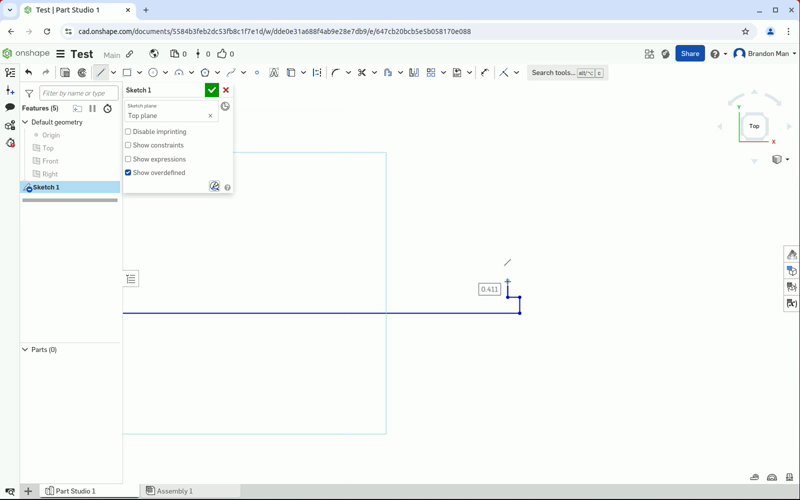
scroll(-6)
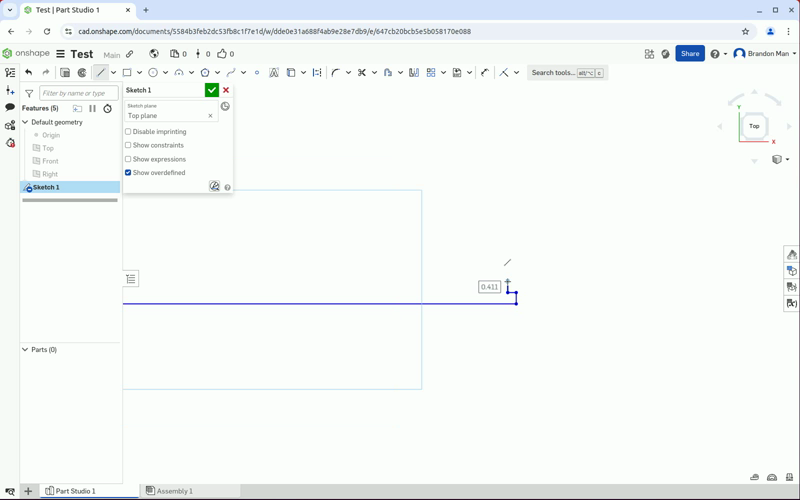
scroll(-6)
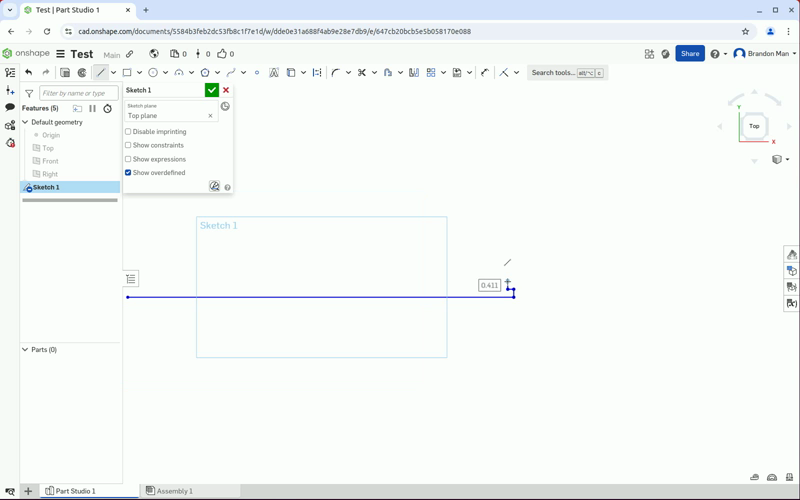
scroll(-6)
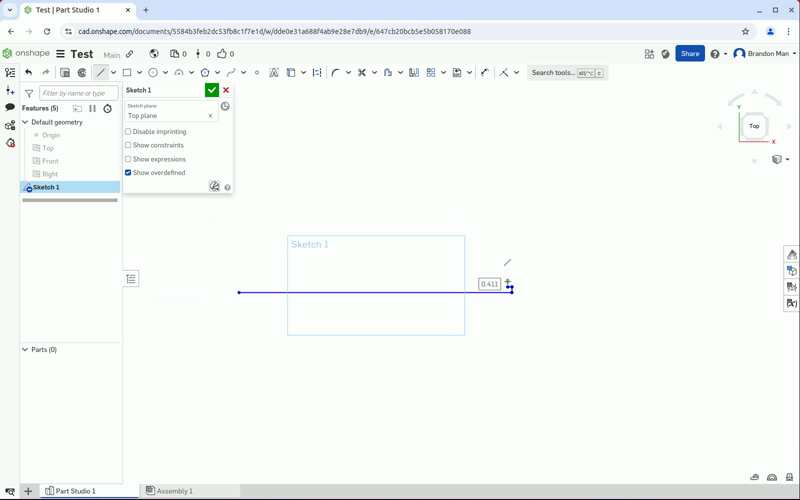
scroll(-6)
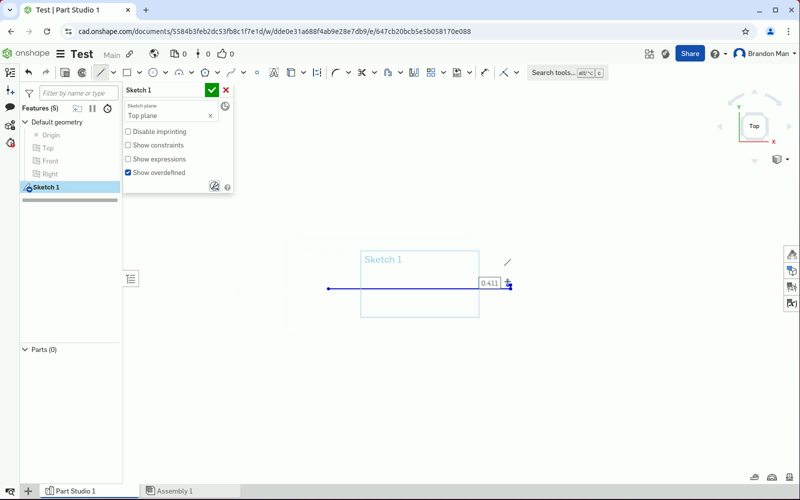
scroll(-6)
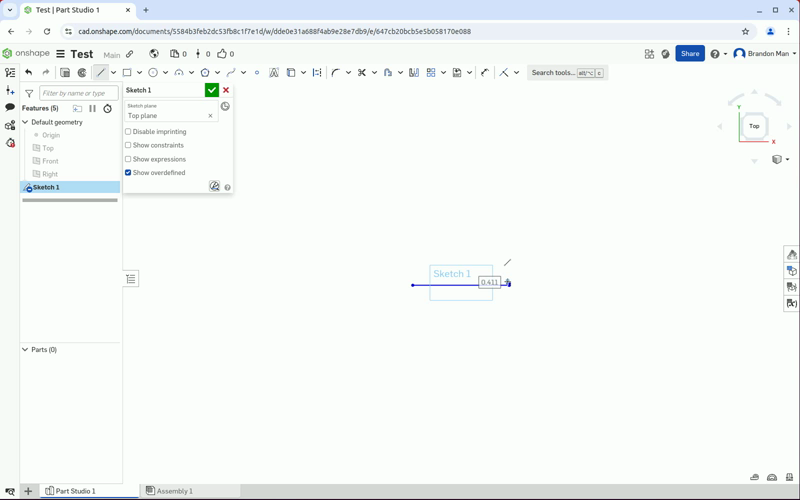
key_up(shift)
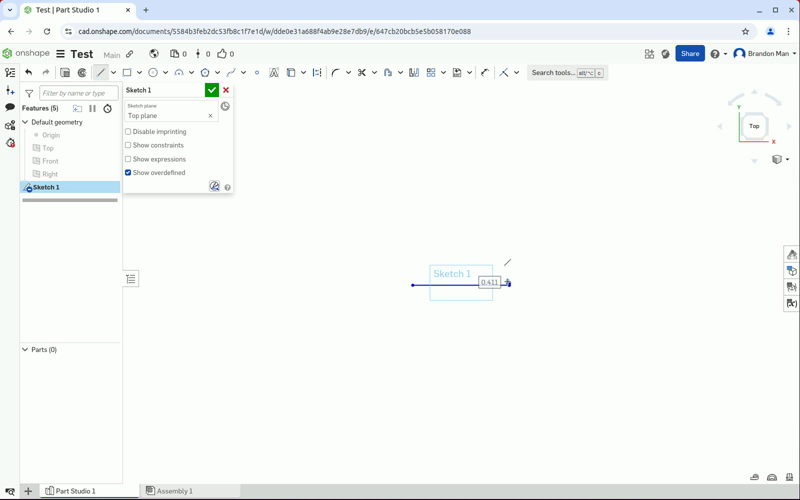
key_down(shift)
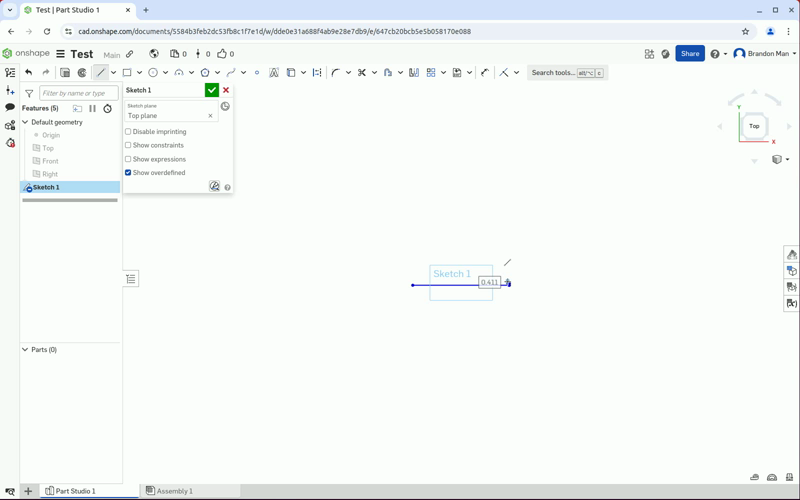
mouse_move(413, 281)
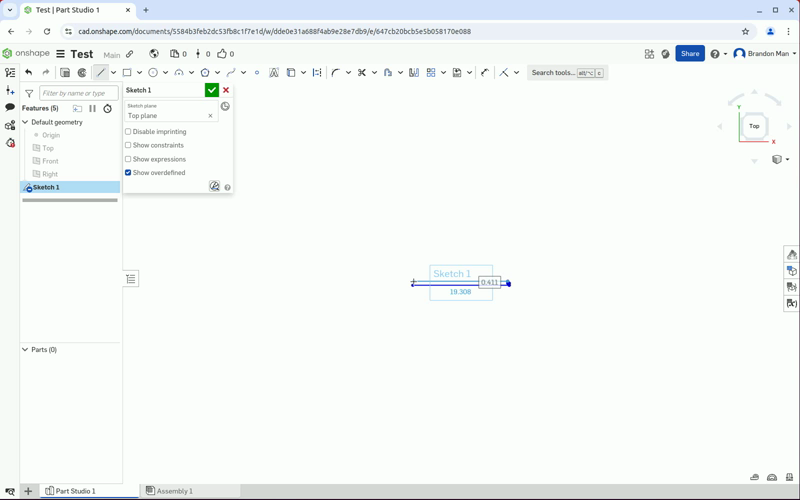
scroll(6)
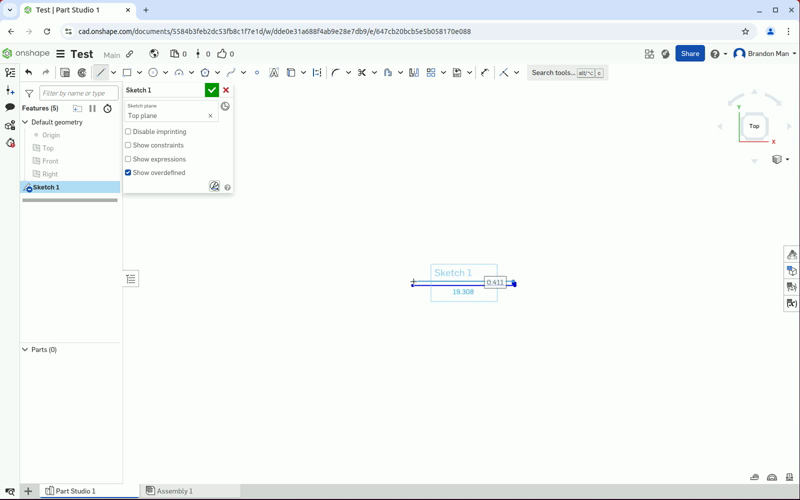
scroll(6)
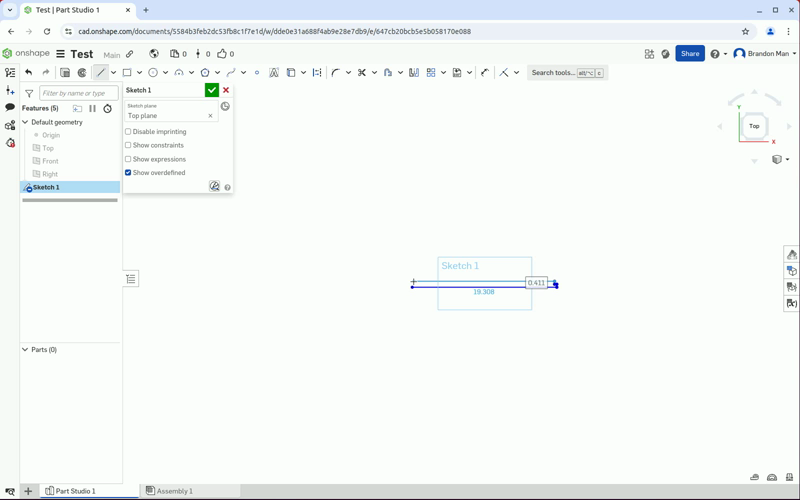
scroll(6)
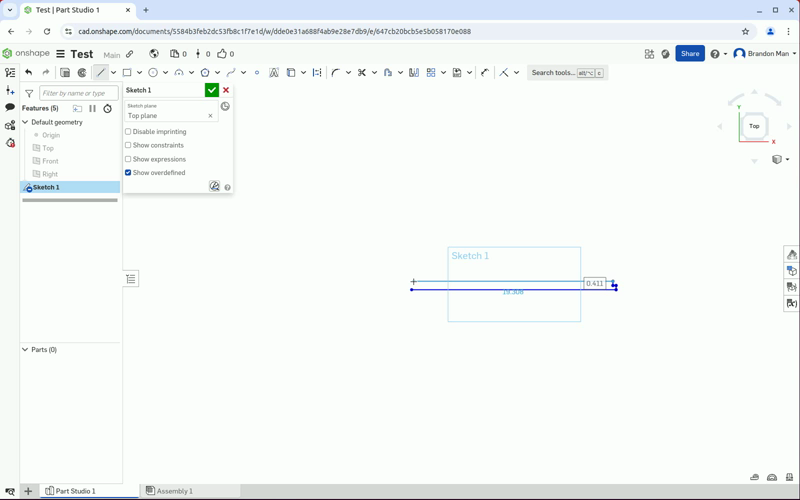
scroll(6)
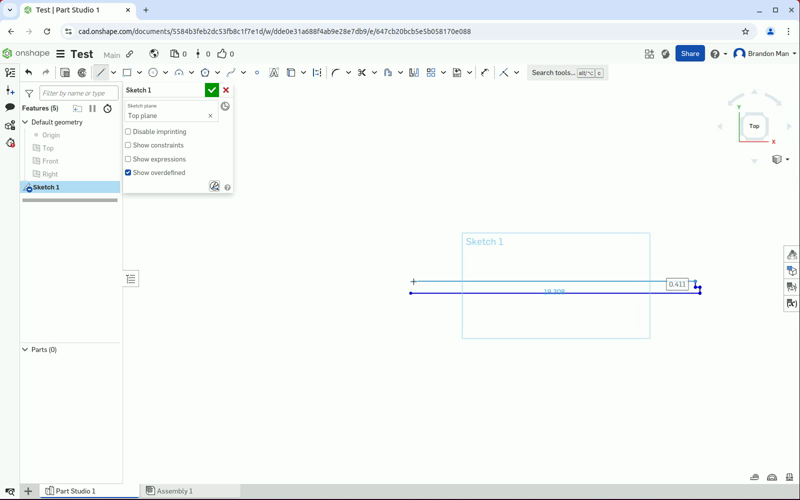
scroll(6)
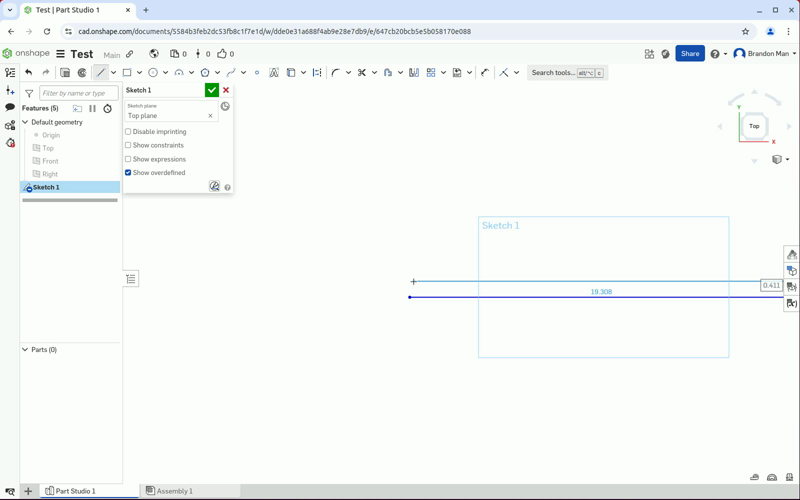
scroll(6)
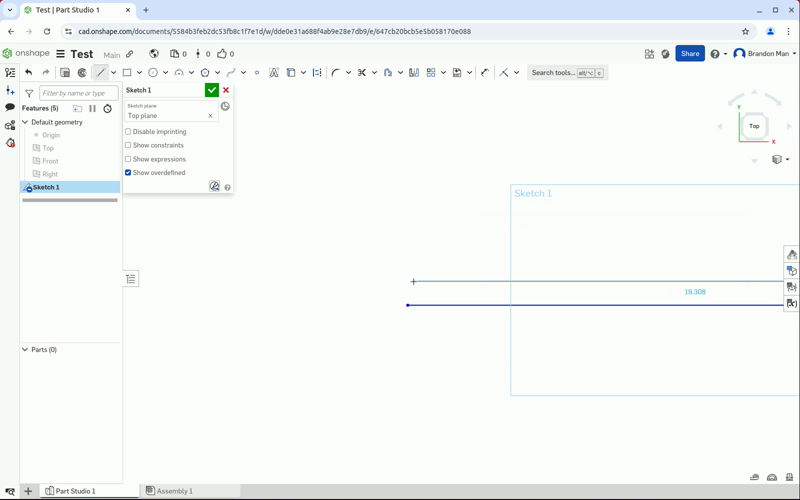
scroll(6)
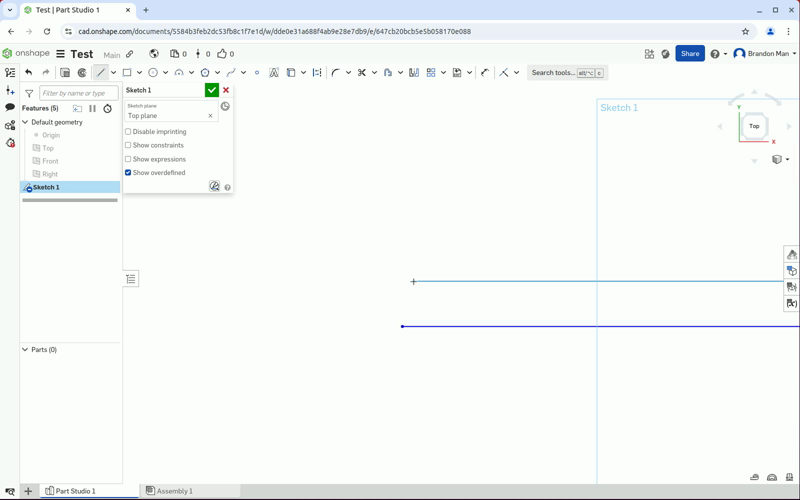
click(413, 281)
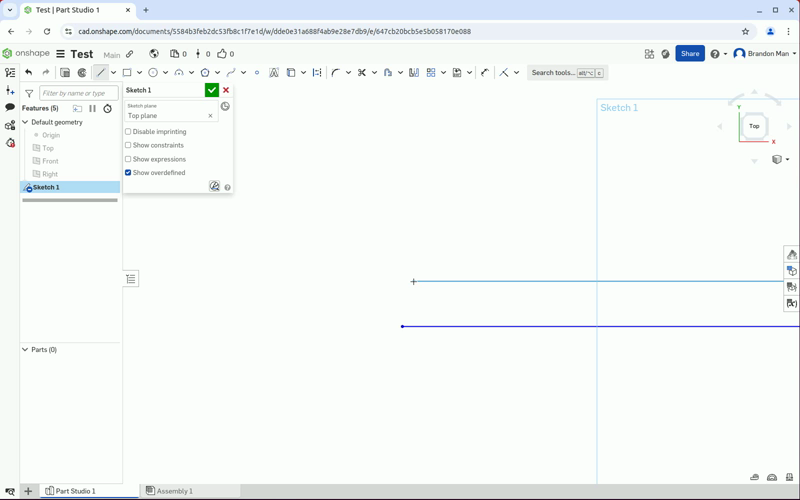
scroll(-6)
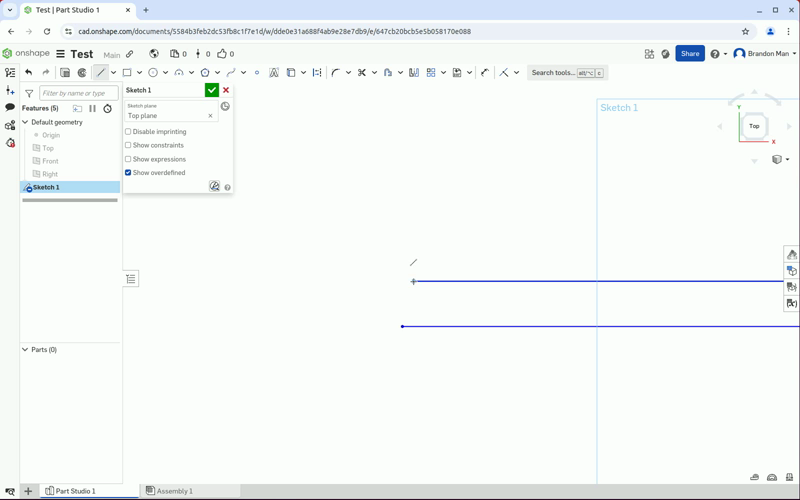
scroll(-6)
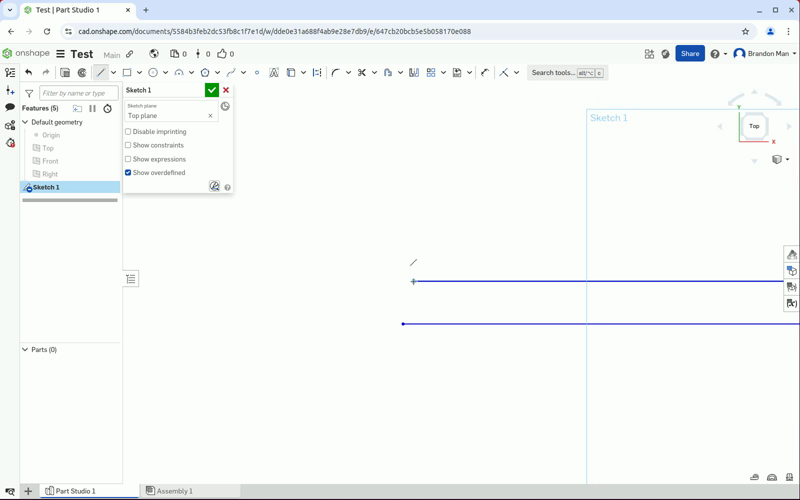
scroll(-6)
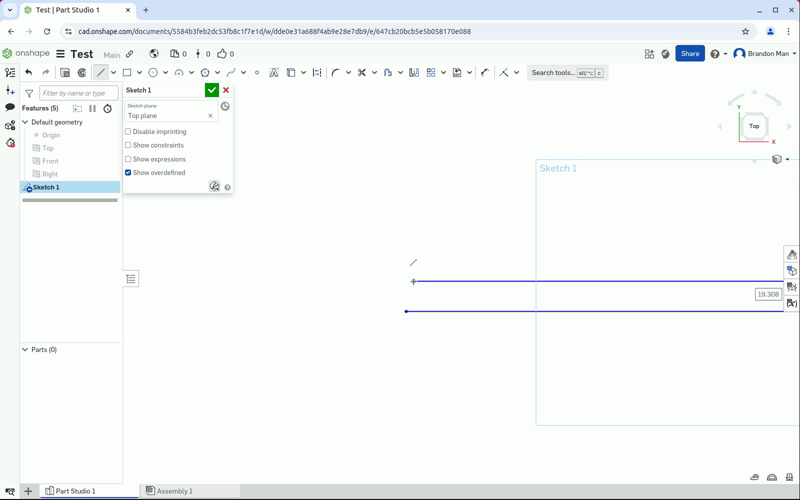
scroll(-6)
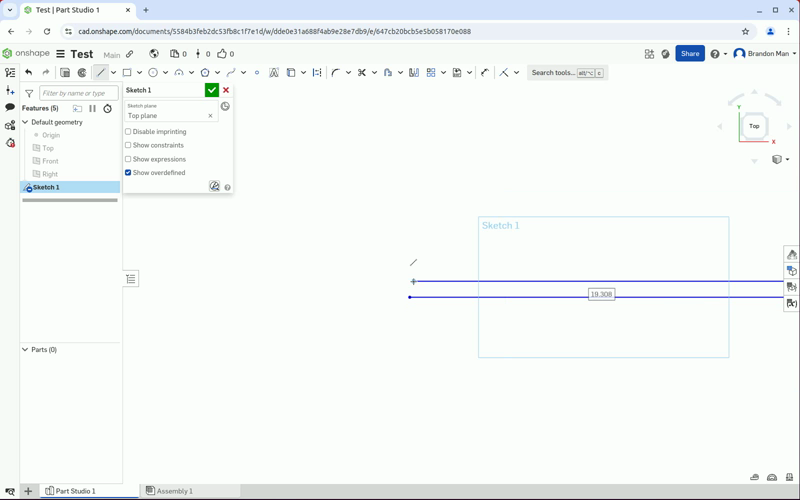
scroll(-6)
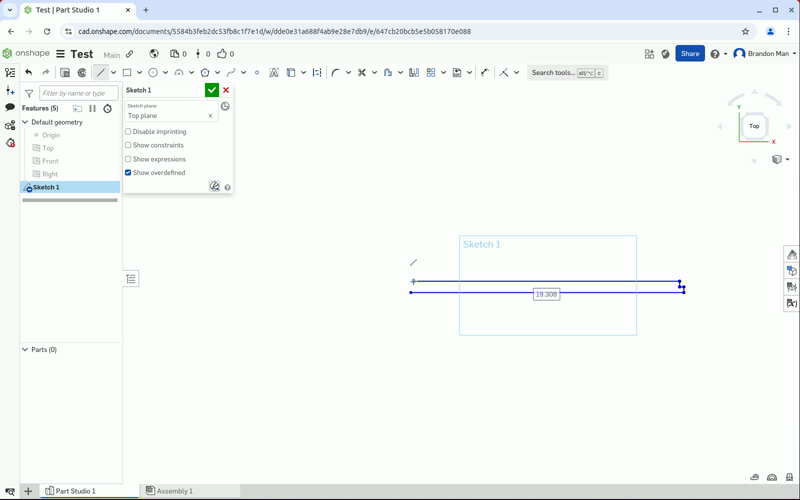
scroll(-6)
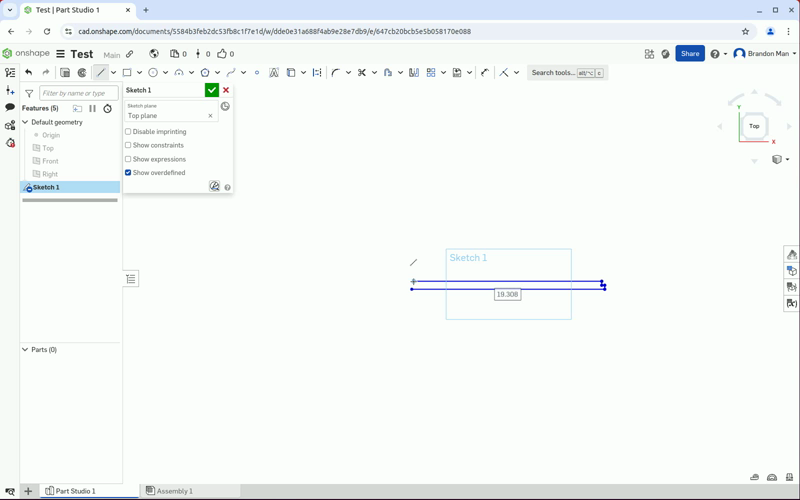
scroll(-6)
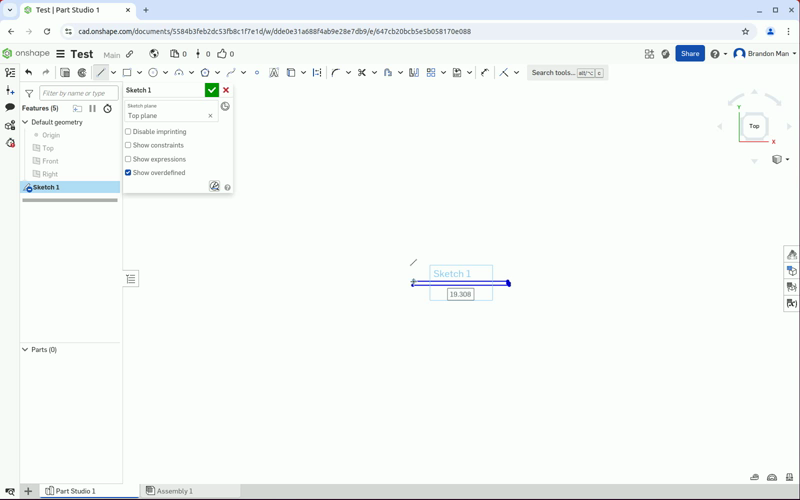
key_up(shift)
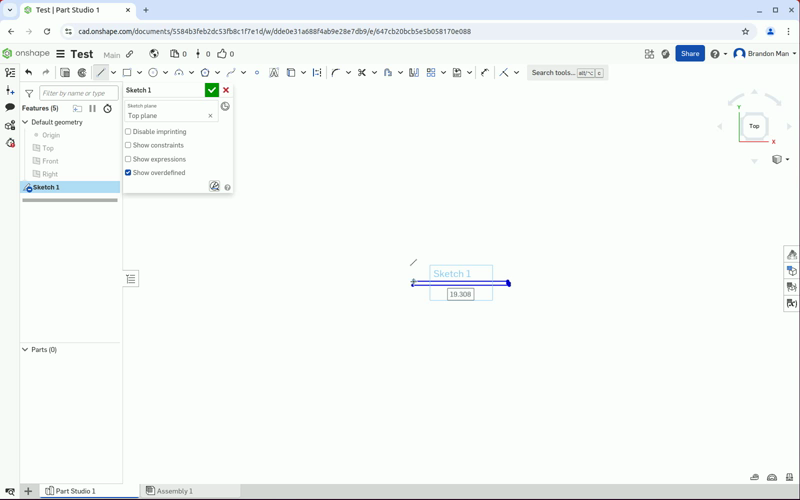
key_down(shift)
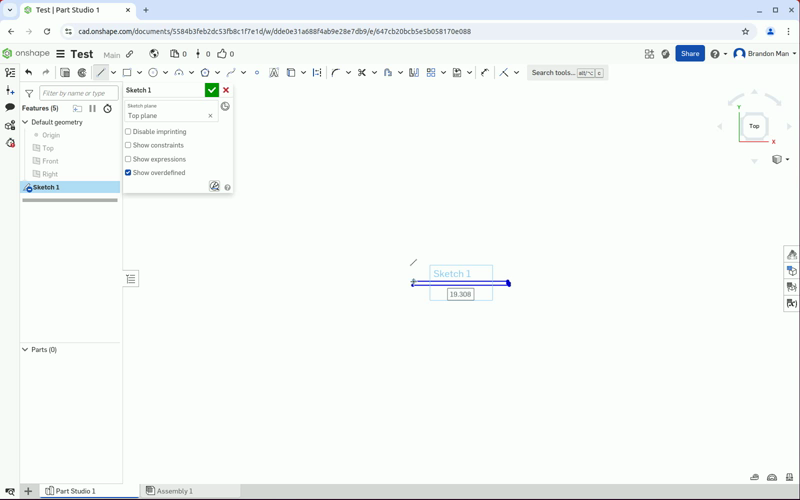
mouse_move(443, 281)
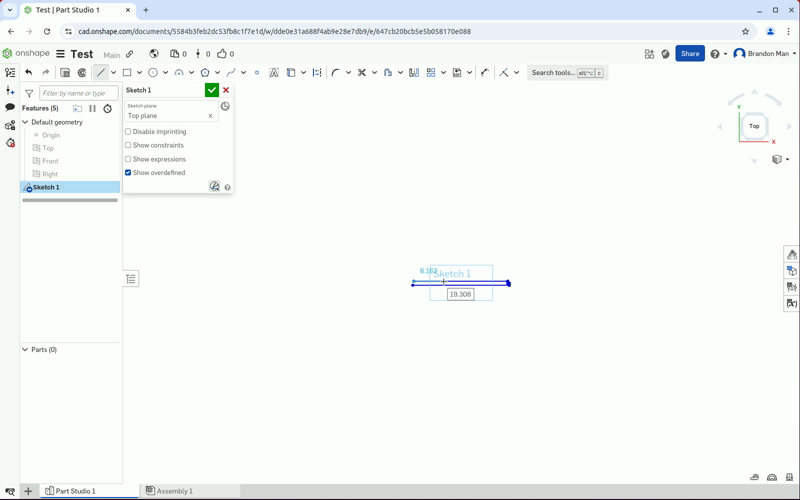
mouse_move(413, 283)
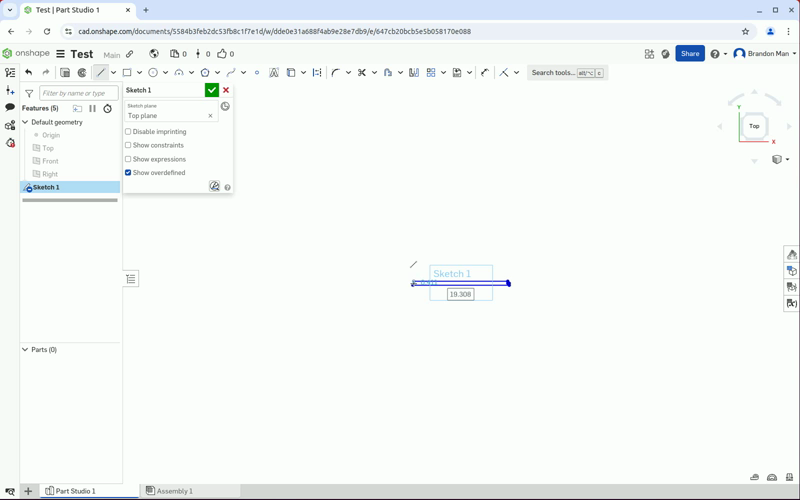
scroll(6)
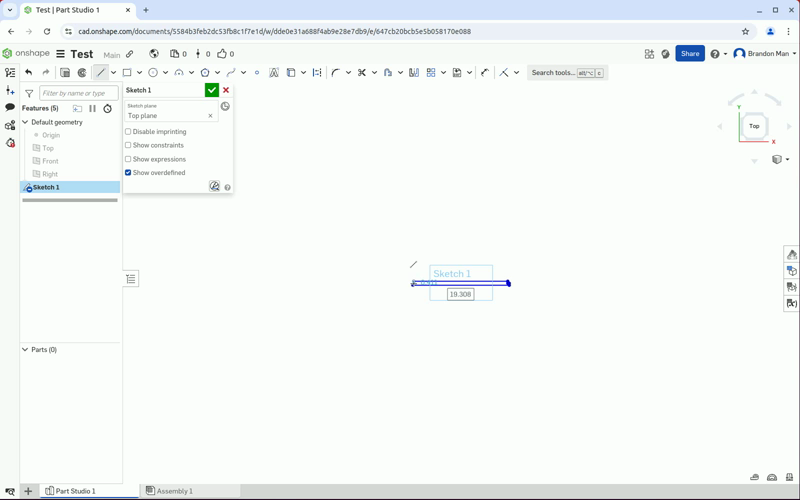
scroll(6)
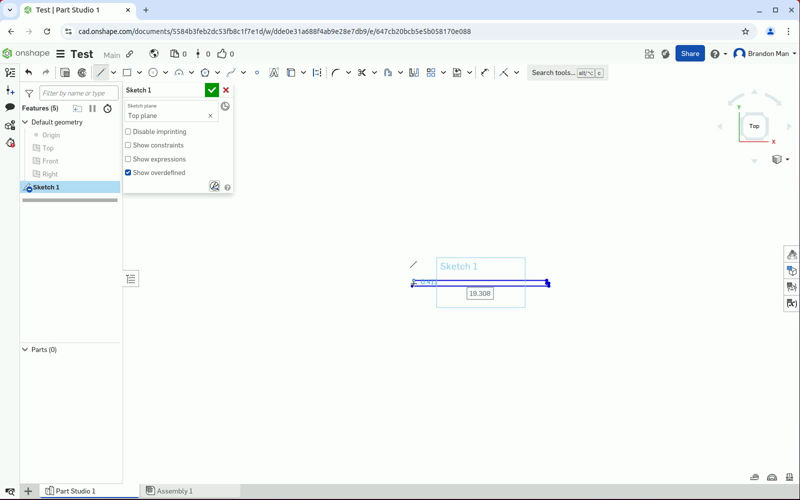
scroll(6)
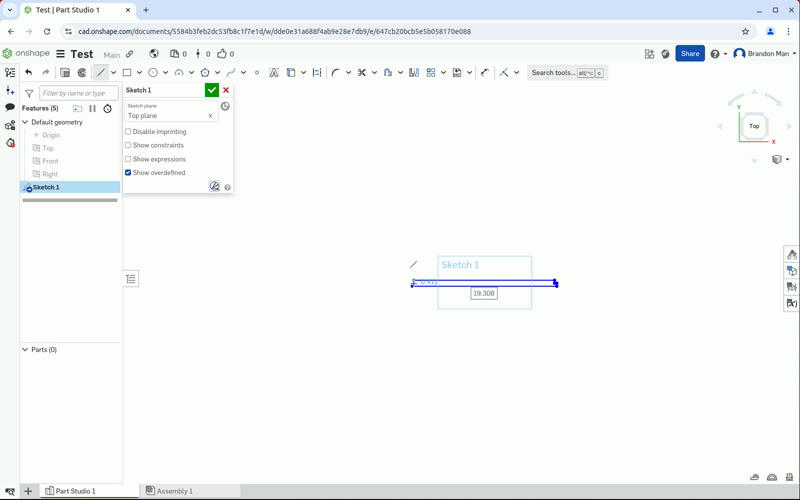
scroll(6)
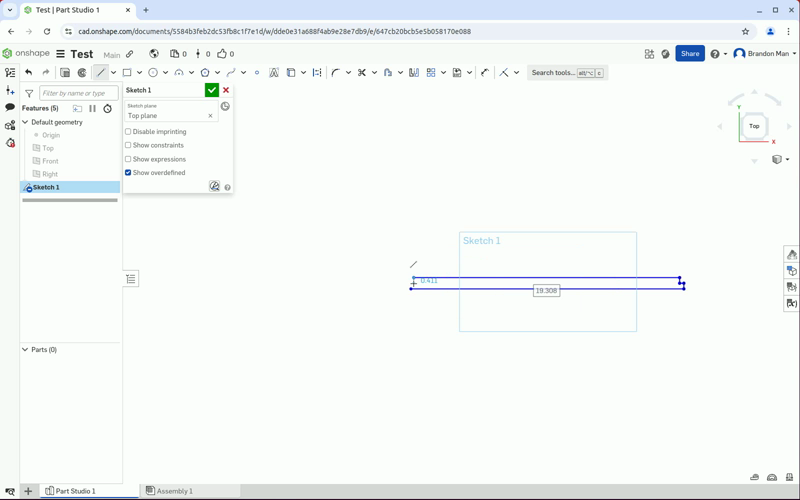
scroll(6)
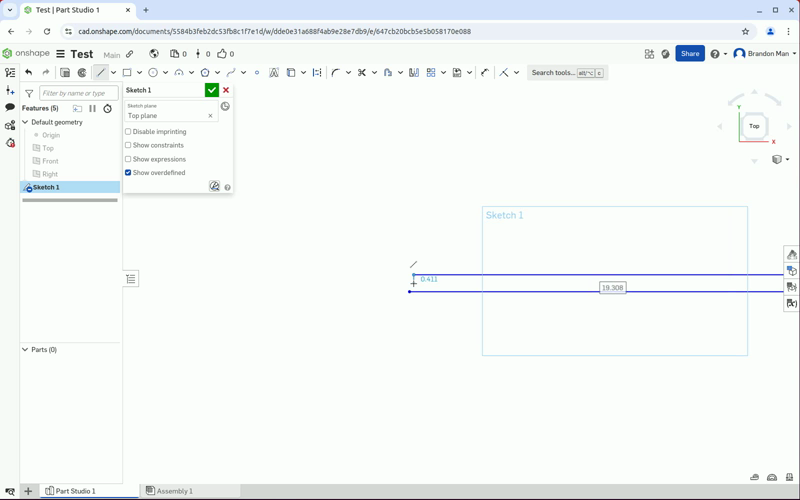
scroll(6)
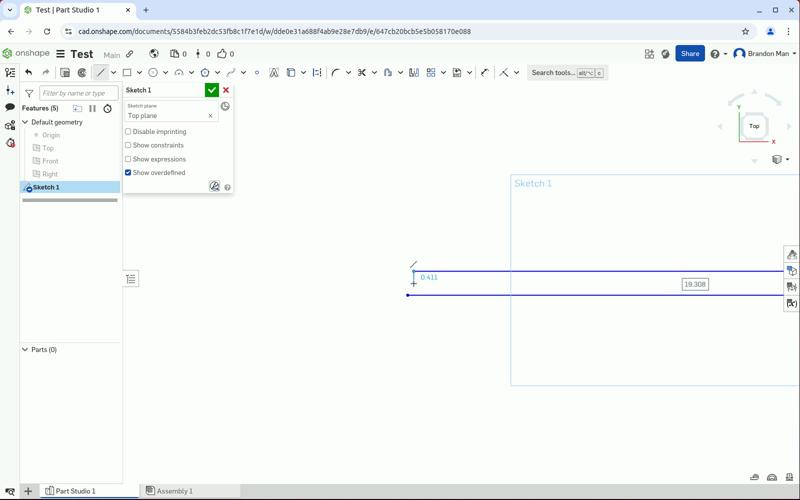
scroll(6)
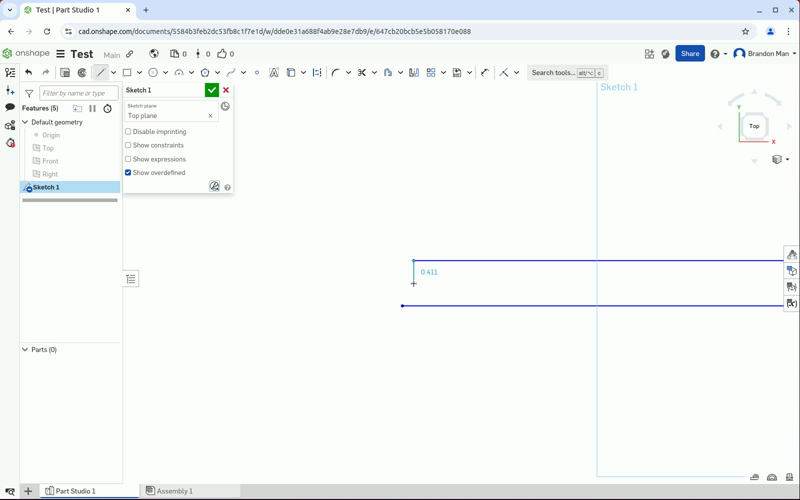
click(413, 283)
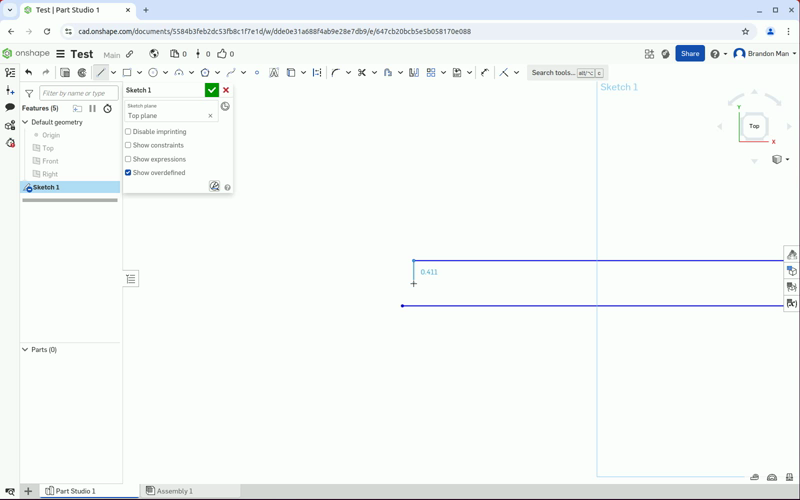
scroll(-6)
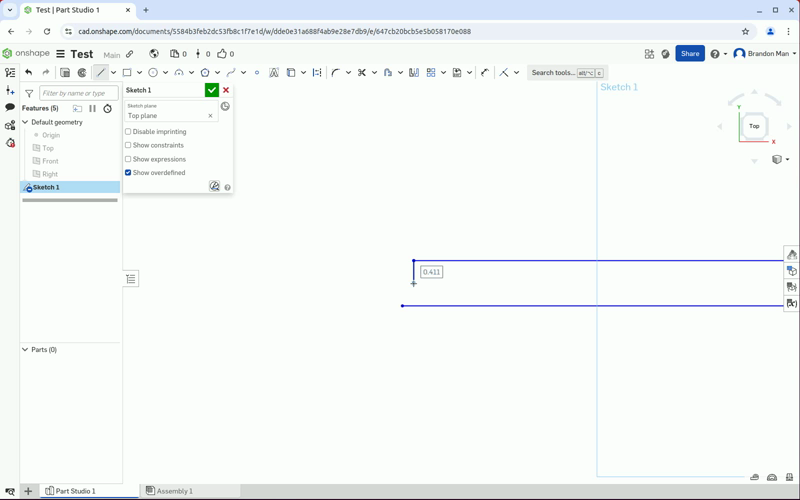
scroll(-6)
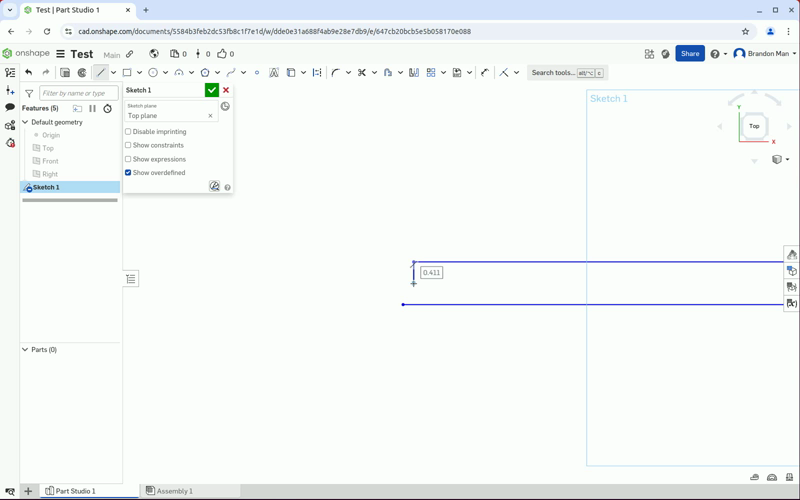
scroll(-6)
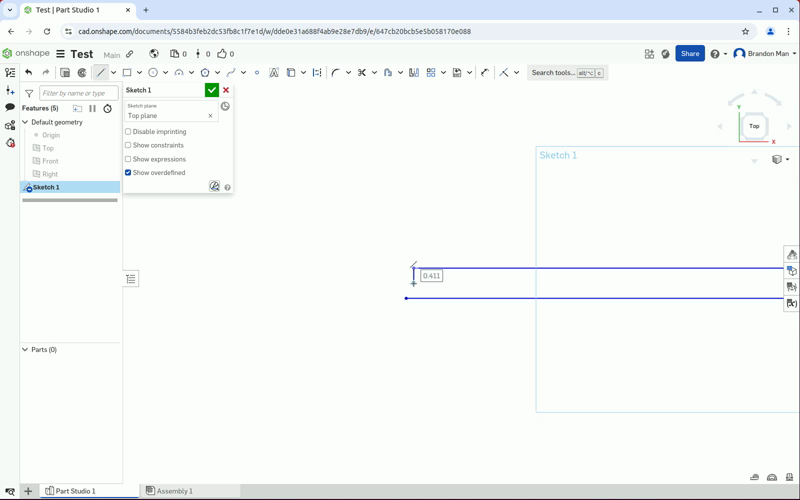
scroll(-6)
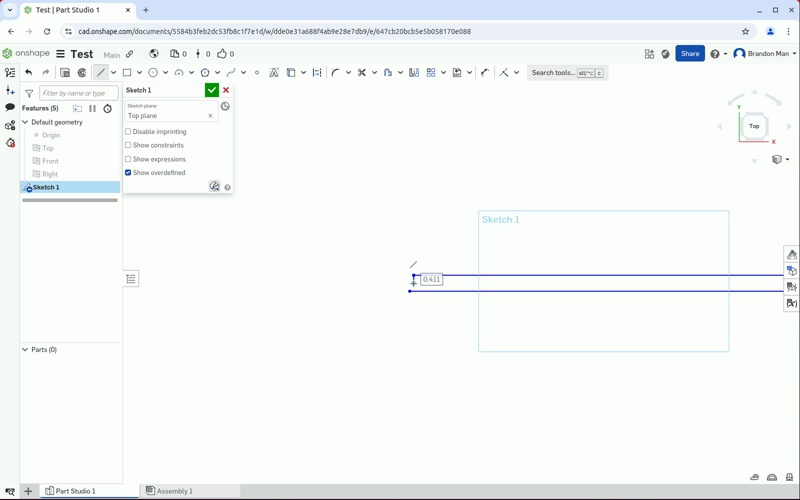
scroll(-6)
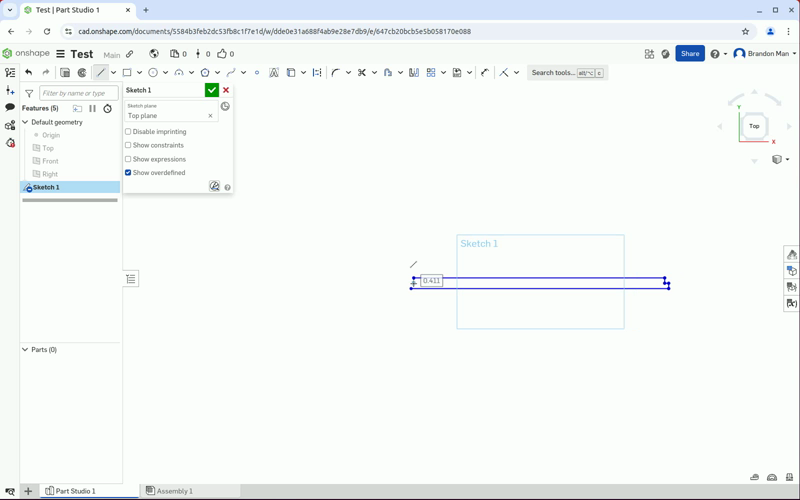
scroll(-6)
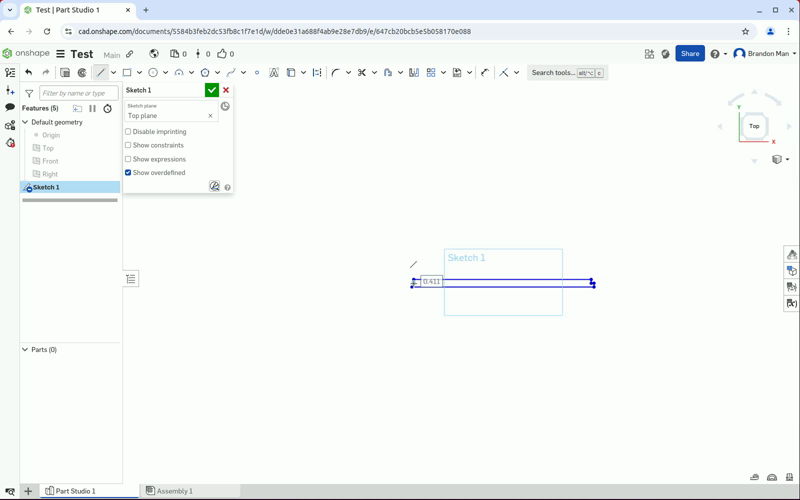
scroll(-6)
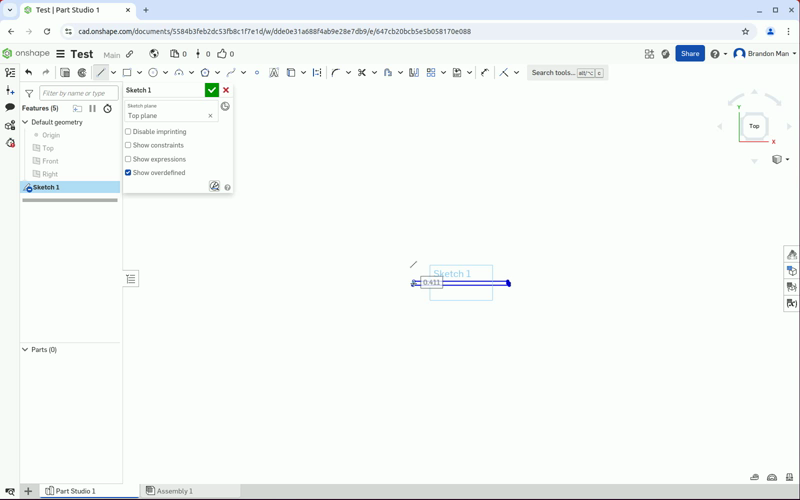
key_up(shift)
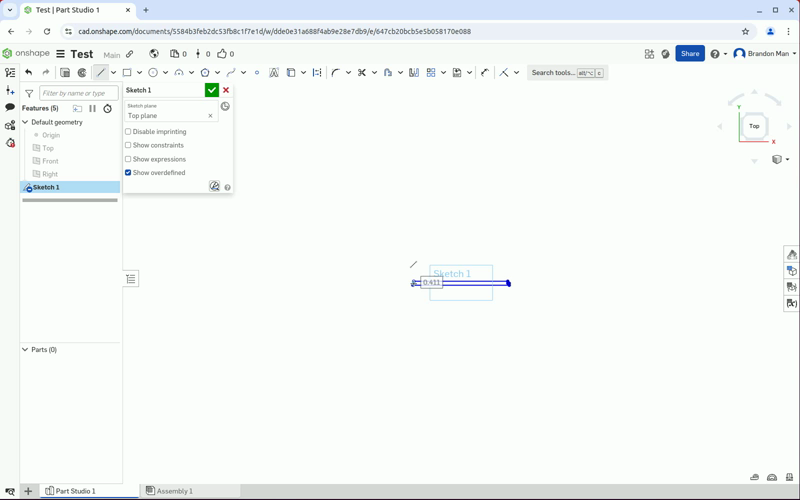
key_down(shift)
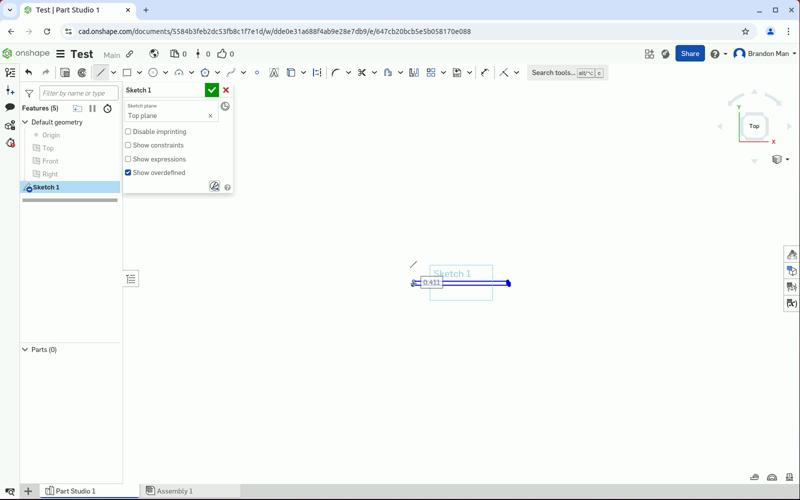
mouse_move(443, 283)
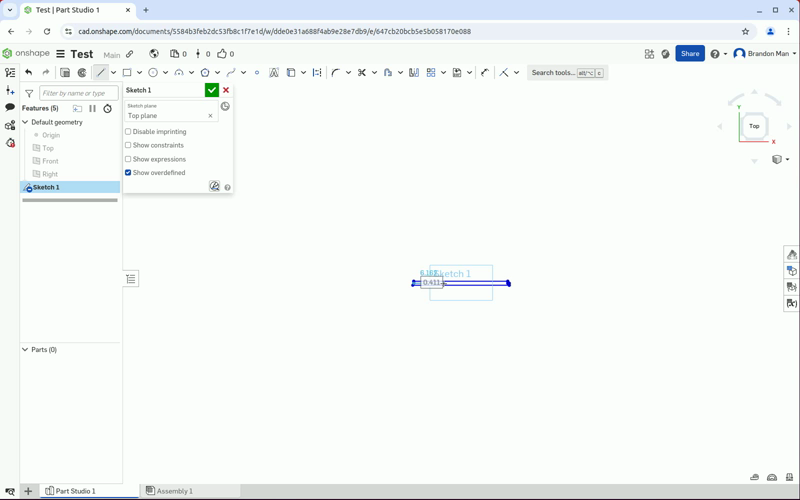
mouse_move(412, 283)
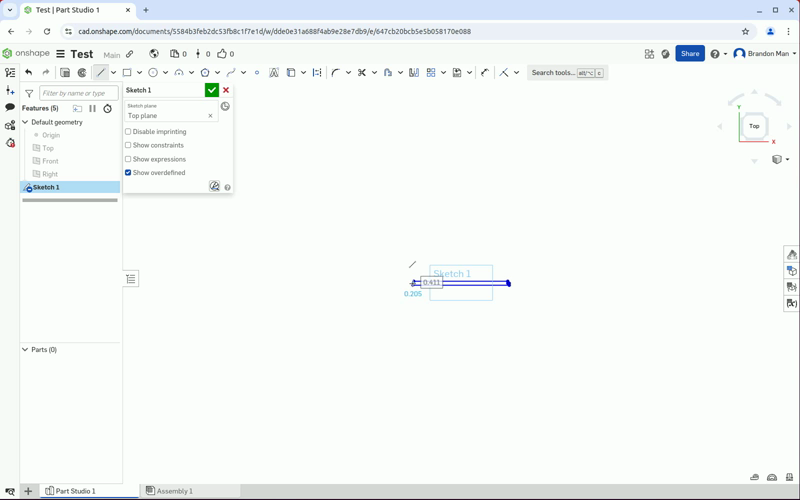
scroll(6)
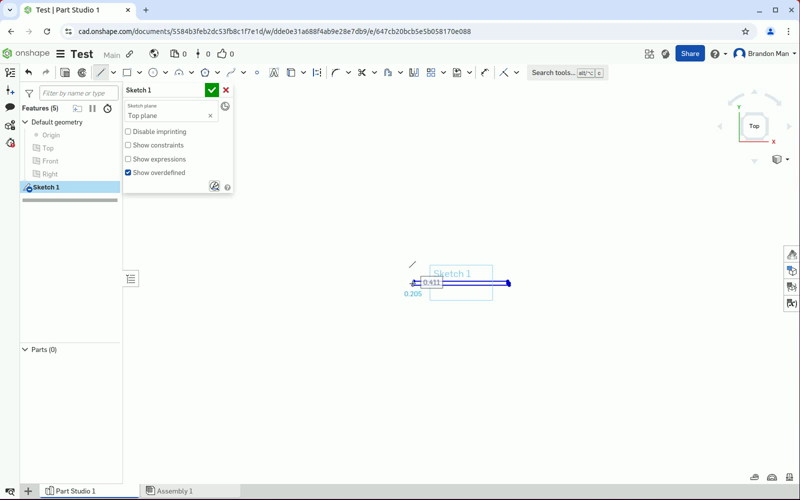
scroll(6)
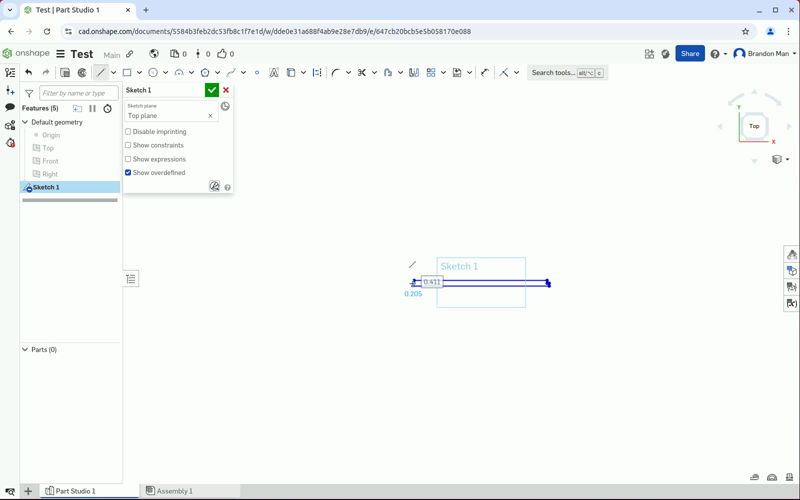
scroll(6)
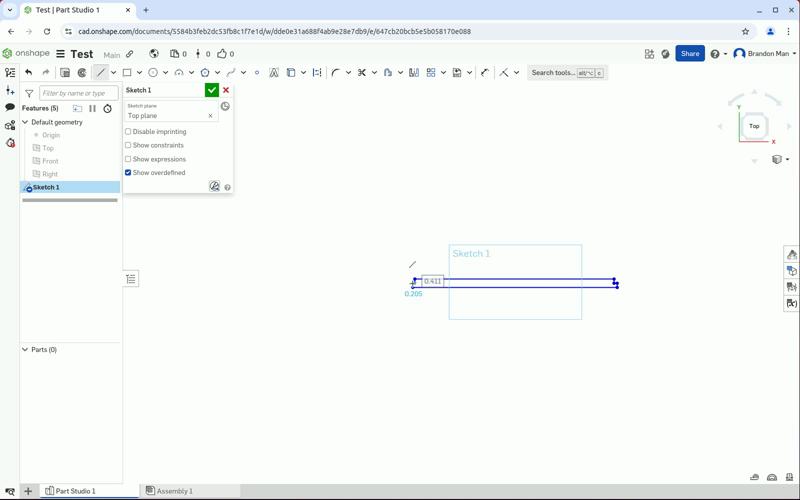
scroll(6)
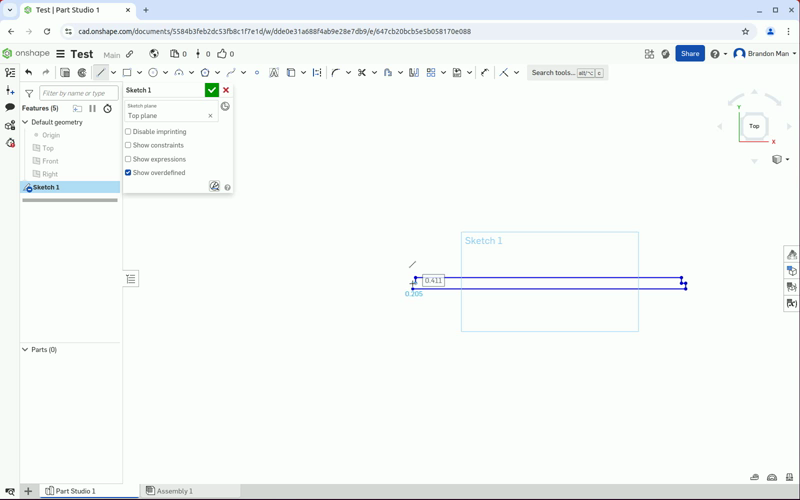
scroll(6)
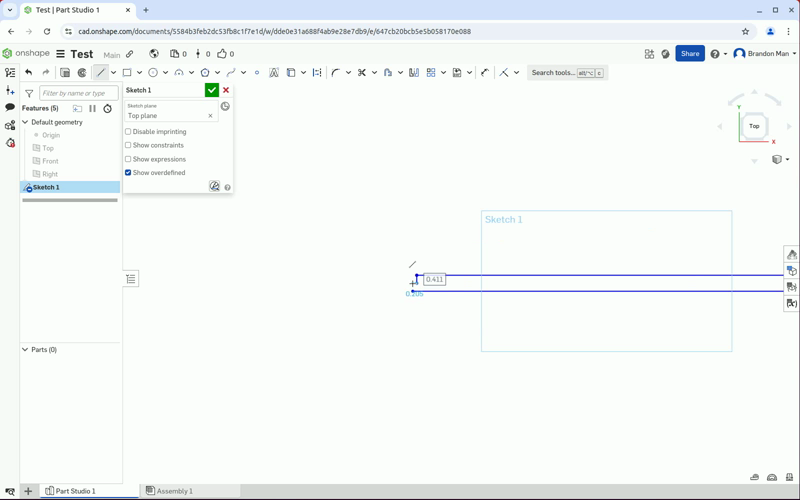
scroll(6)
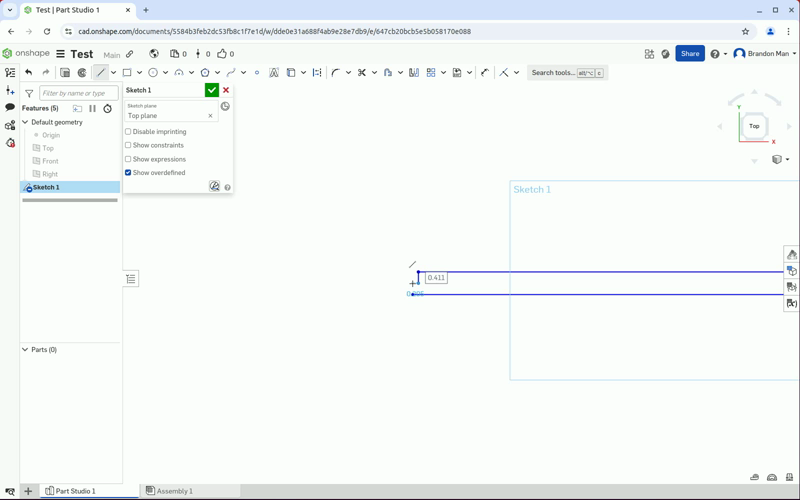
scroll(6)
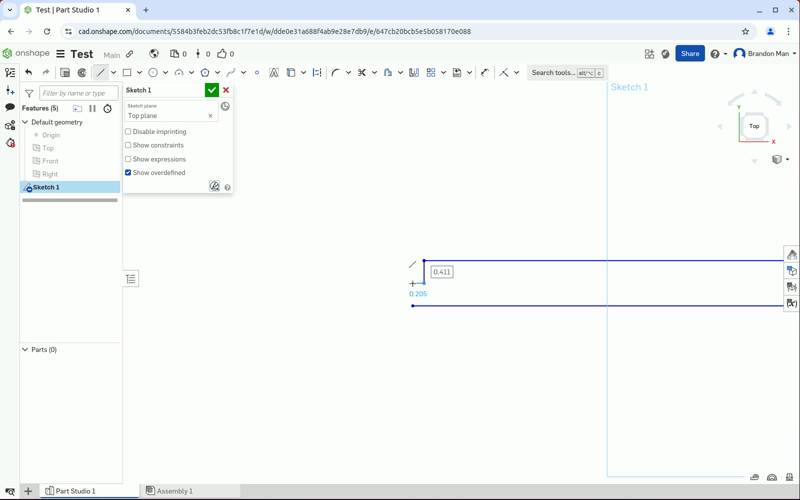
click(412, 283)
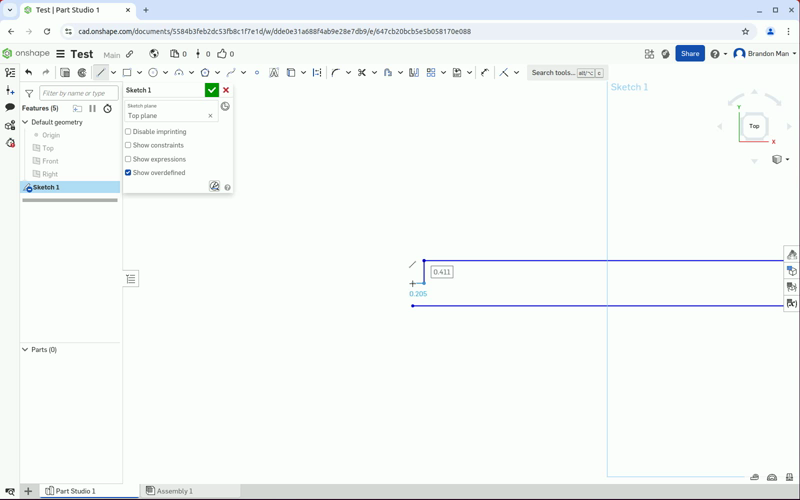
scroll(-6)
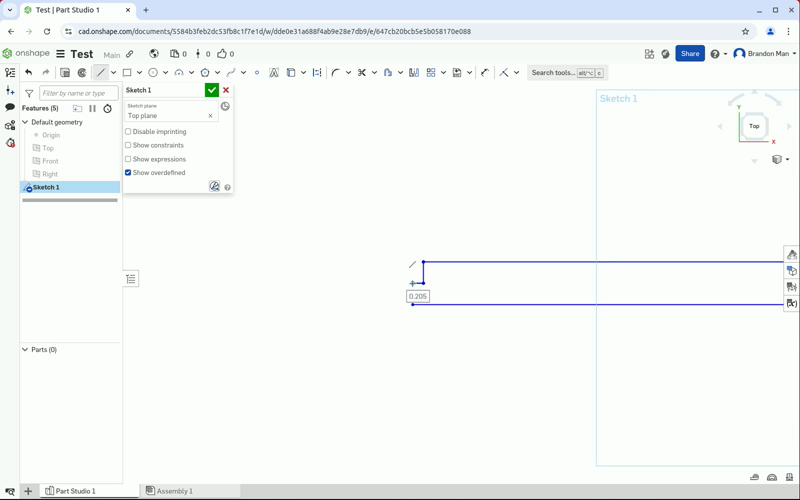
scroll(-6)
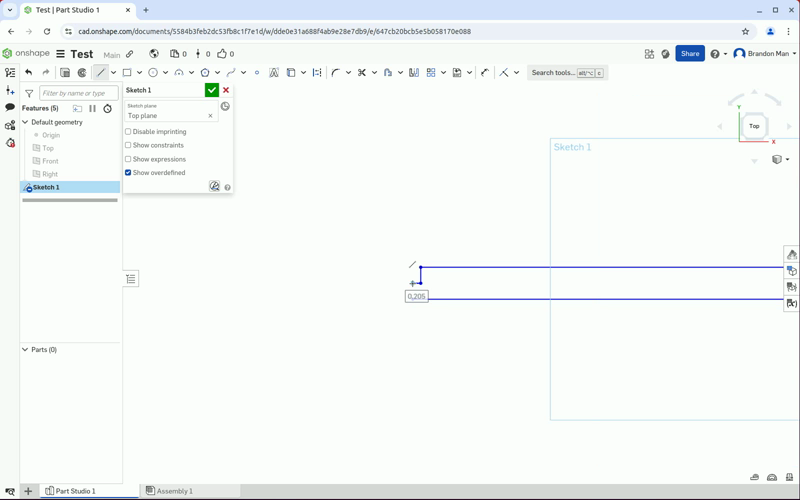
scroll(-6)
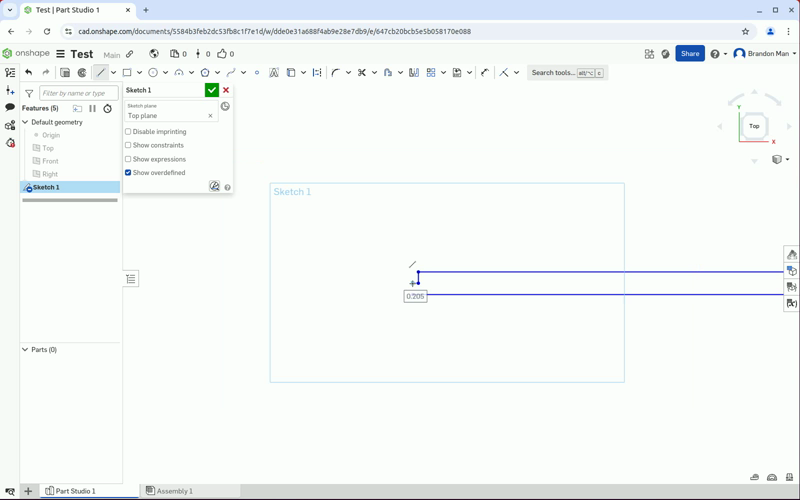
scroll(-6)
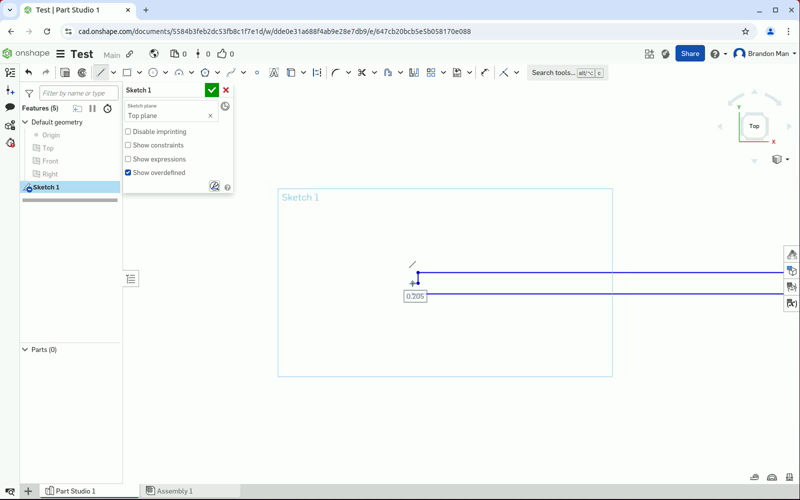
scroll(-6)
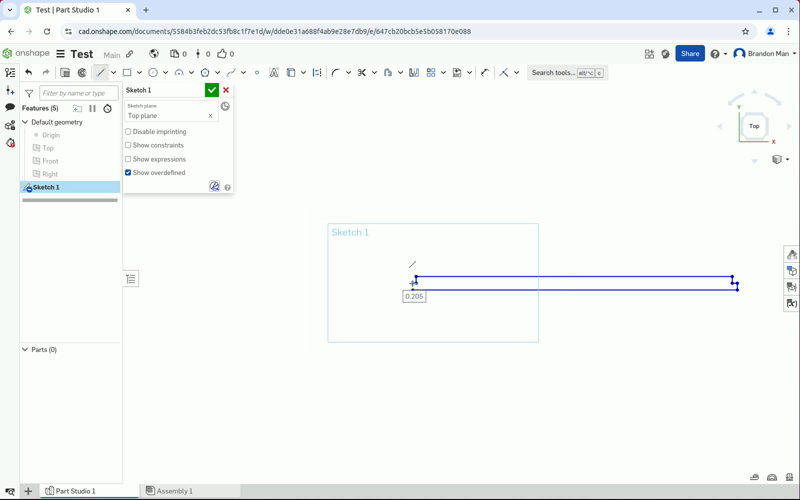
scroll(-6)
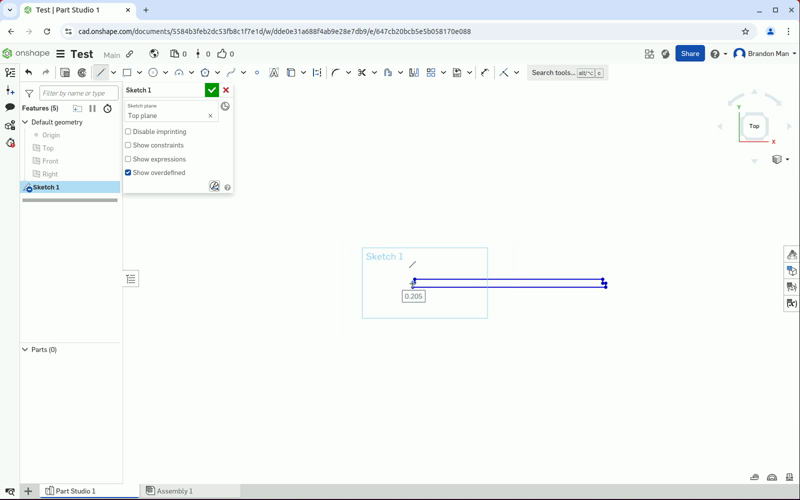
scroll(-6)
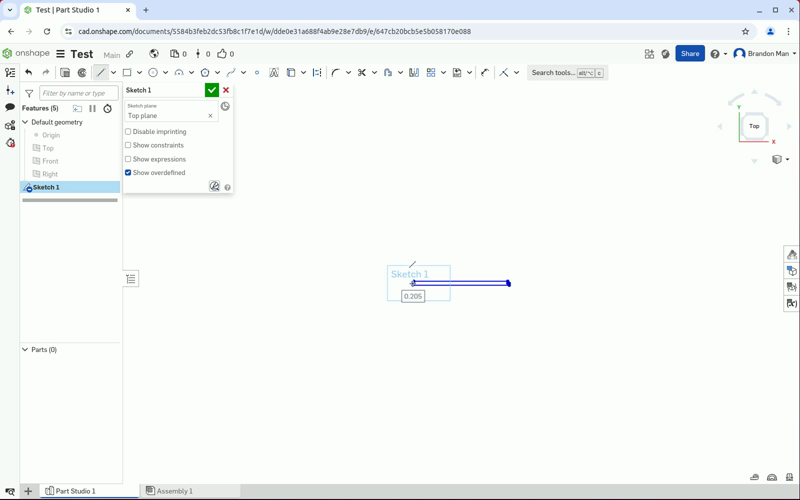
key_up(shift)
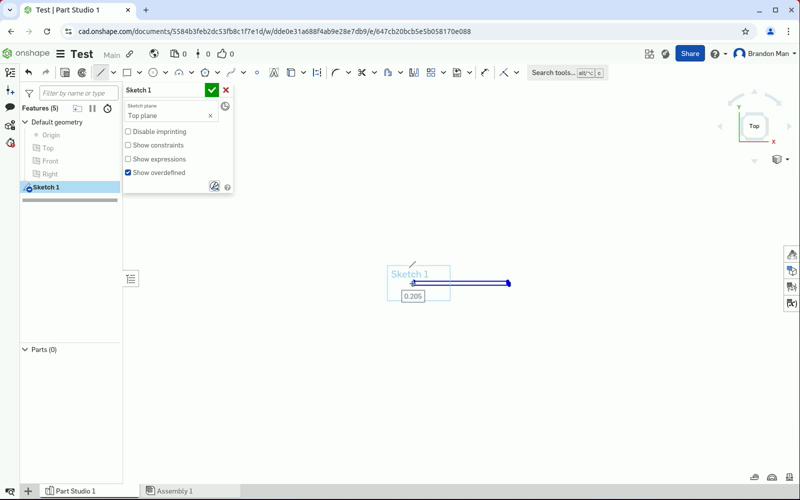
mouse_move(442, 283)
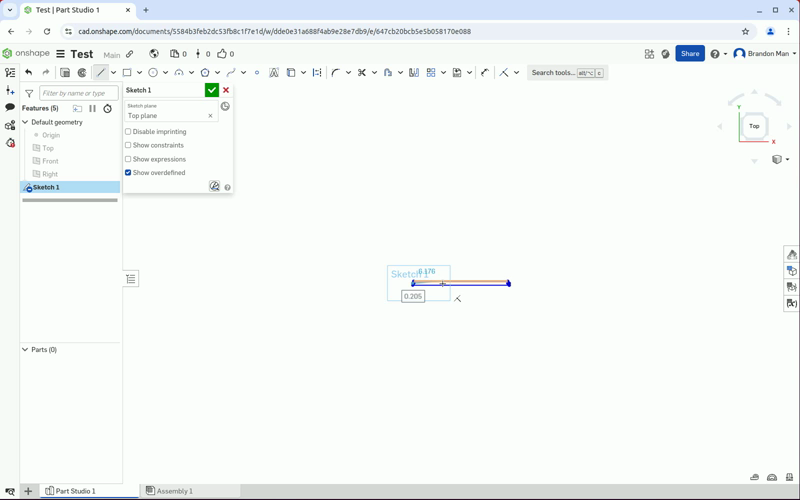
key_down(shift)
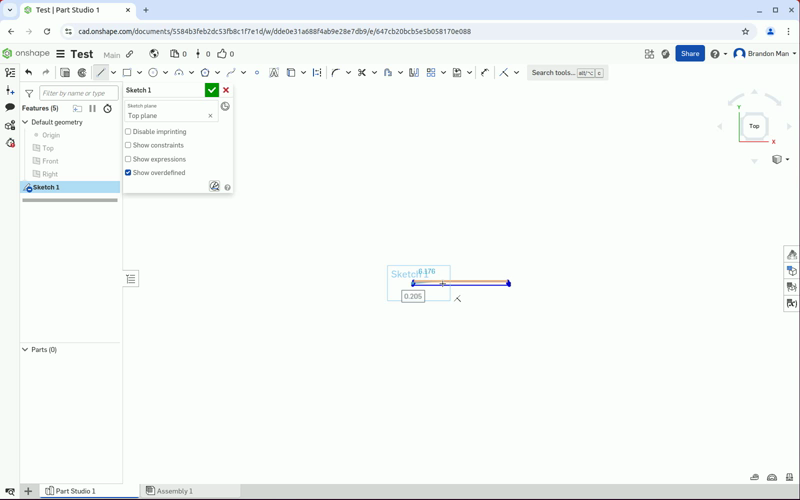
mouse_move(412, 285)
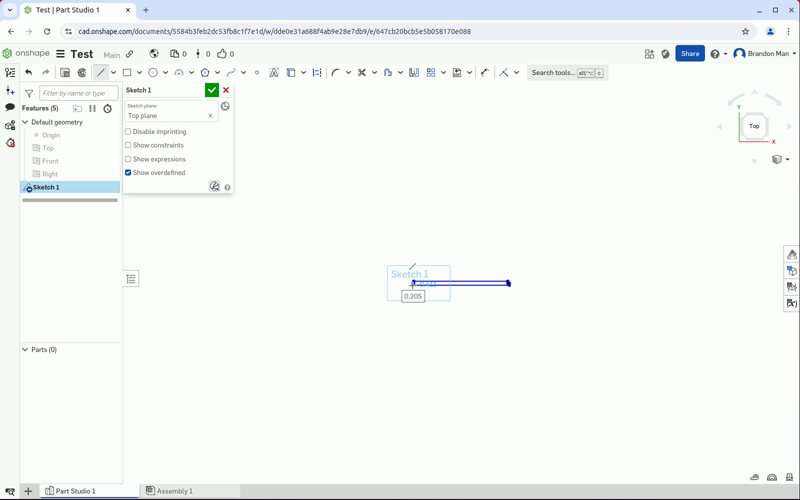
scroll(6)
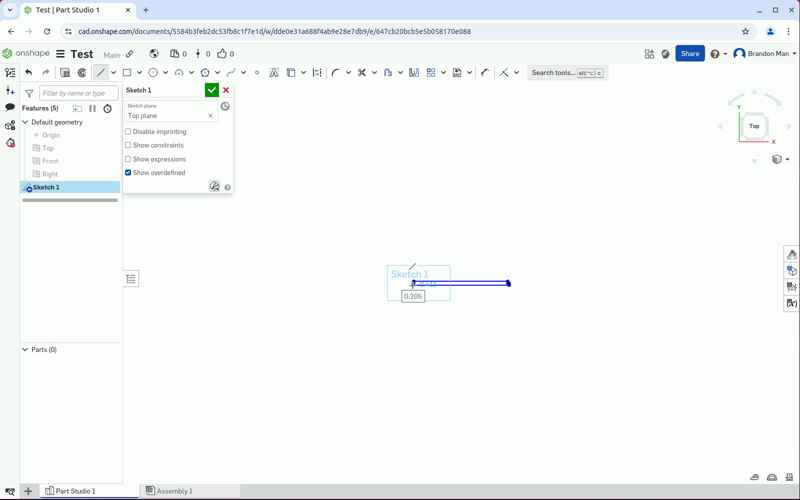
scroll(6)
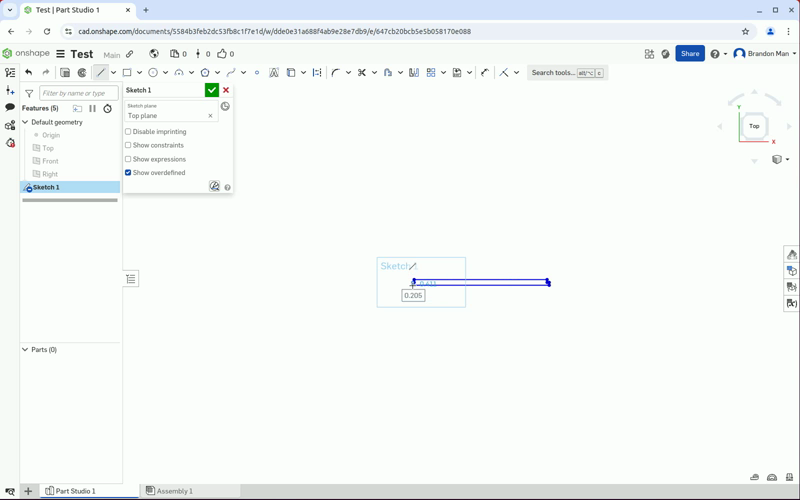
scroll(6)
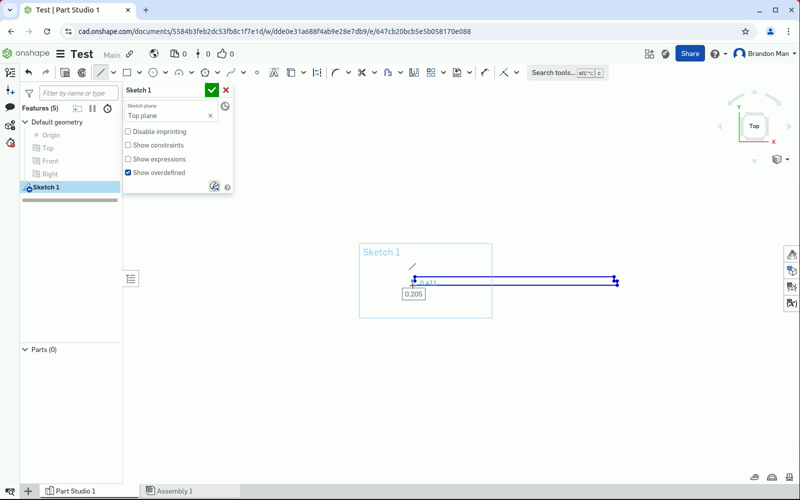
scroll(6)
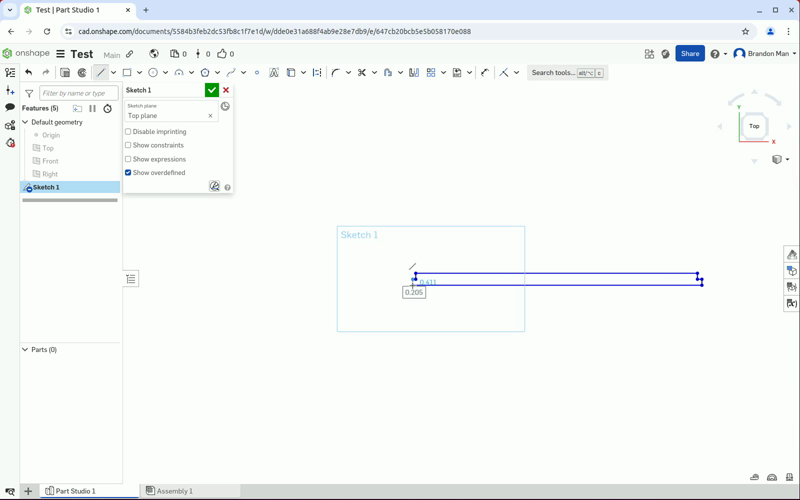
scroll(6)
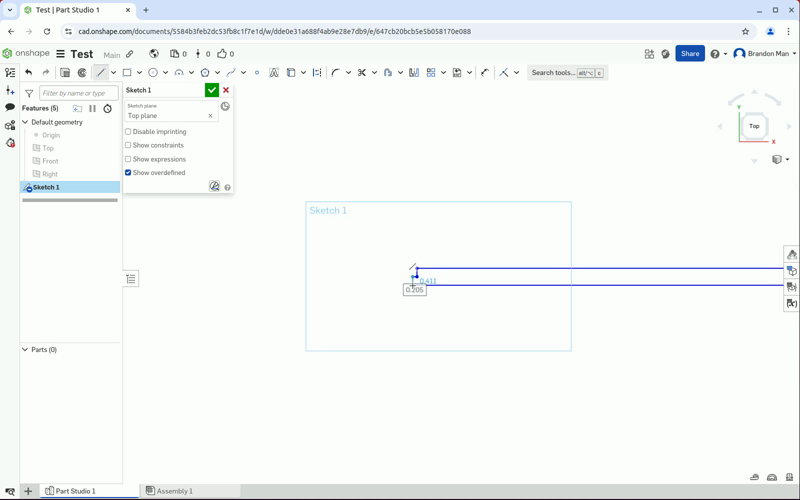
scroll(6)
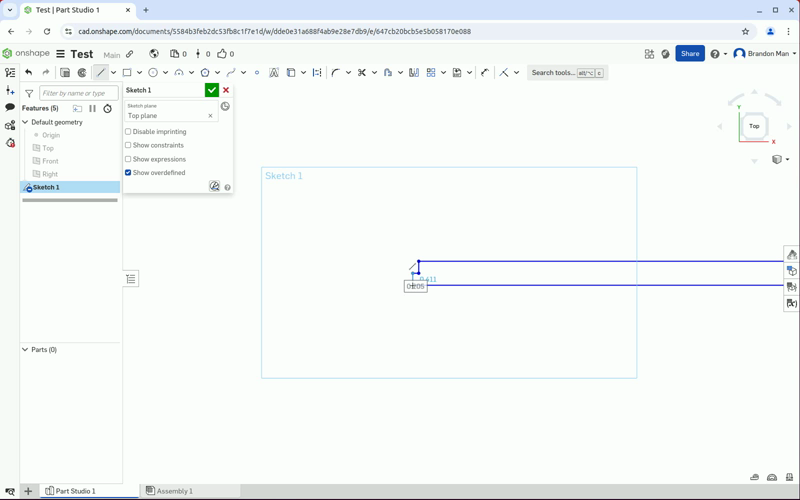
scroll(6)
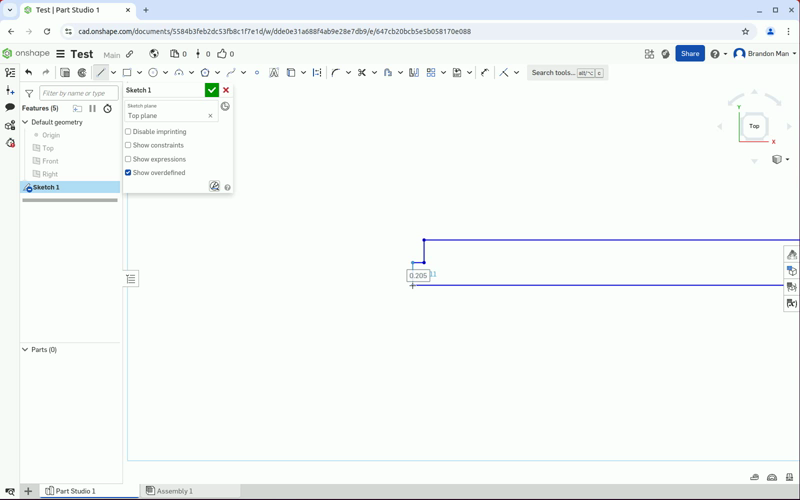
key_up(shift)
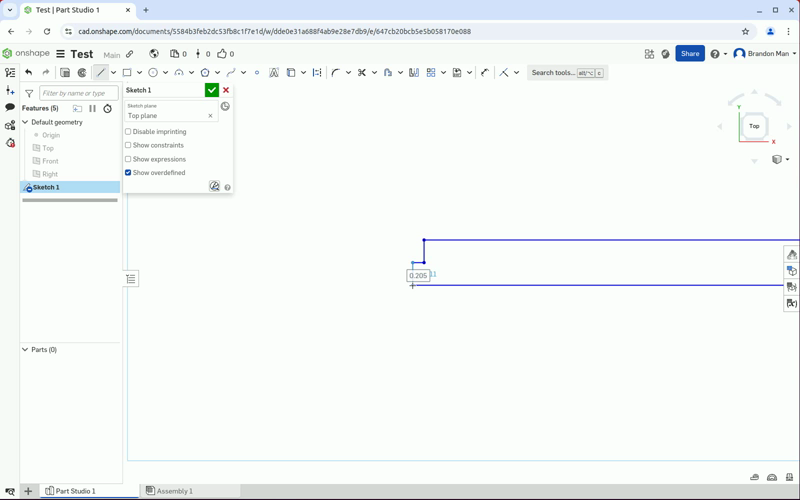
click(412, 285)
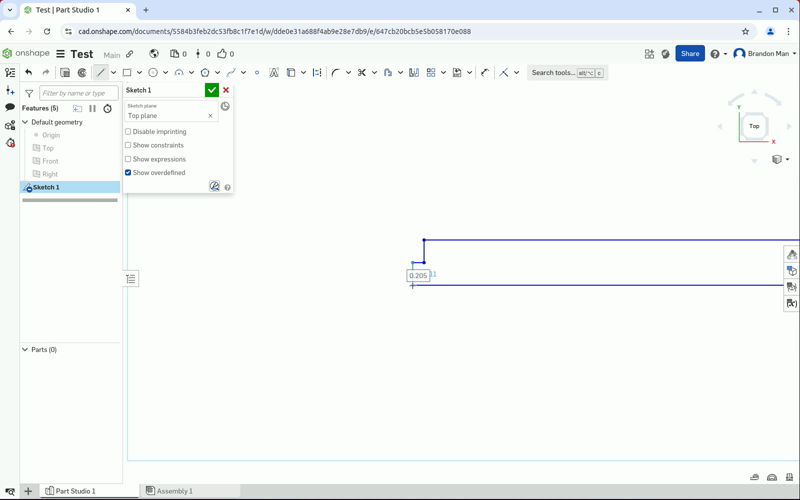
scroll(-6)
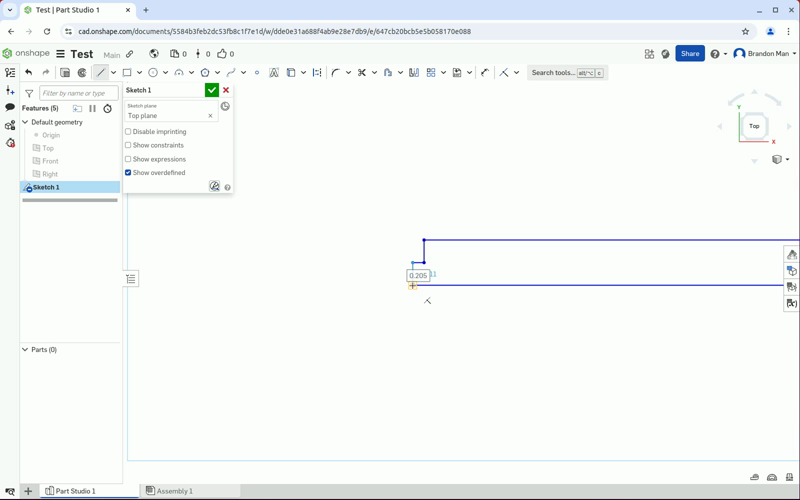
scroll(-6)
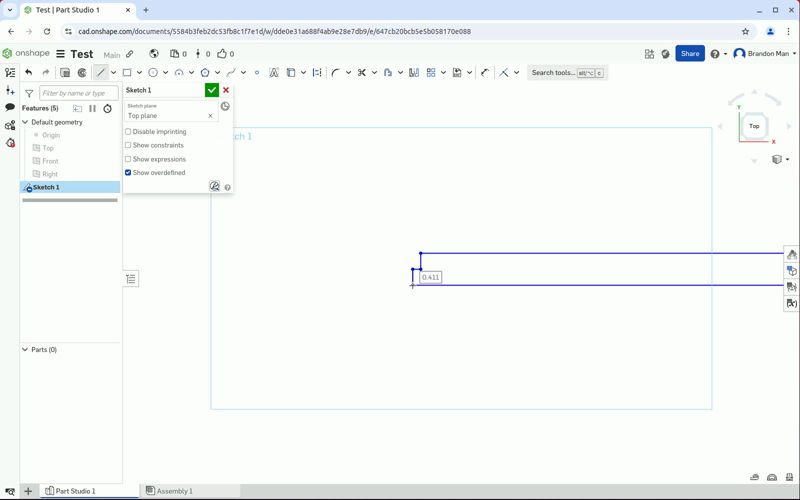
scroll(-6)
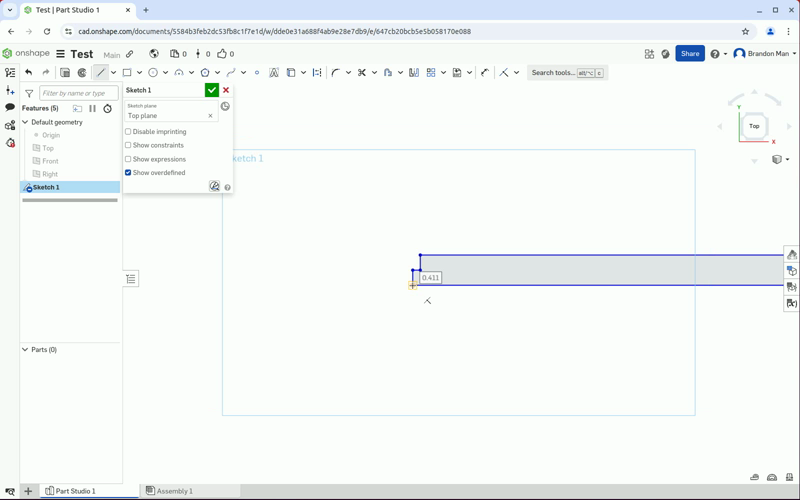
scroll(-6)
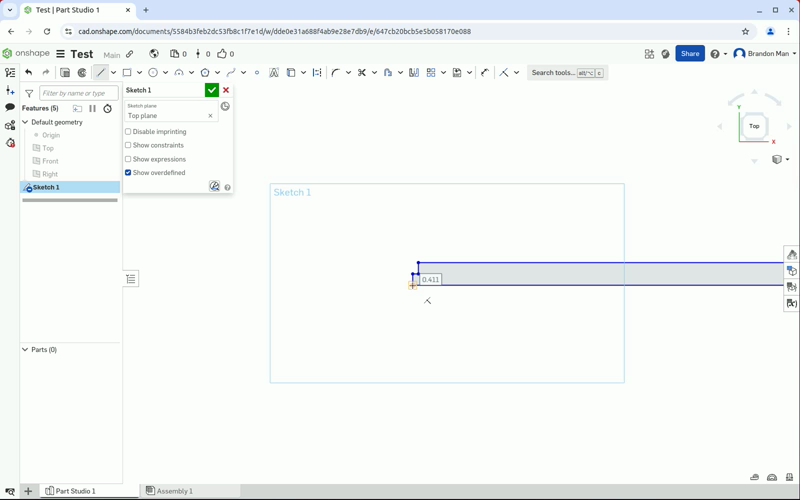
scroll(-6)
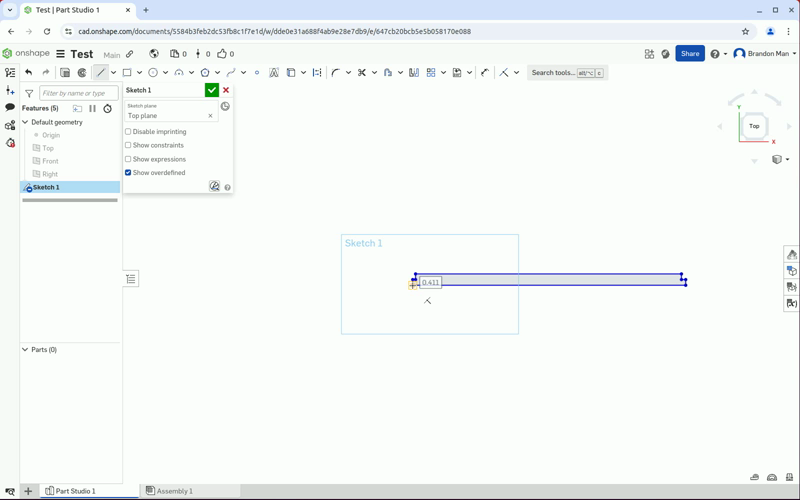
scroll(-6)
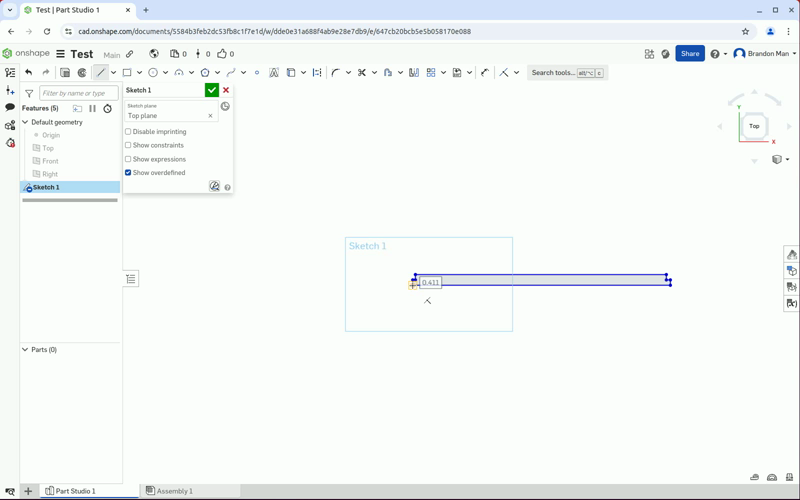
scroll(-6)
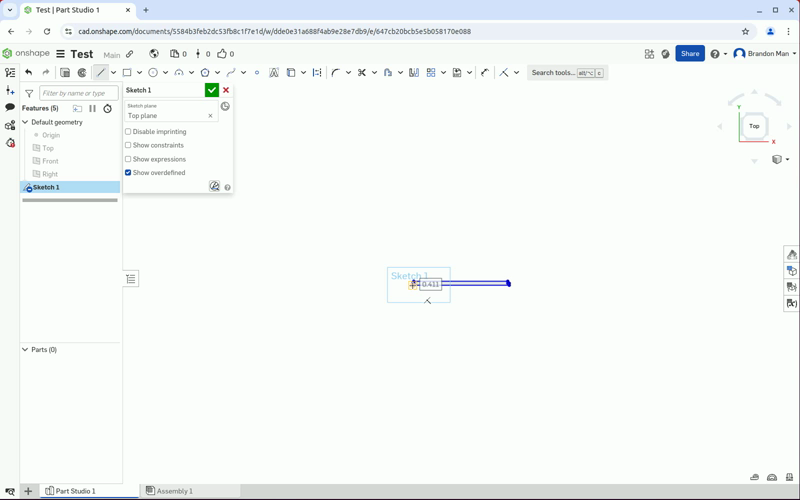
key(esc)
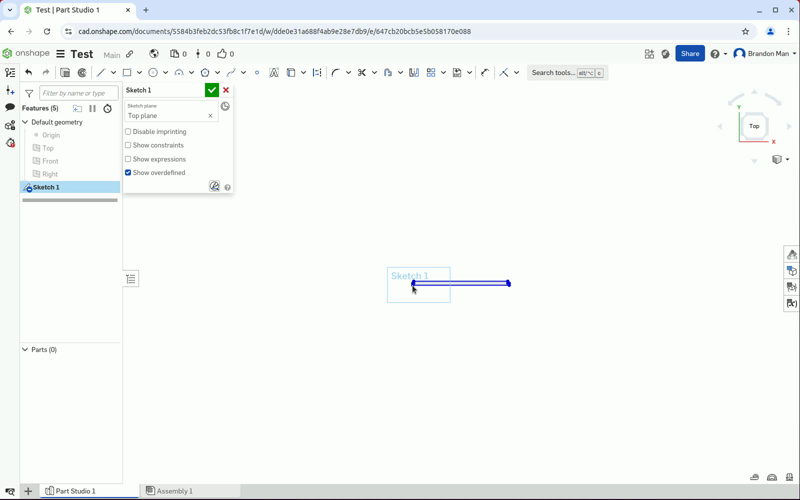
mouse_move(466, 282)
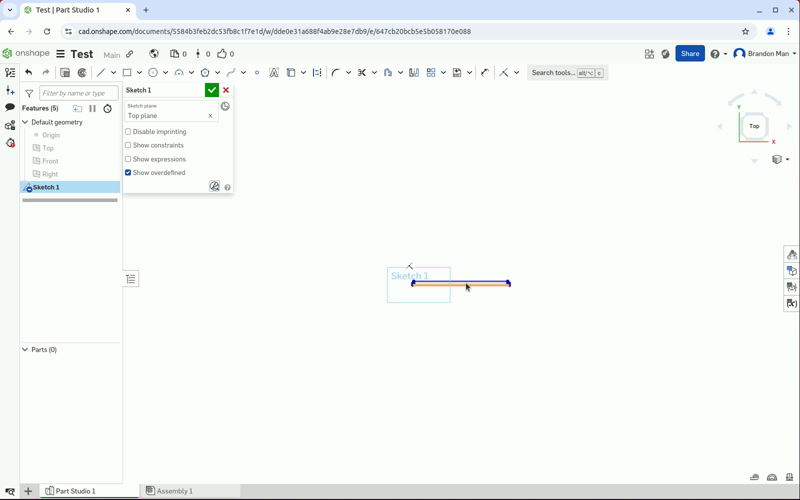
scroll(6)
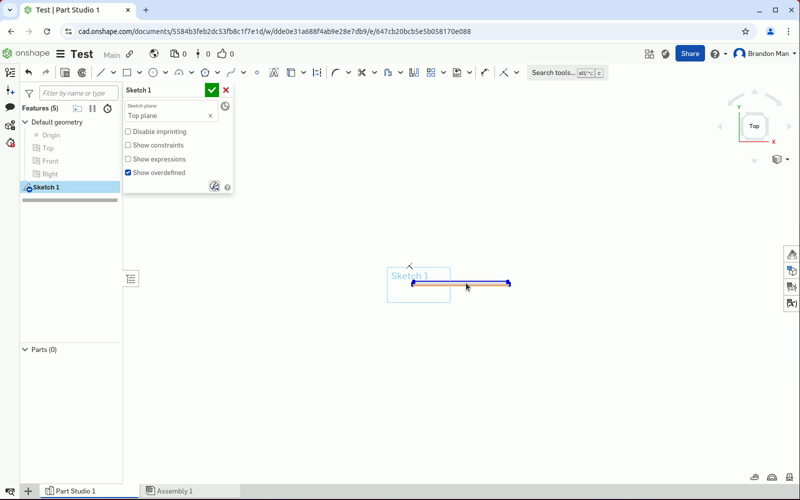
scroll(6)
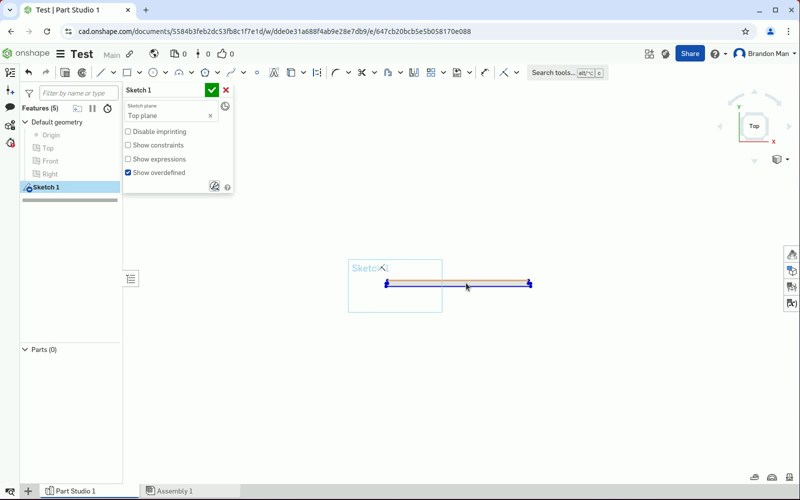
scroll(6)
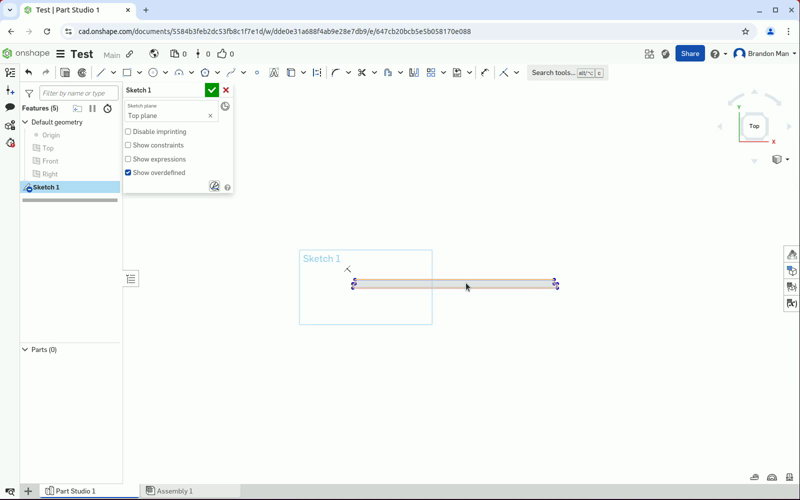
scroll(6)
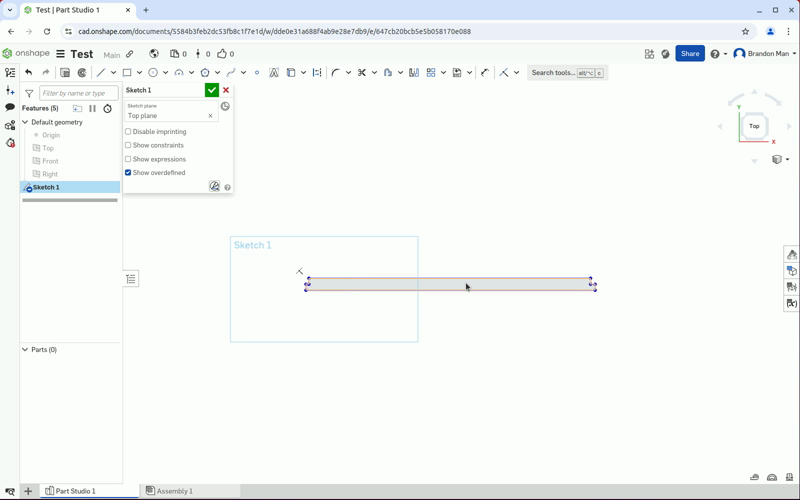
scroll(6)
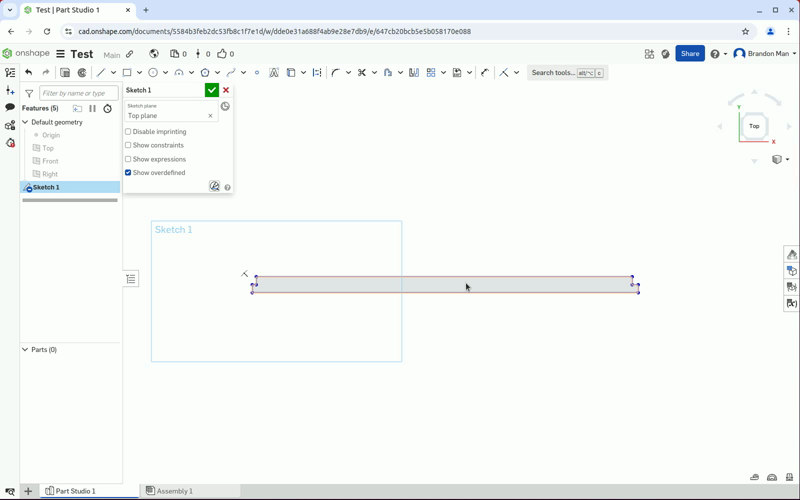
scroll(6)
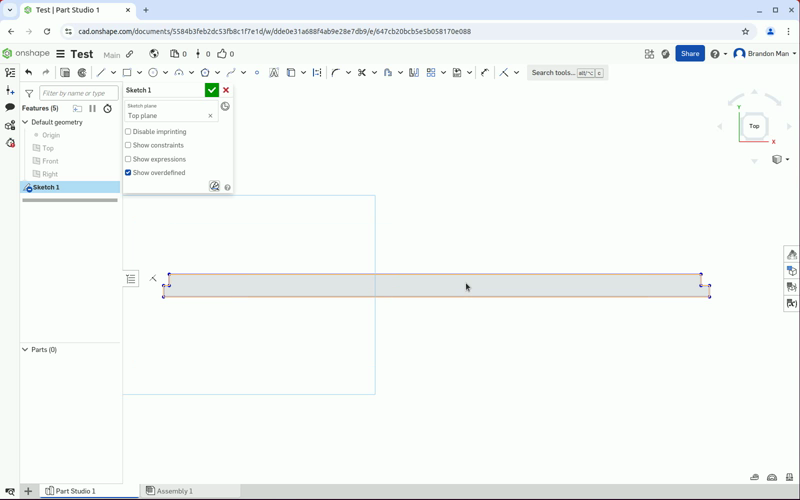
scroll(6)
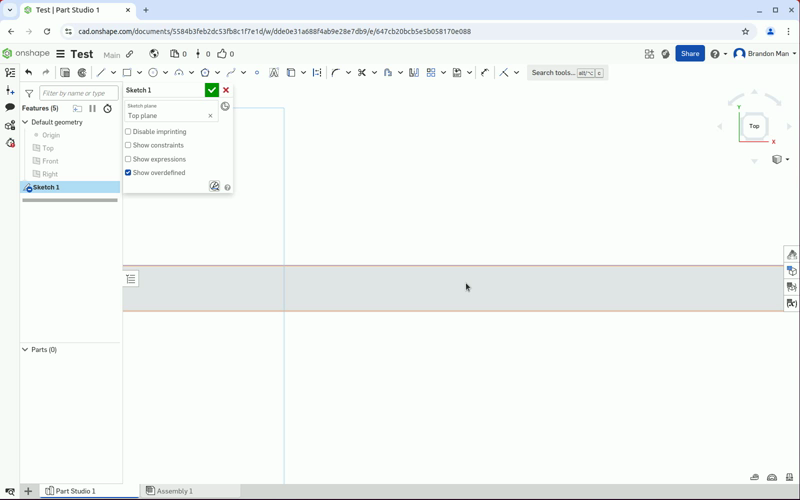
click(466, 282)
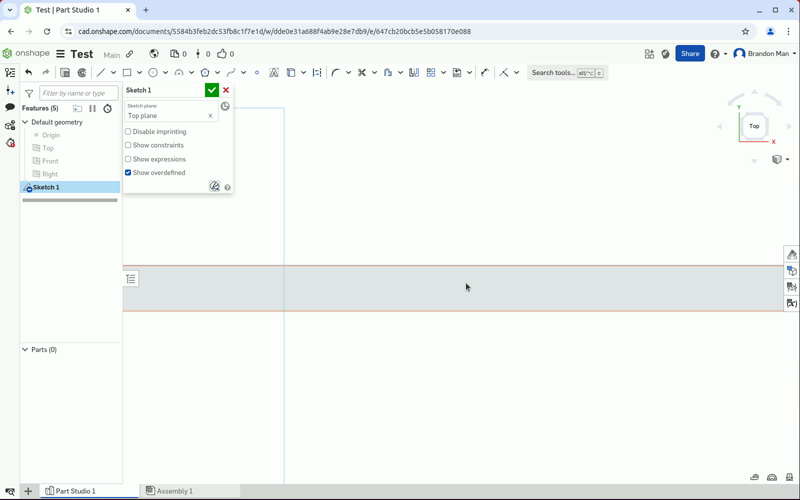
scroll(-6)
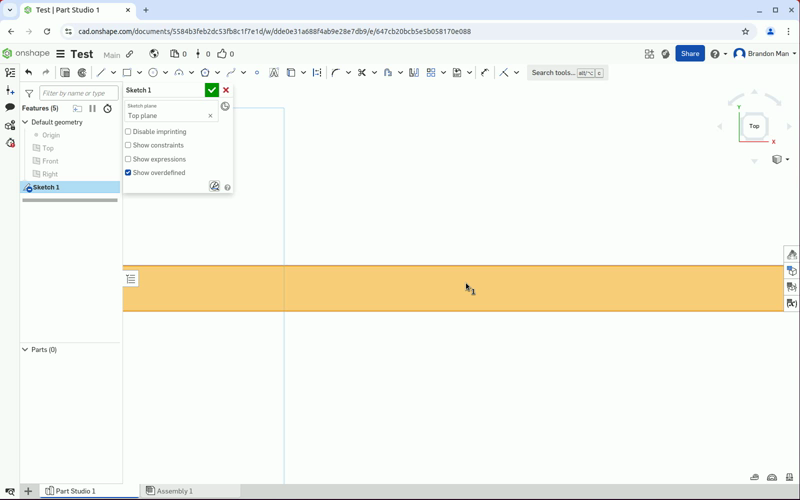
scroll(-6)
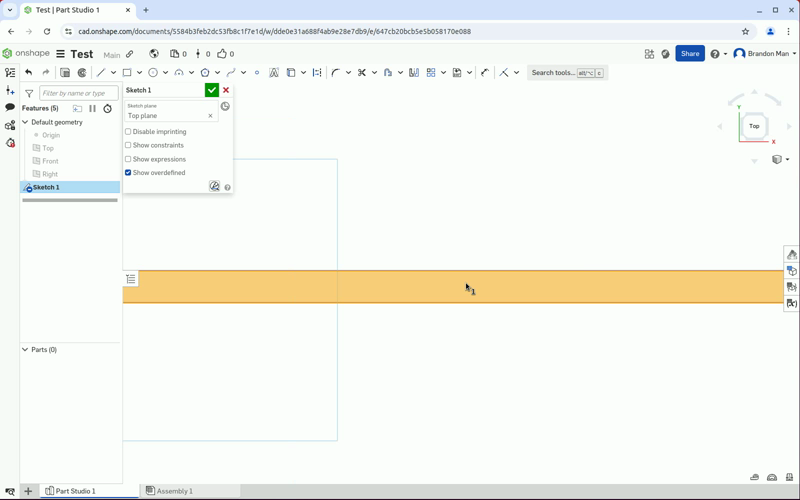
scroll(-6)
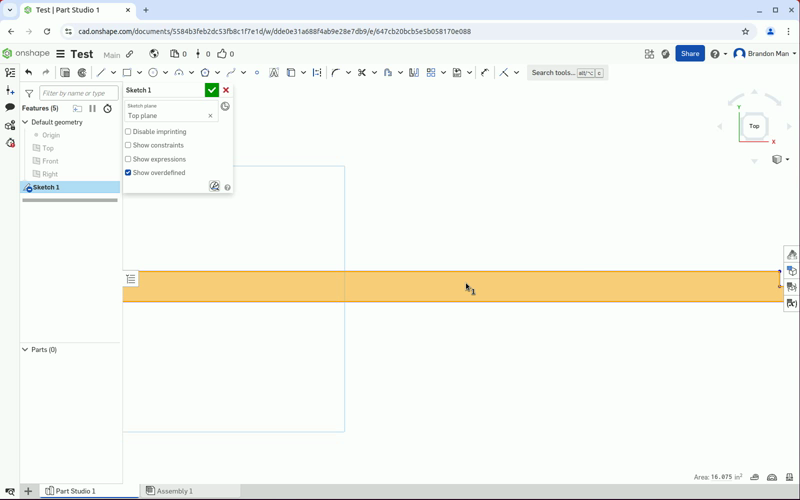
scroll(-6)
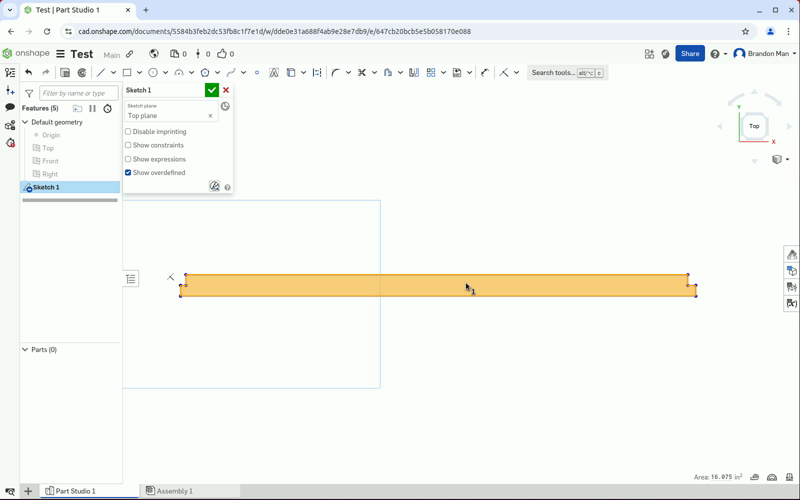
scroll(-6)
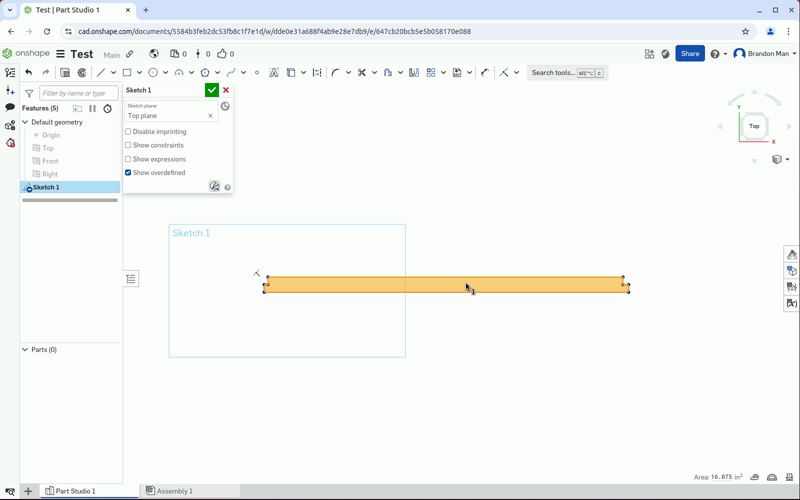
scroll(-6)
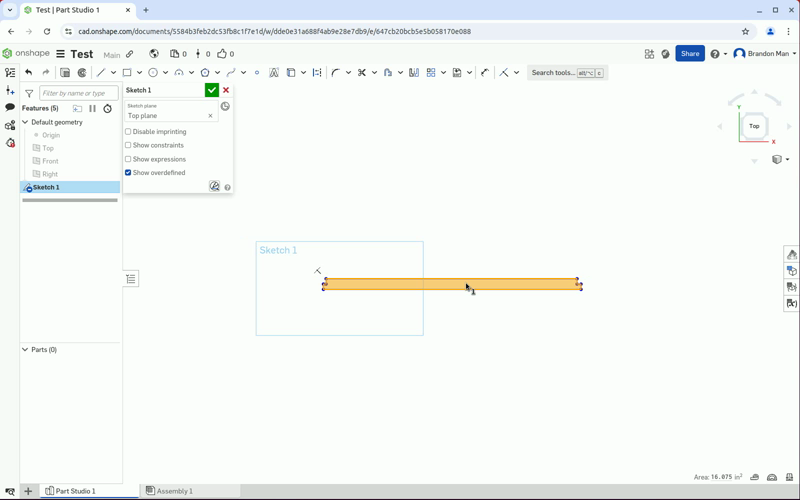
scroll(-6)
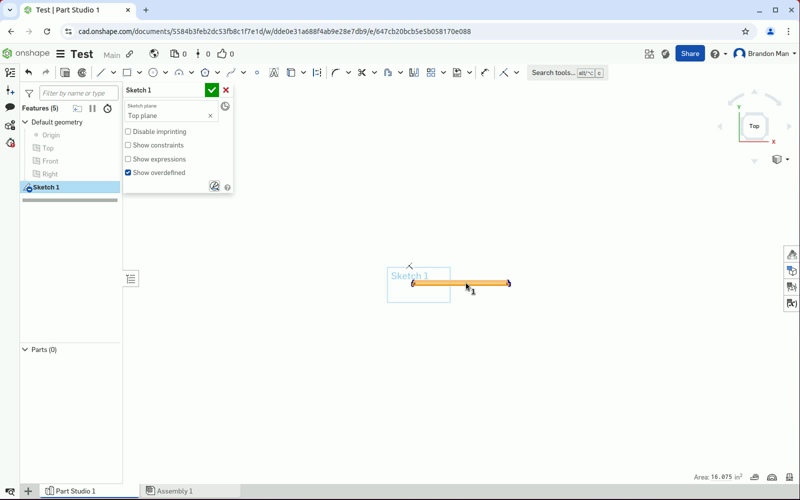
mouse_move(73, 352)
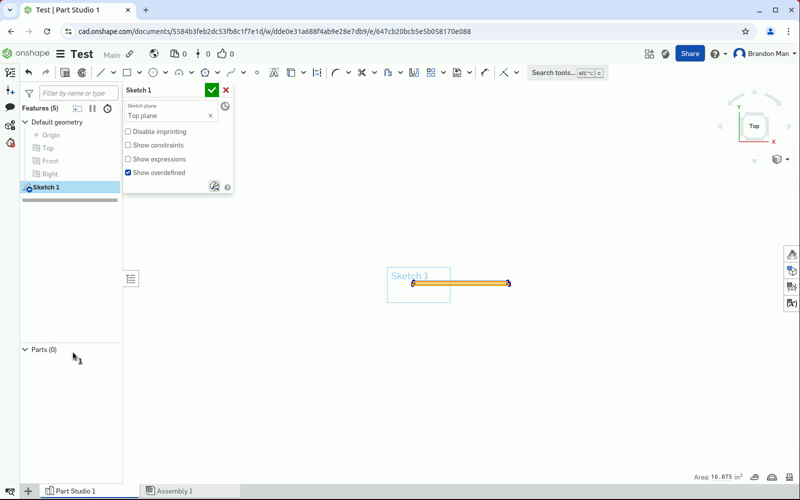
key(shift+y)
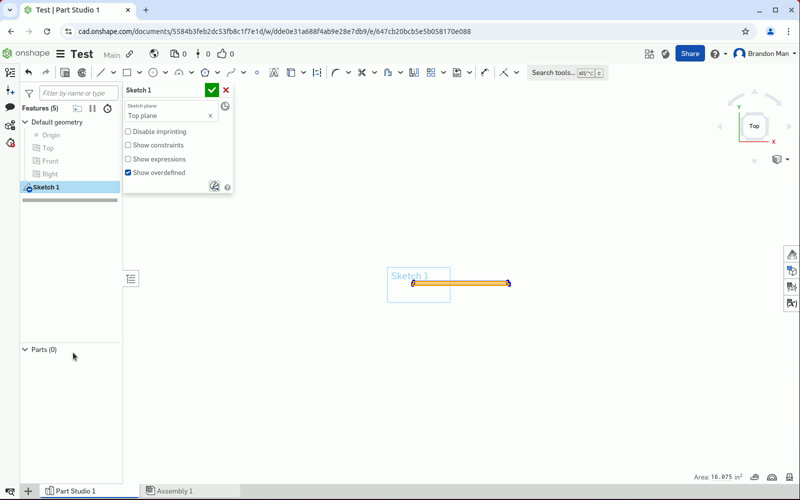
key(shift+e)
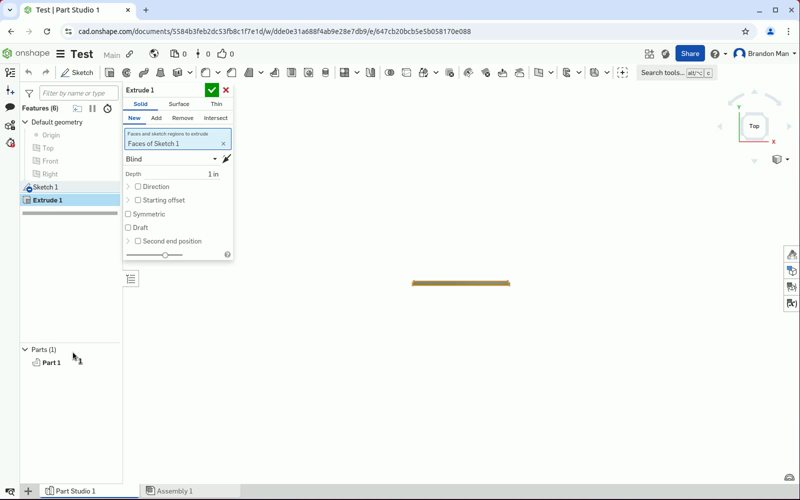
mouse_move(143, 106)
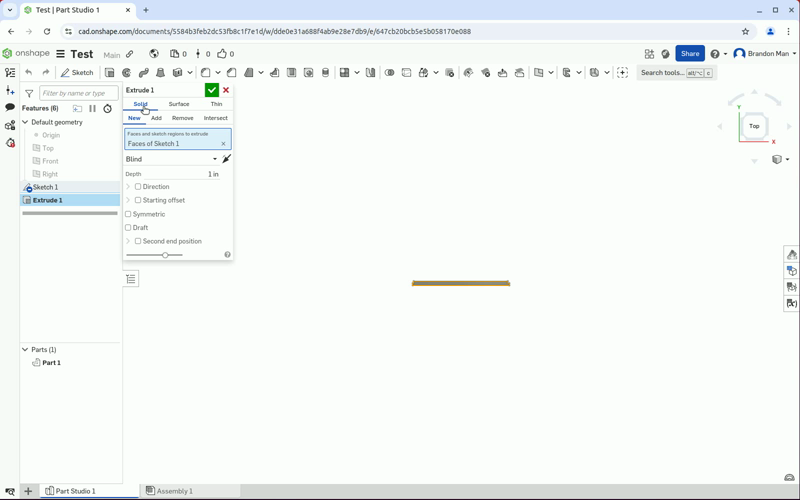
click(143, 106)
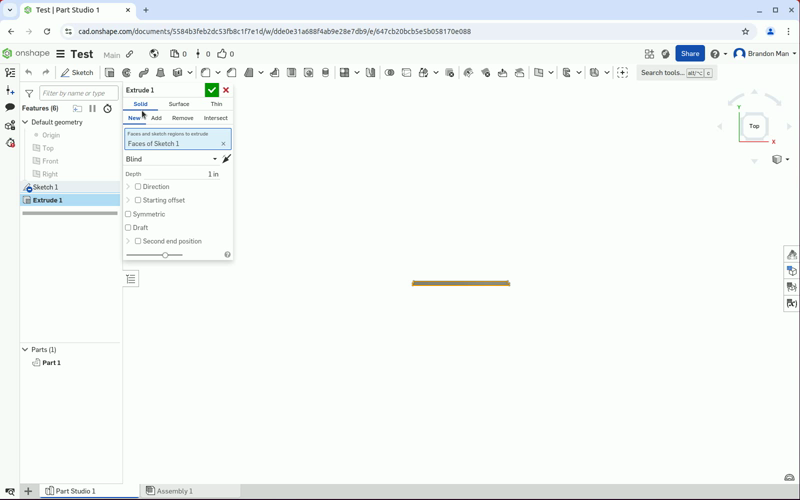
mouse_move(137, 120)
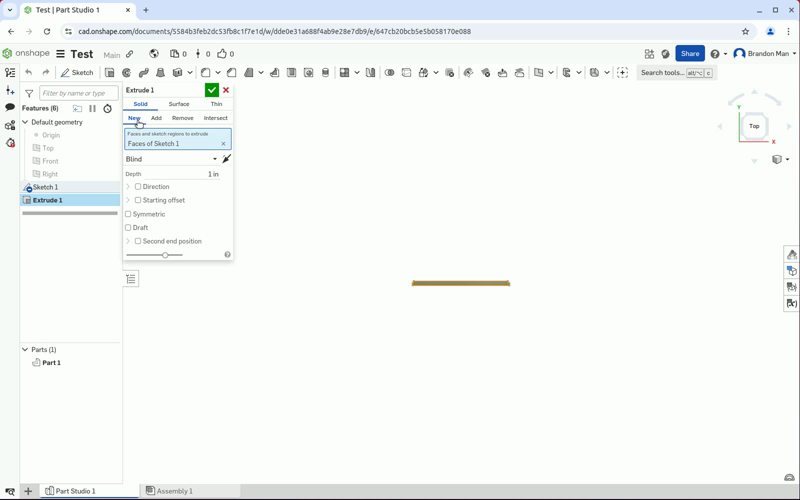
click(137, 120)
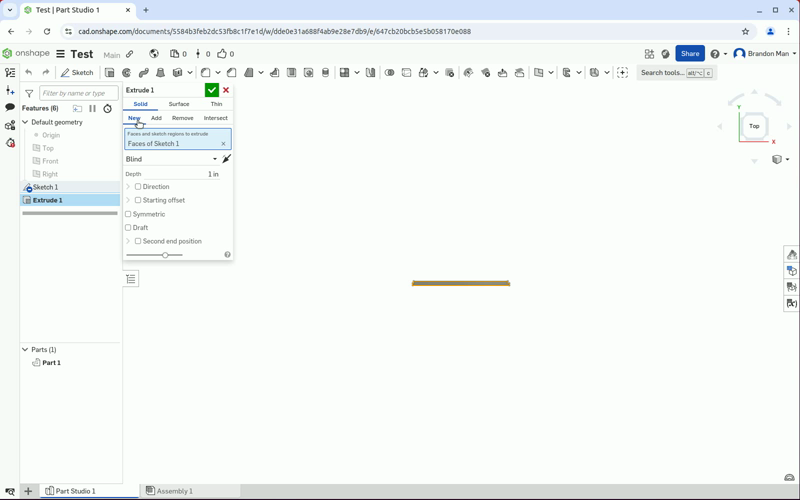
key(tab, 4)
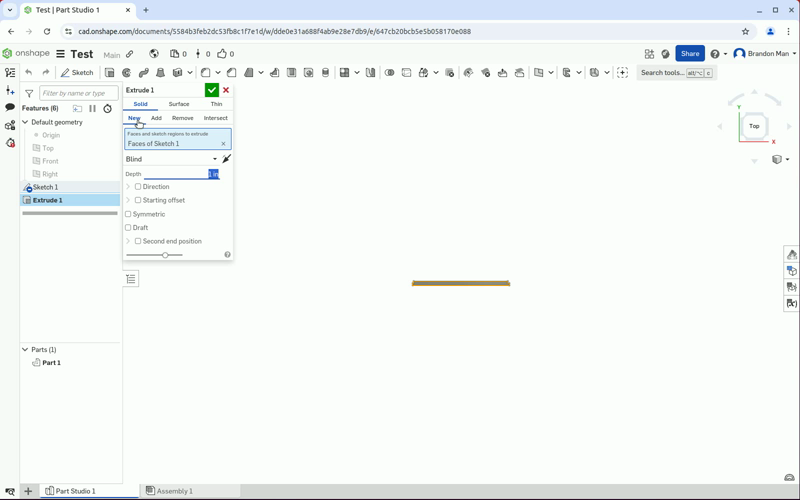
text(-46.216)
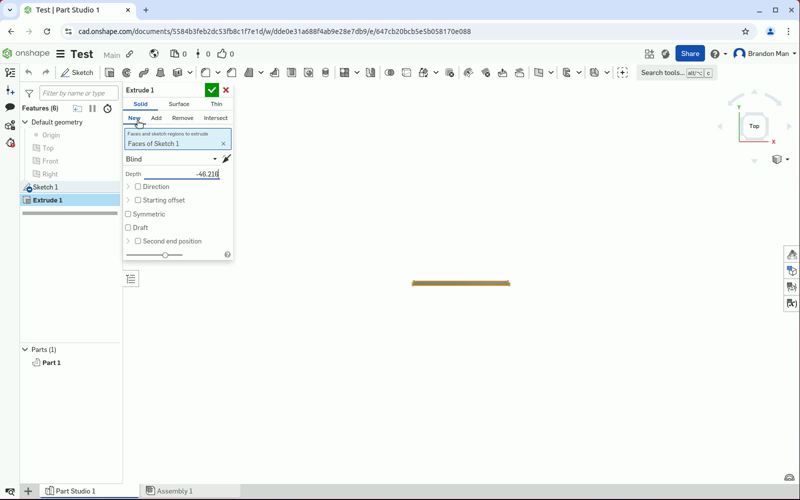
key(tab, 3)
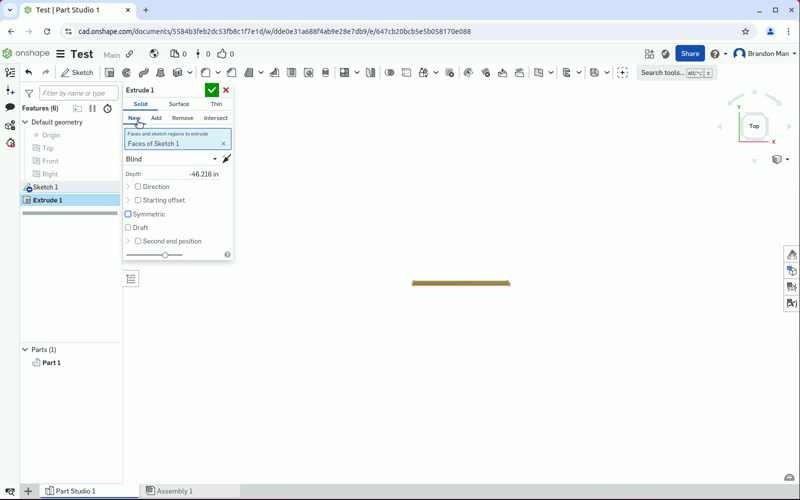
key(space)
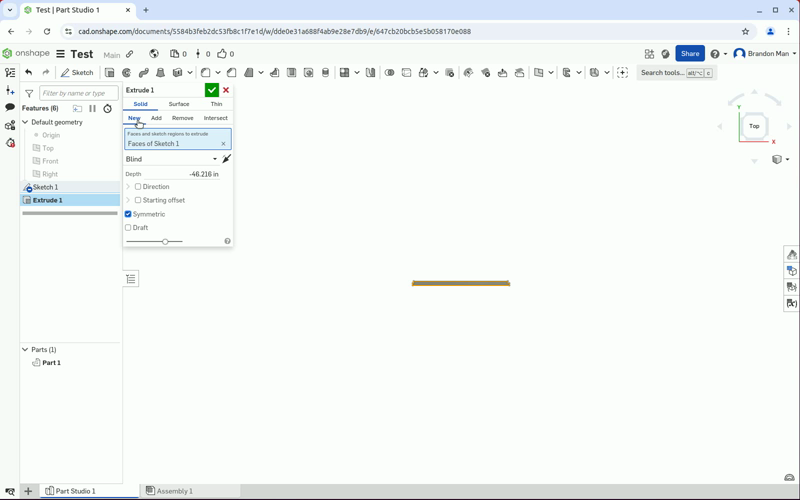
key(enter)
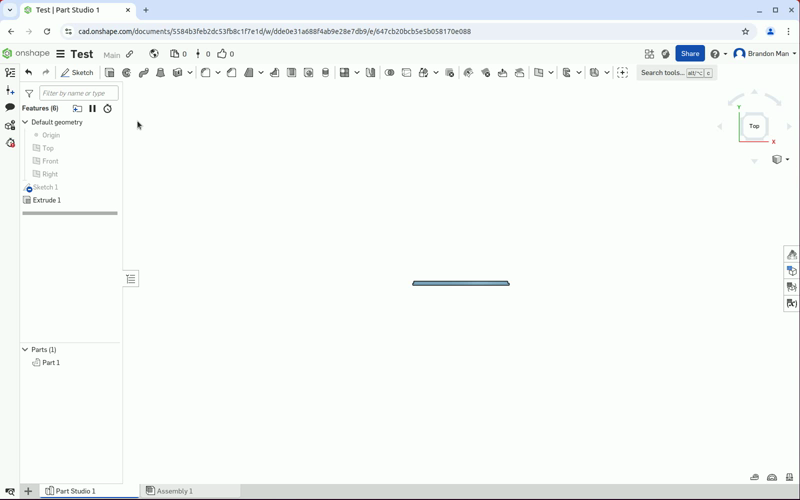
key(shift+h)
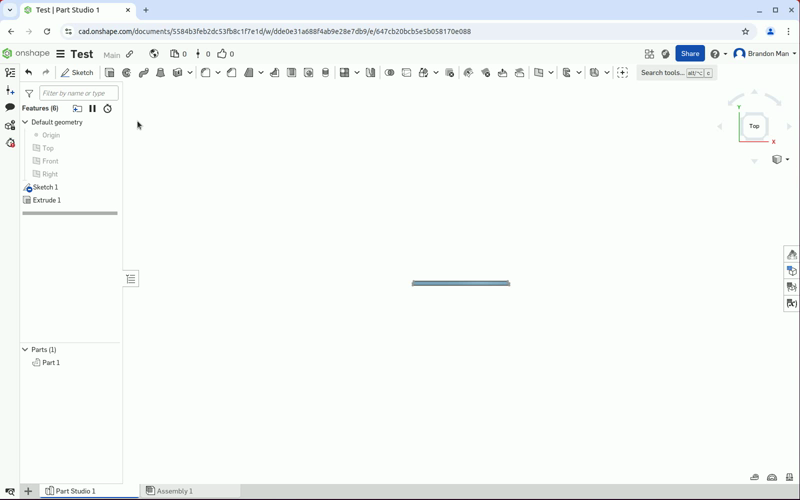
key(shift+h)
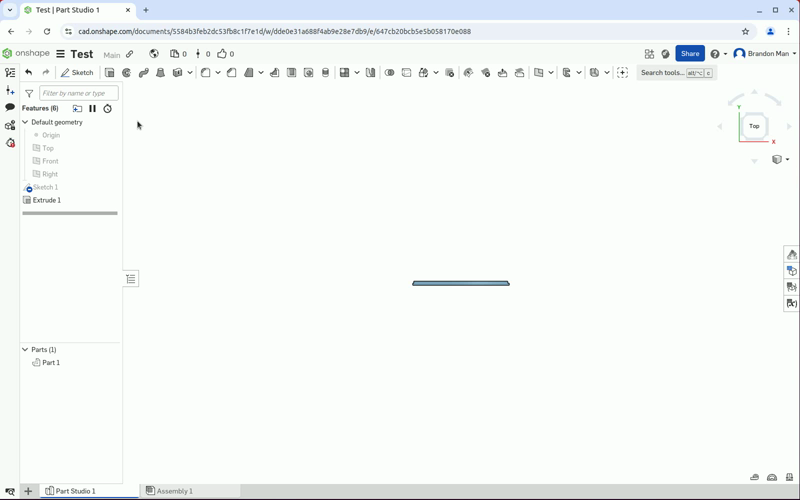
mouse_move(73, 189)
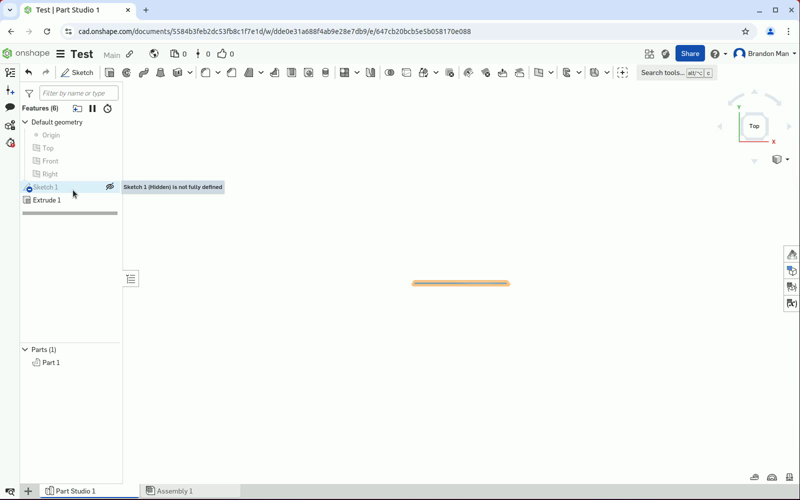
click(73, 189)
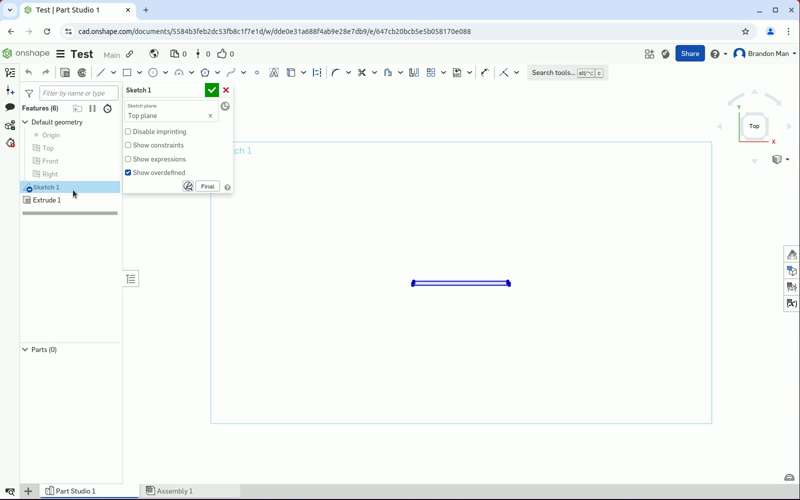
mouse_move(229, 92)
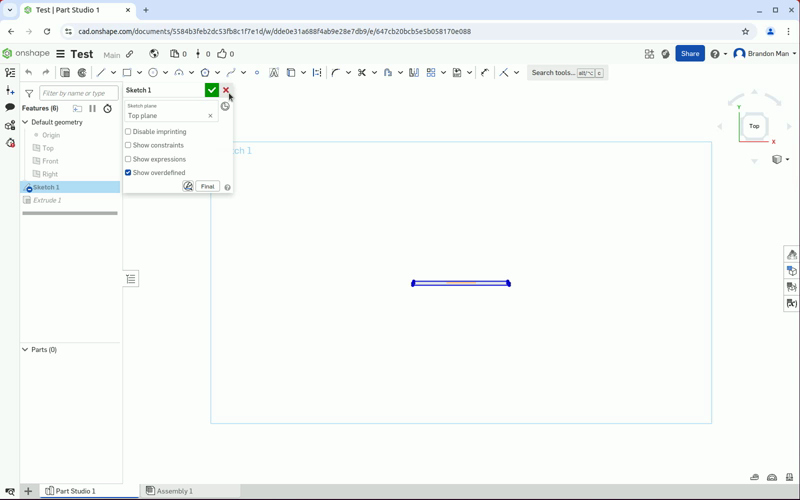
click(229, 92)
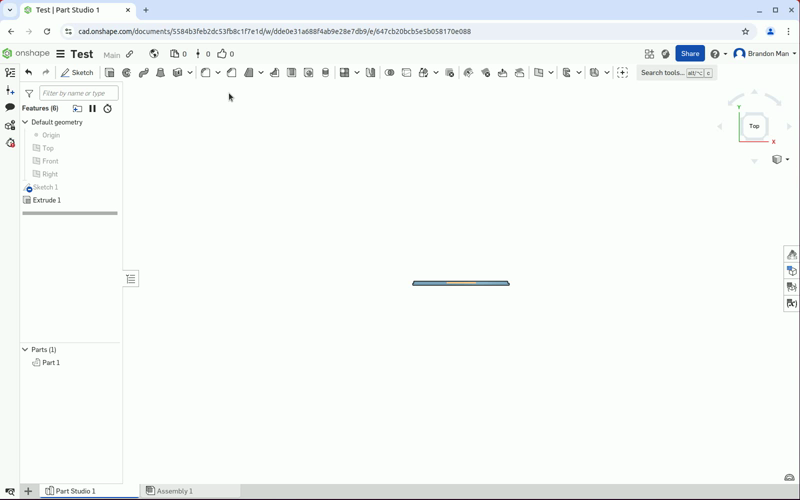
mouse_move(541, 75)
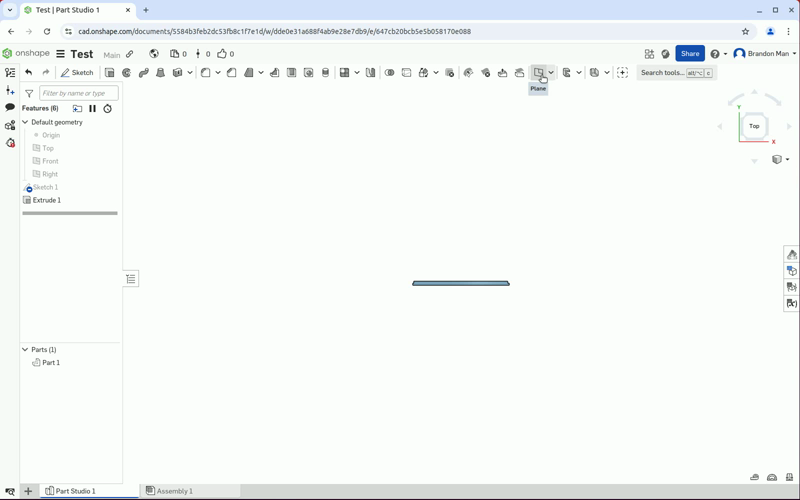
click(541, 75)
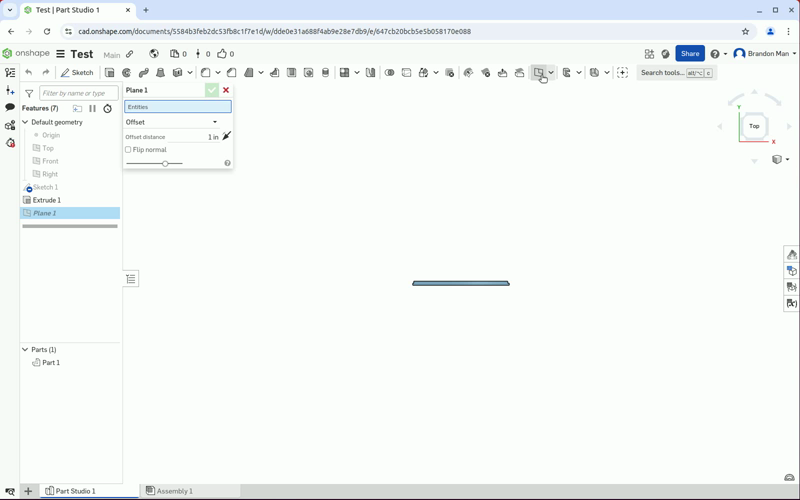
mouse_move(73, 150)
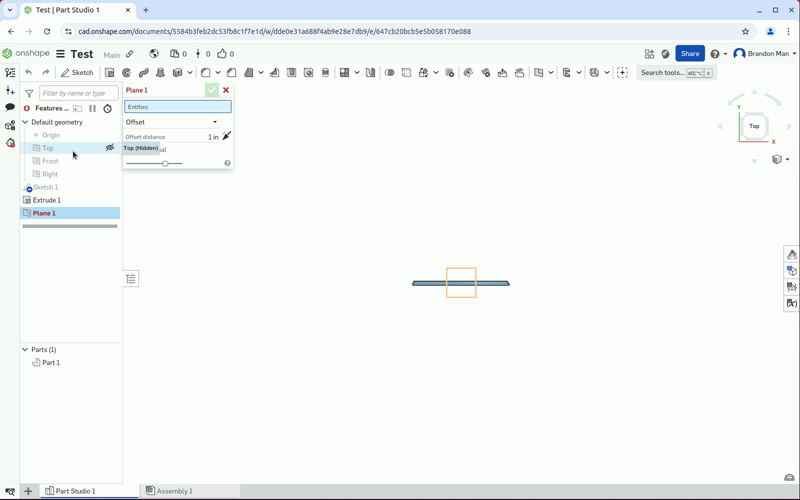
click(73, 150)
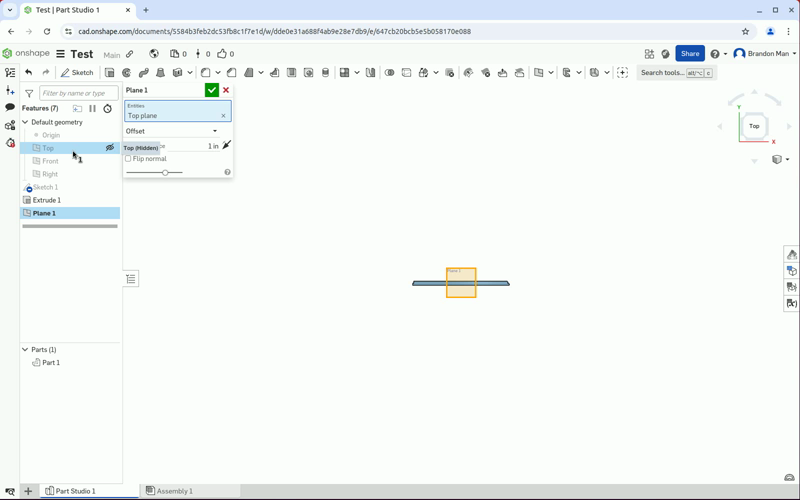
key(tab, 2)
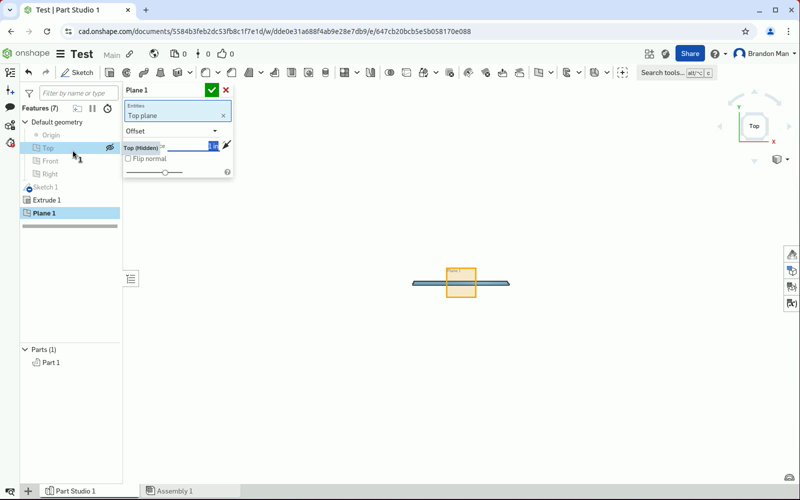
text(23.108)
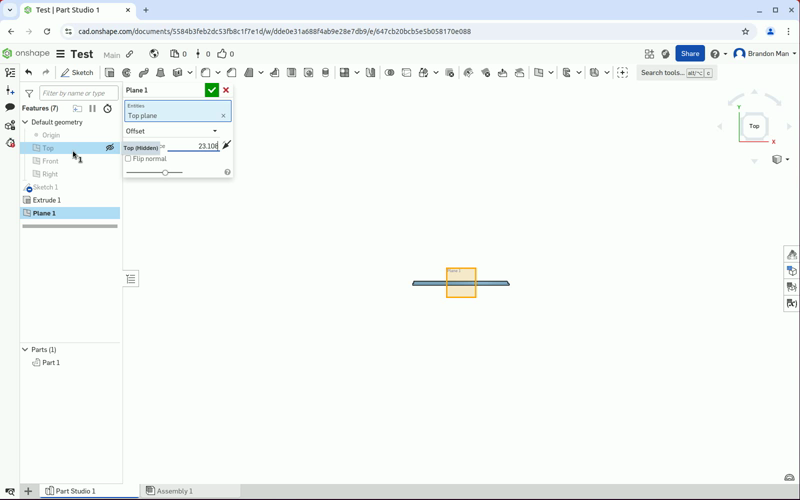
key(enter, 2)
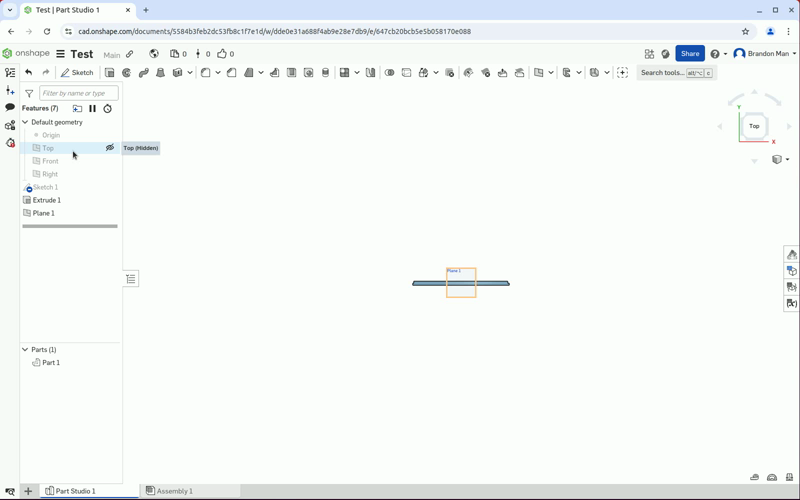
key(shift+s)
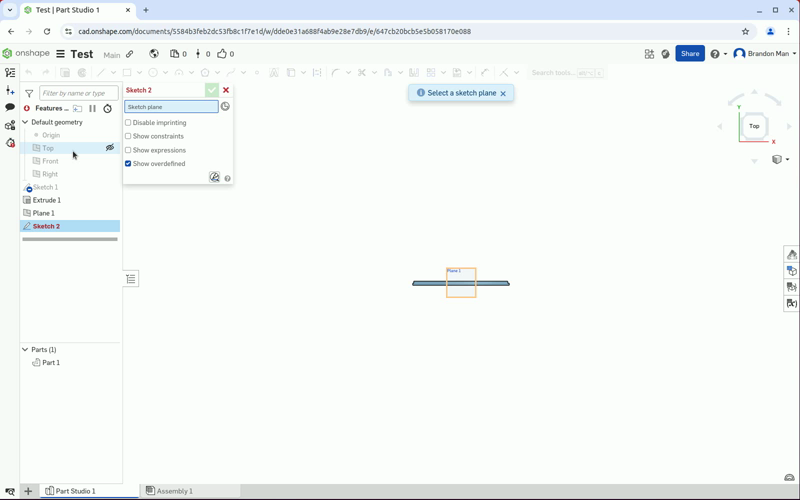
mouse_move(73, 215)
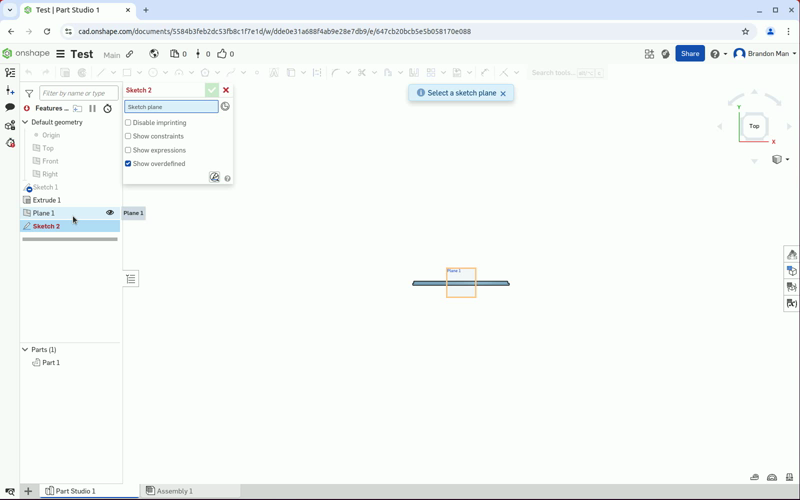
click(73, 215)
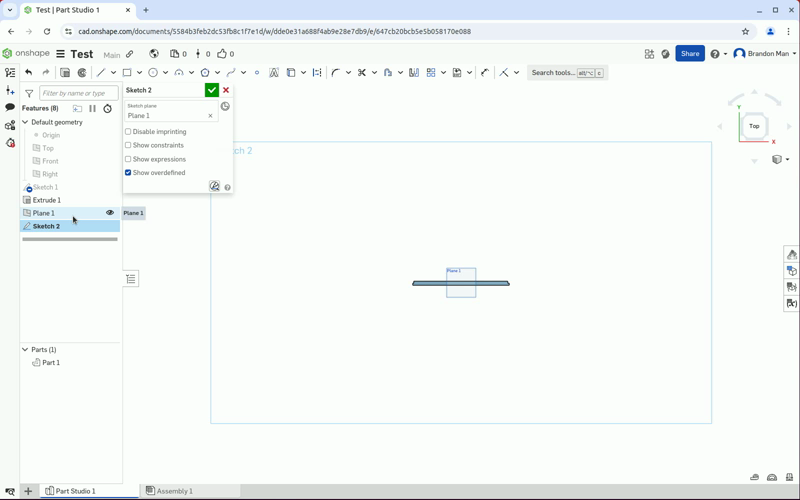
mouse_move(73, 352)
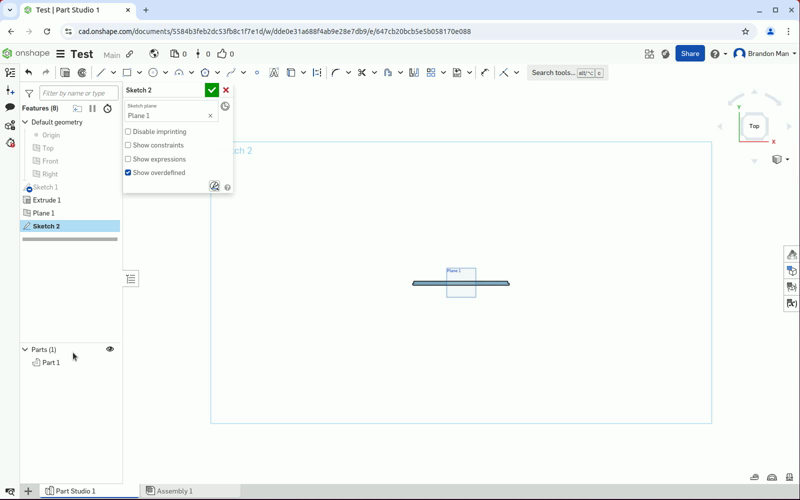
key(y)
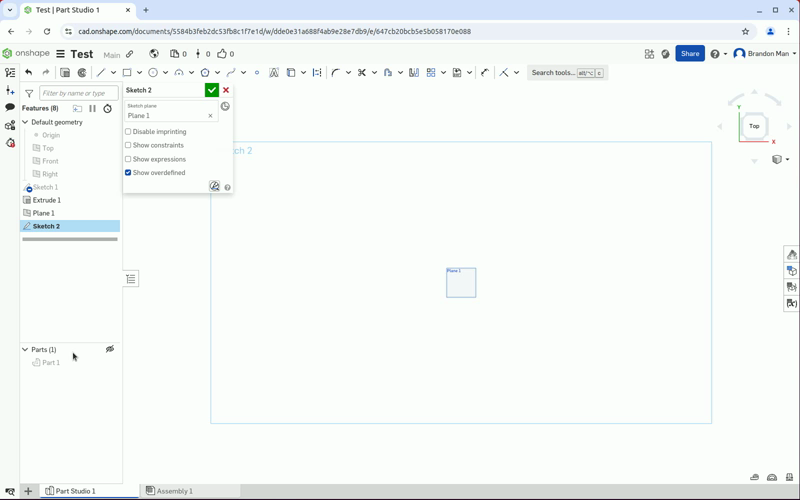
key(l)
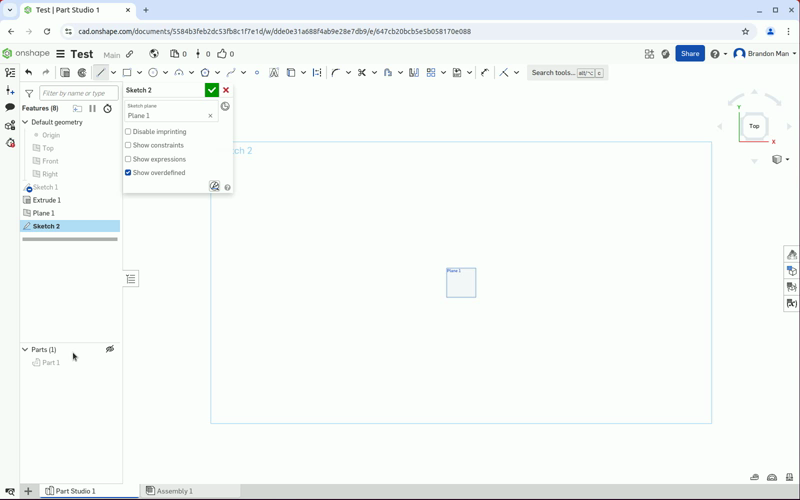
key_down(shift)
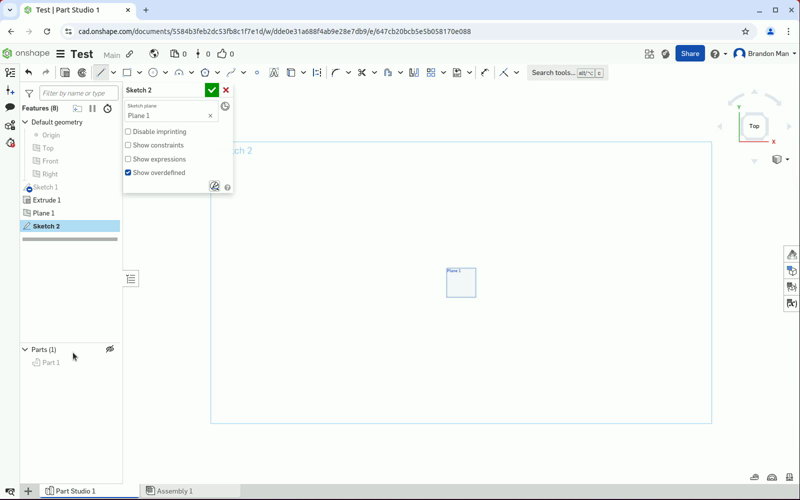
mouse_move(413, 284)
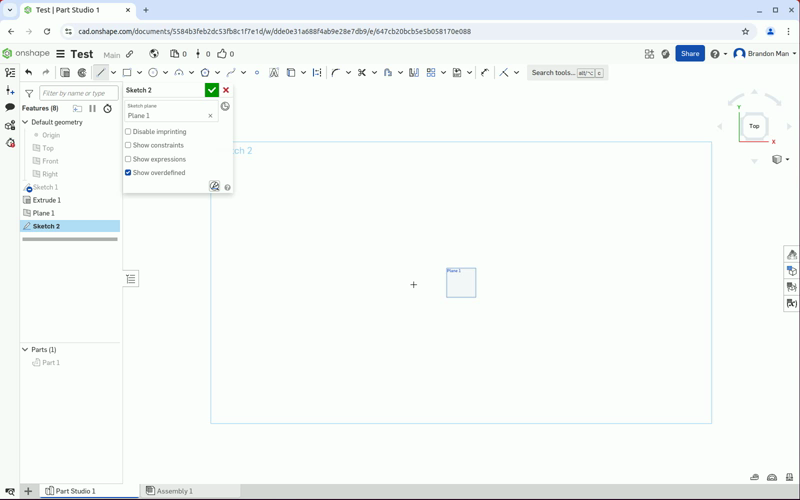
click(413, 284)
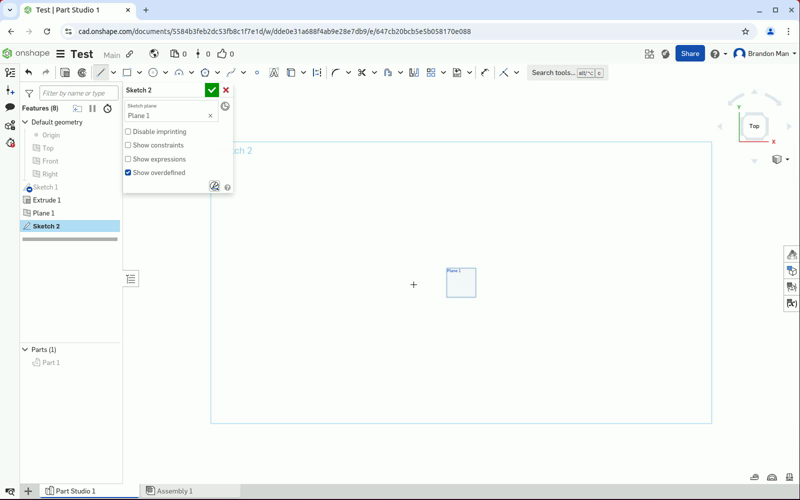
key_up(shift)
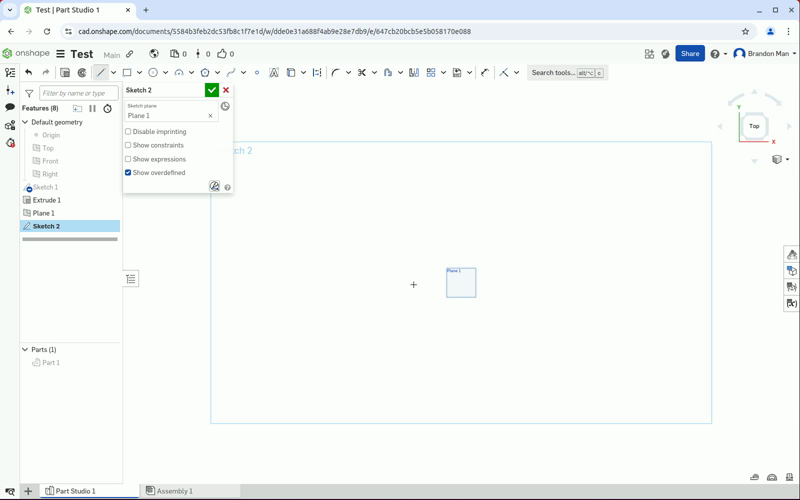
key_down(shift)
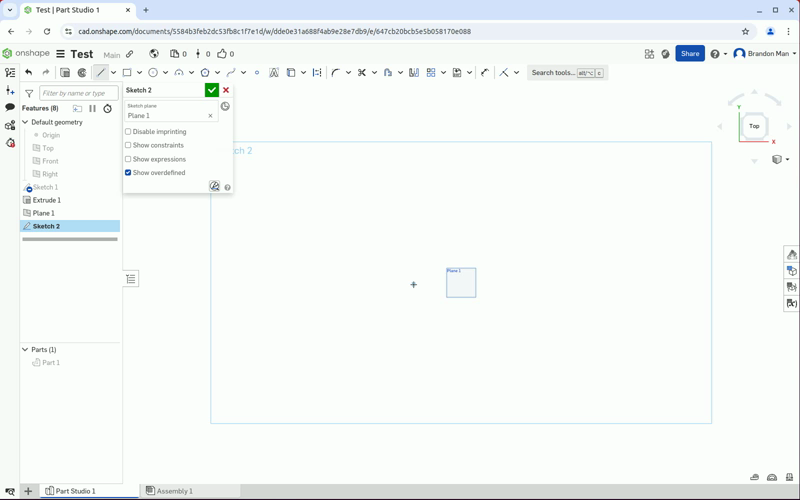
mouse_move(506, 284)
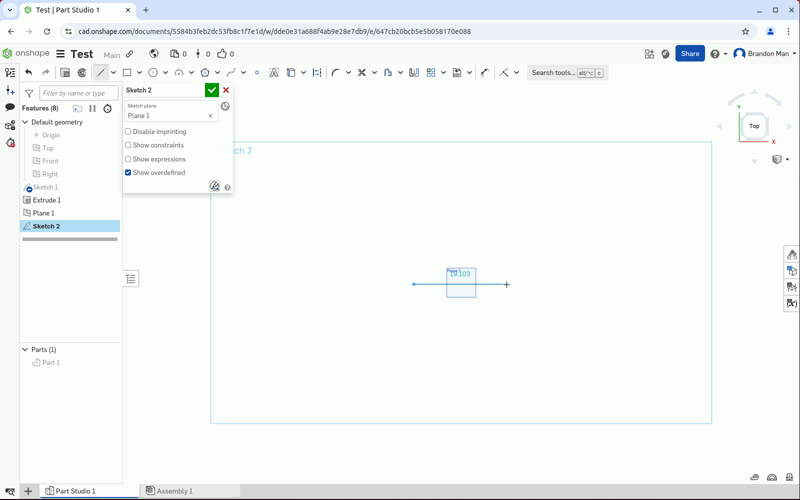
click(506, 284)
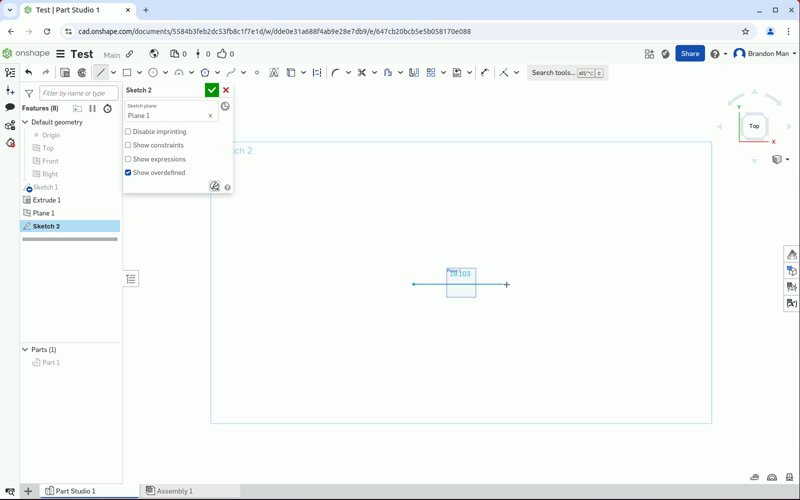
key_up(shift)
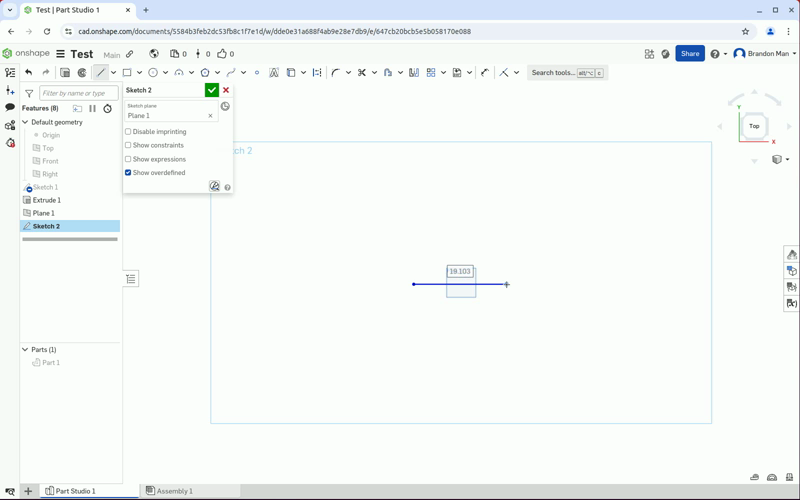
key_down(shift)
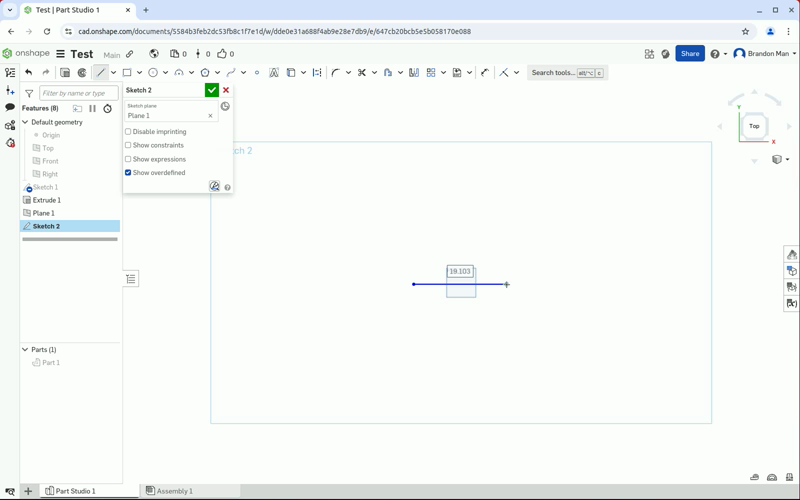
mouse_move(536, 284)
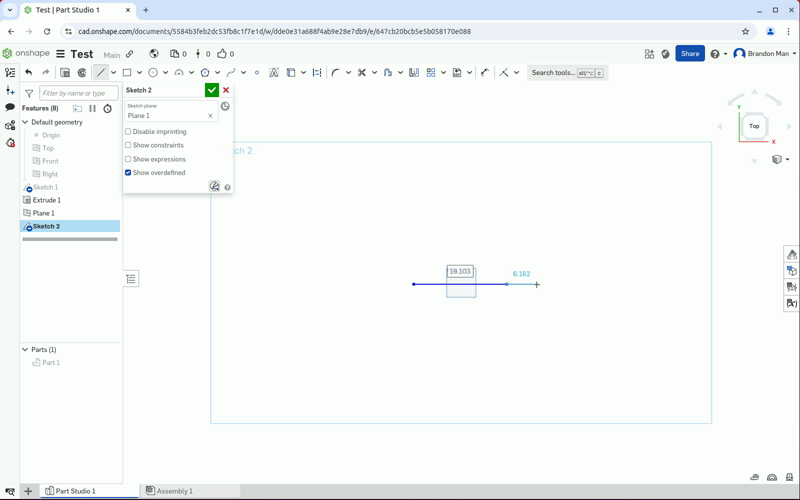
mouse_move(506, 281)
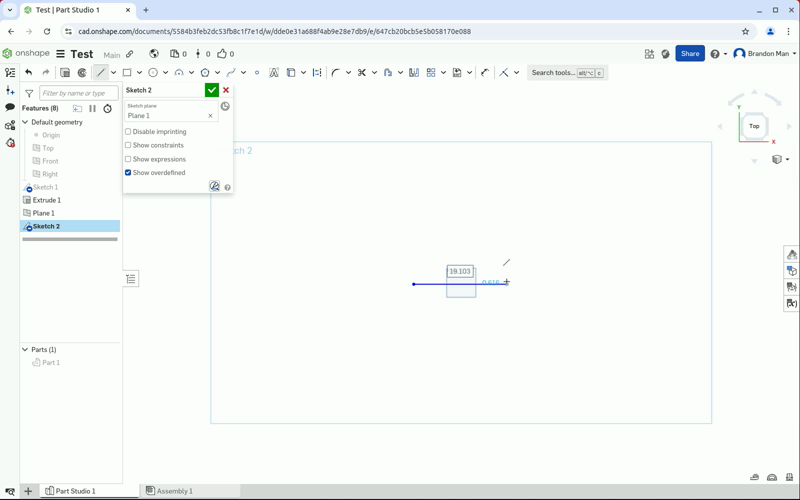
scroll(6)
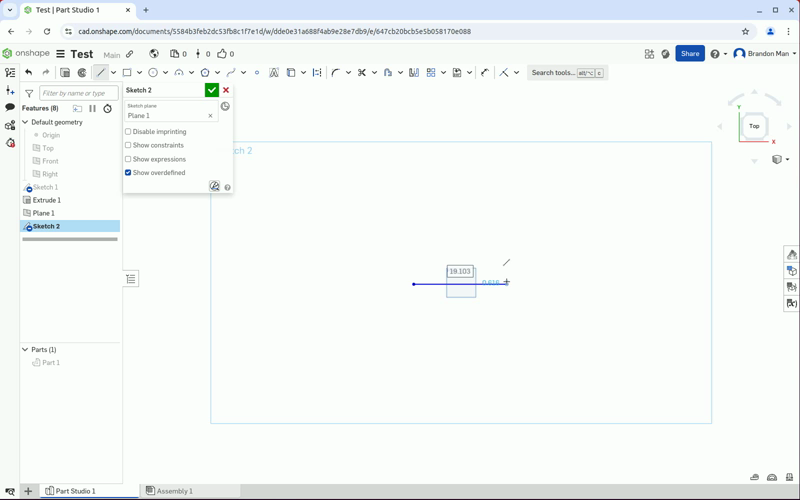
scroll(6)
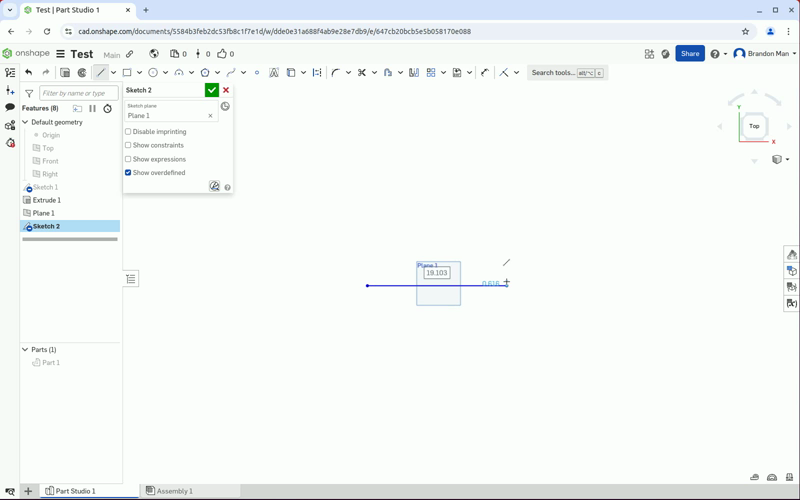
scroll(6)
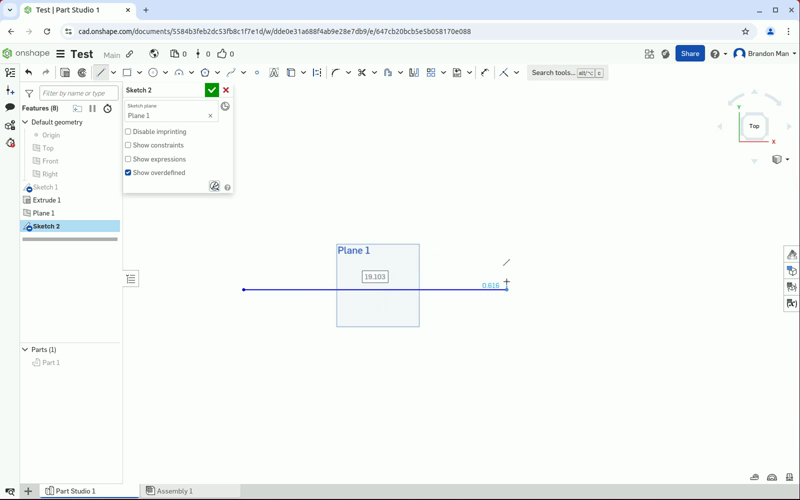
scroll(6)
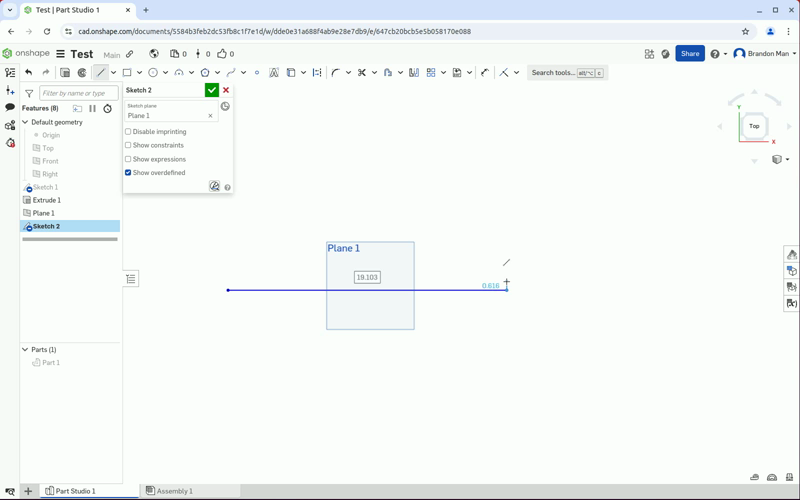
scroll(6)
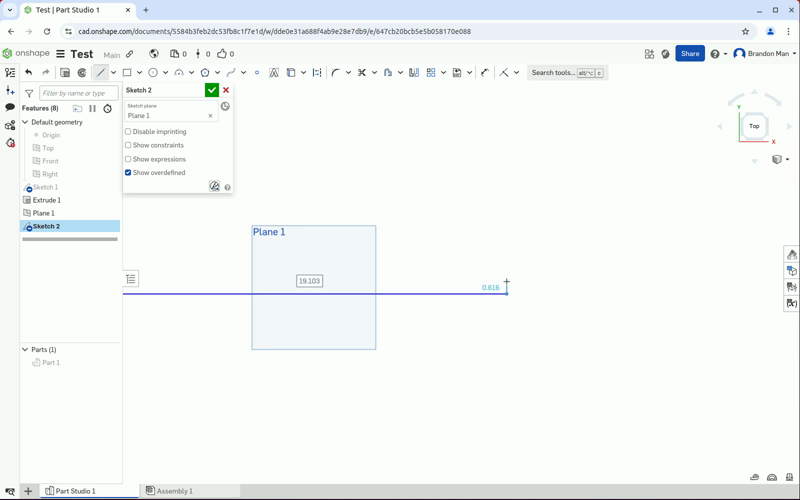
scroll(6)
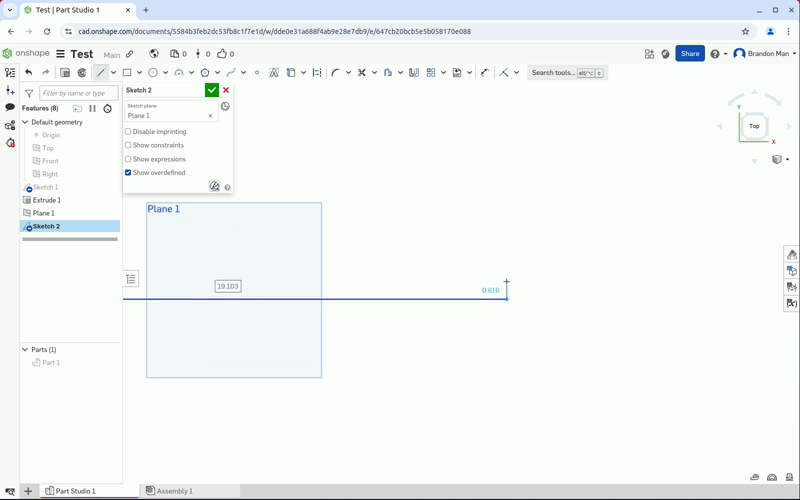
scroll(6)
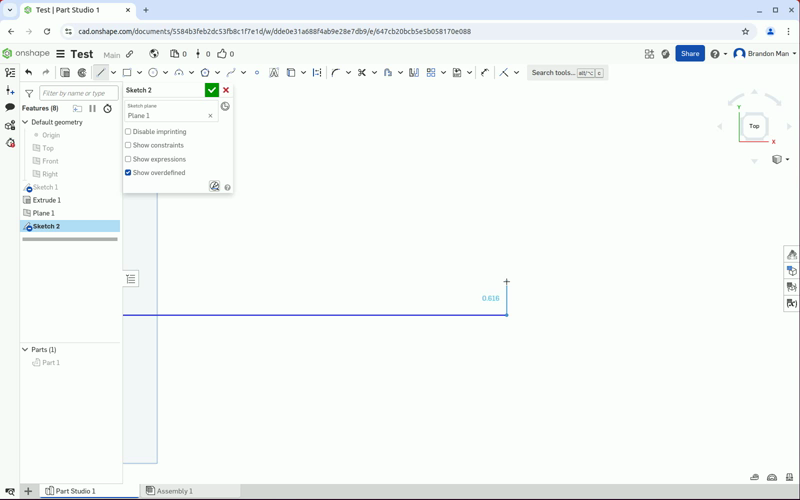
click(506, 281)
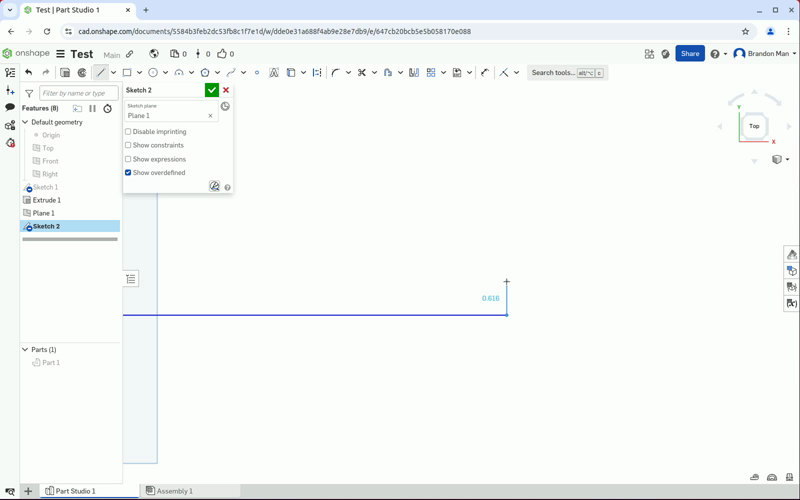
scroll(-6)
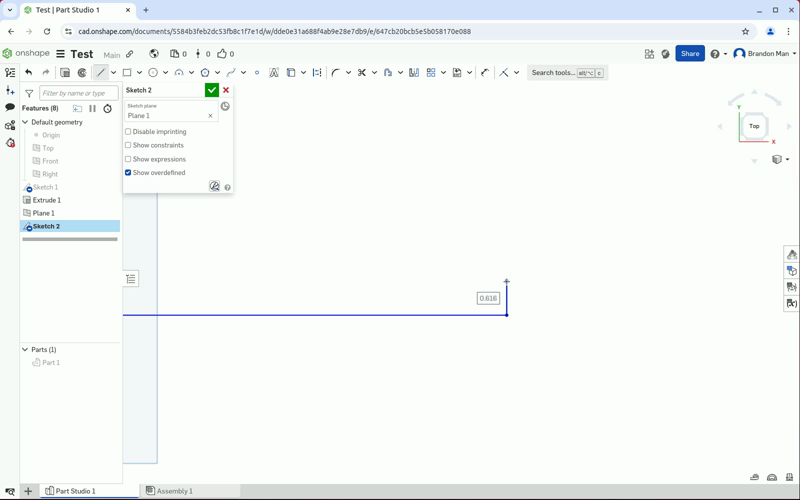
scroll(-6)
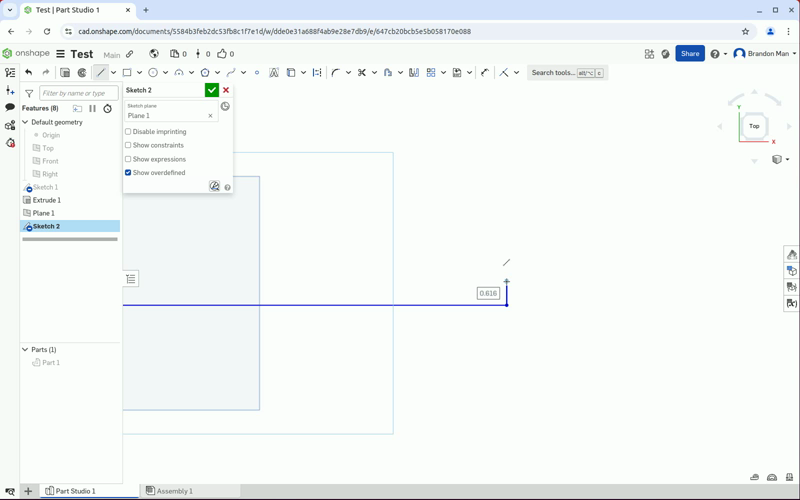
scroll(-6)
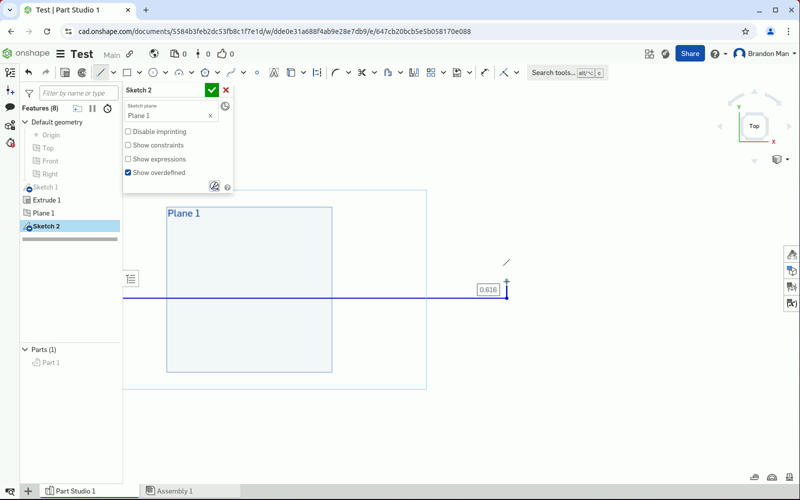
scroll(-6)
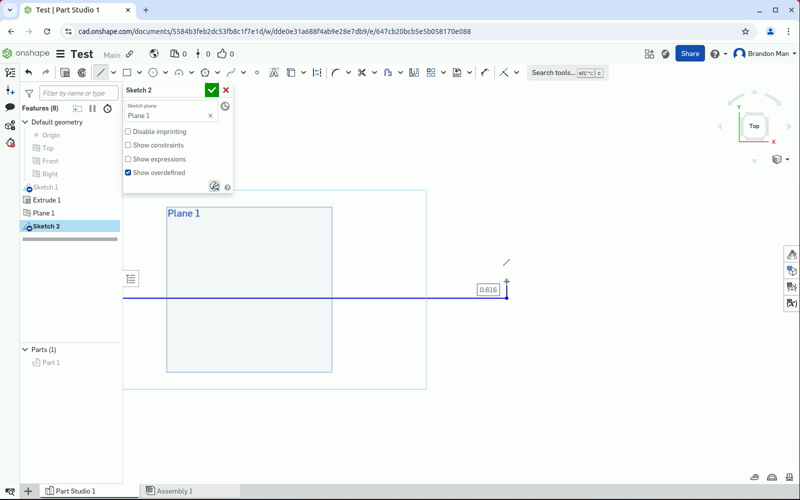
scroll(-6)
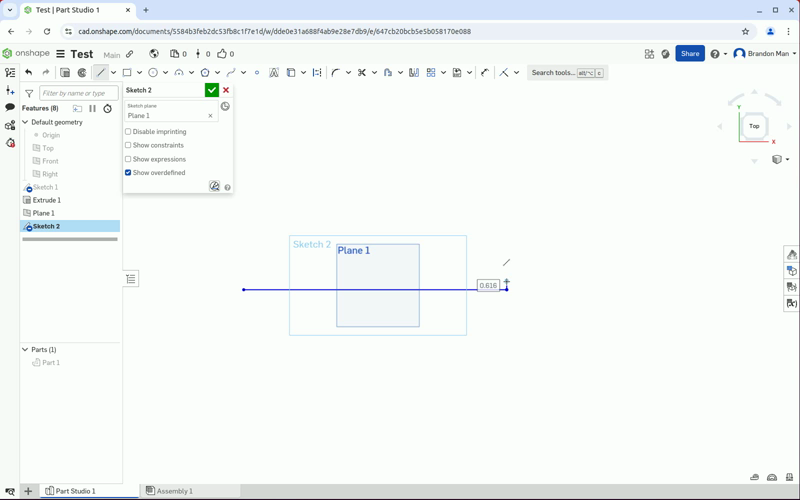
scroll(-6)
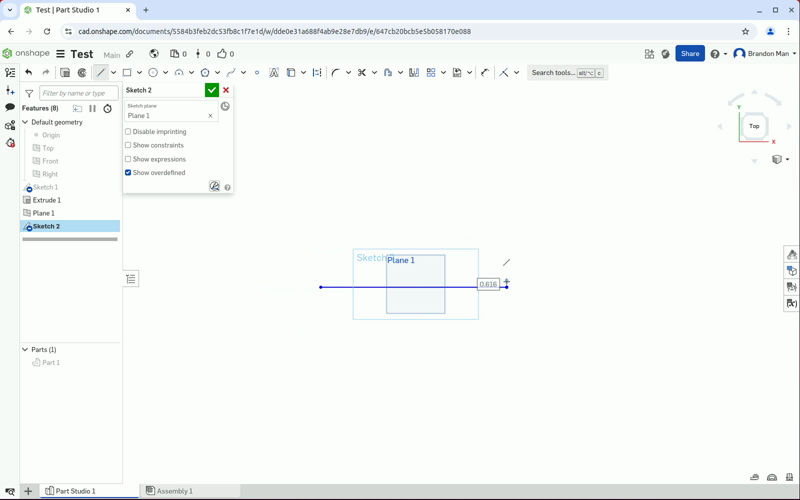
scroll(-6)
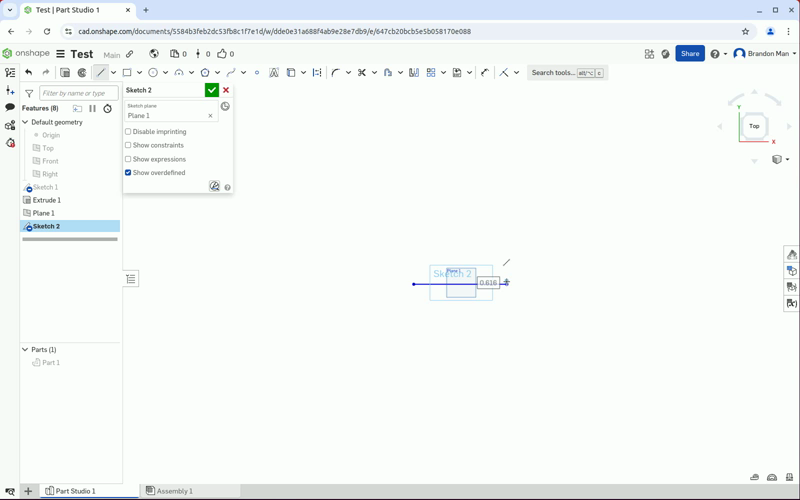
key_up(shift)
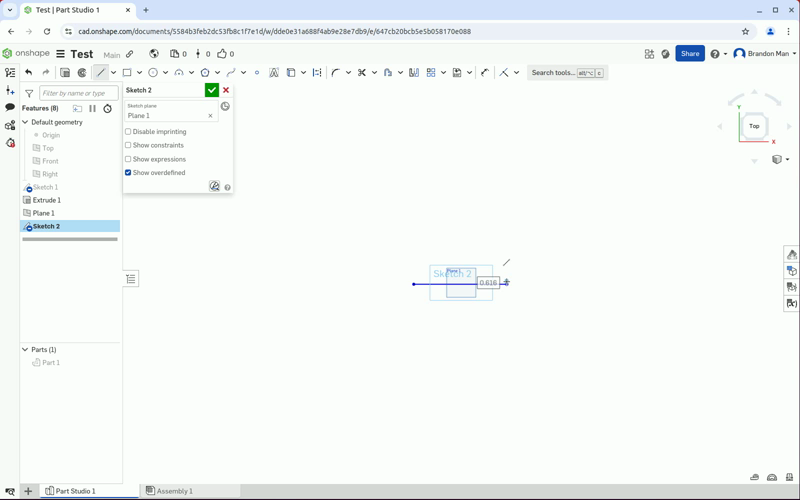
key_down(shift)
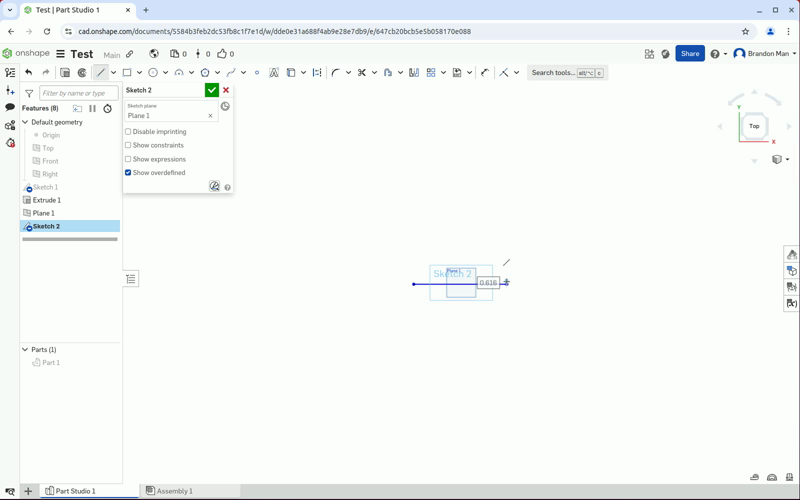
mouse_move(413, 281)
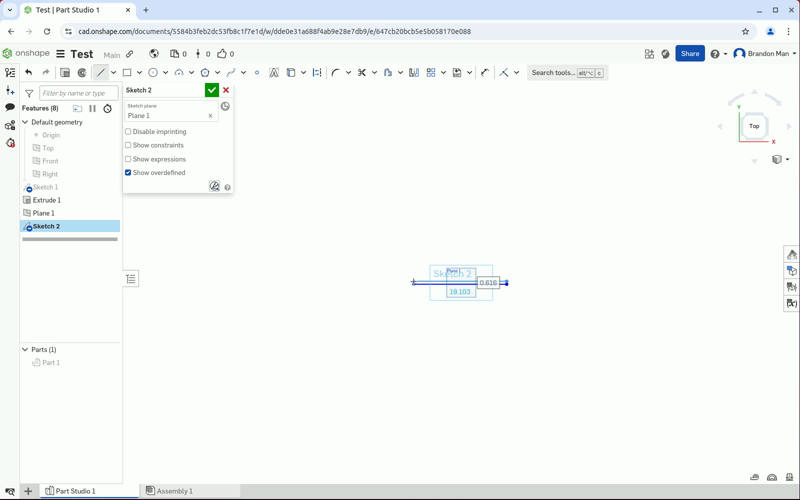
scroll(6)
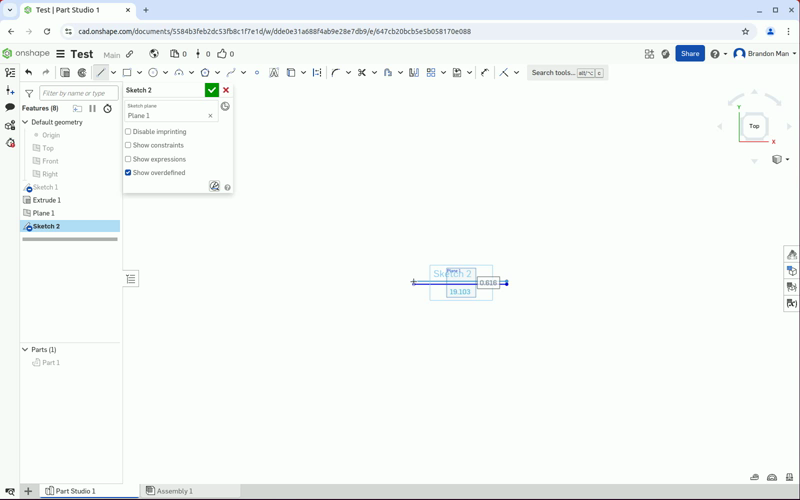
scroll(6)
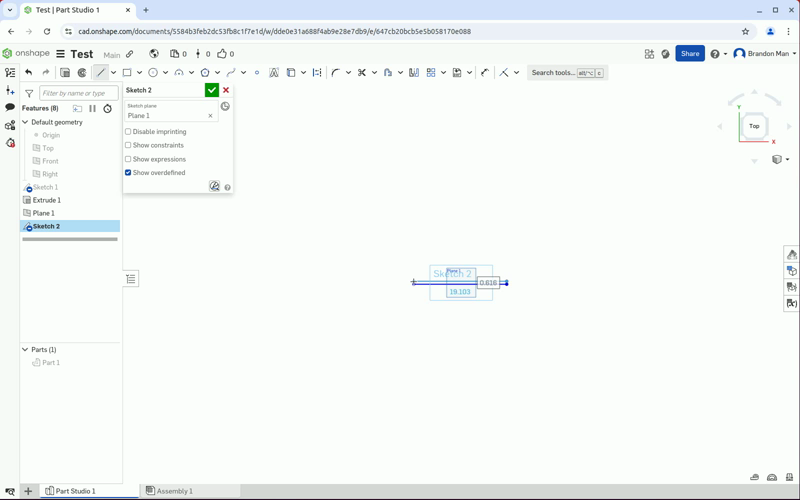
scroll(6)
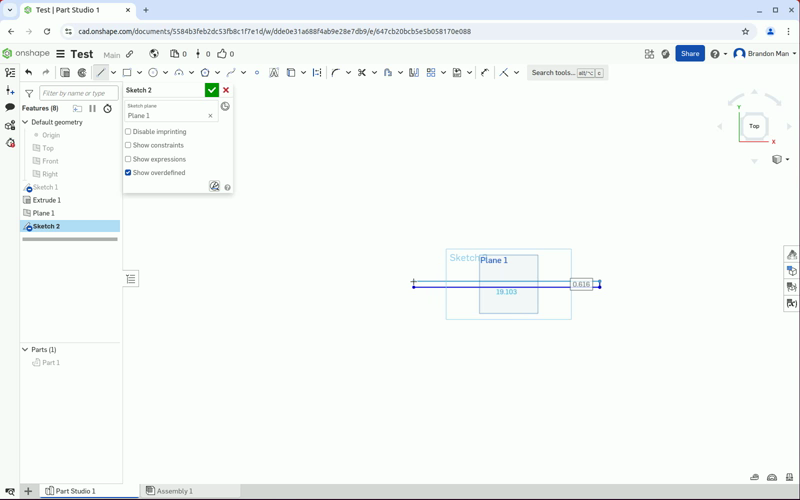
scroll(6)
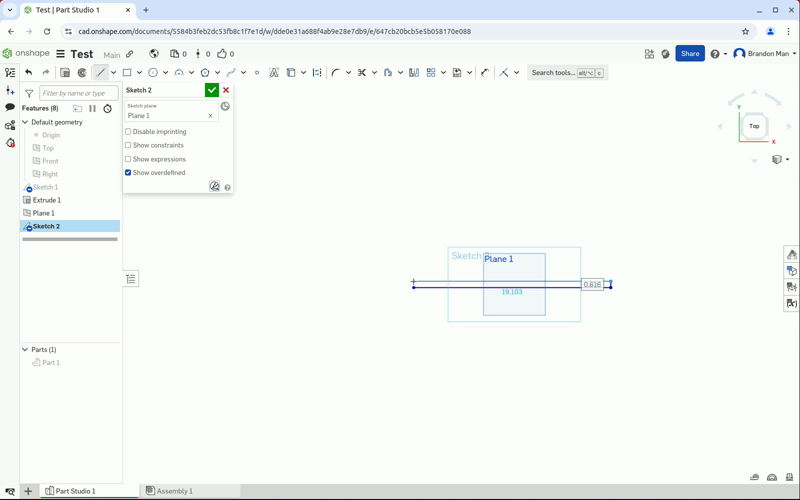
scroll(6)
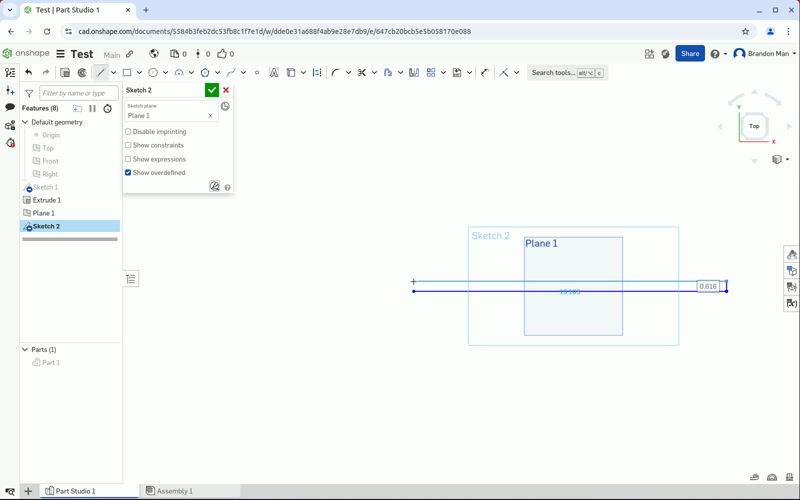
scroll(6)
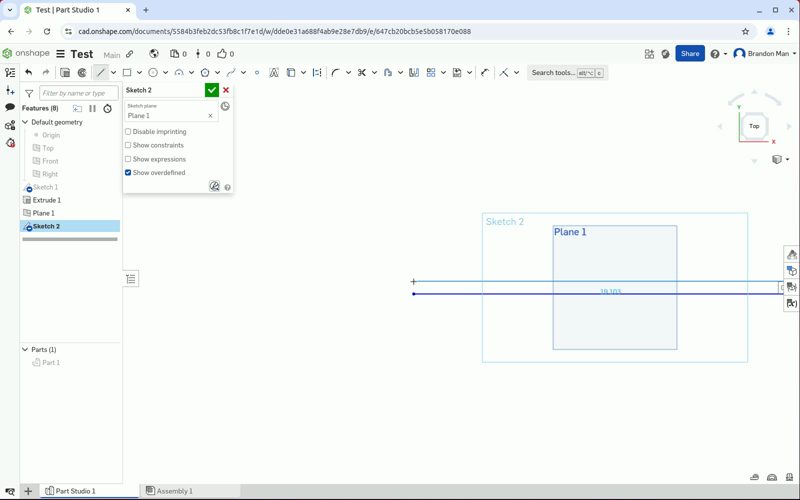
scroll(6)
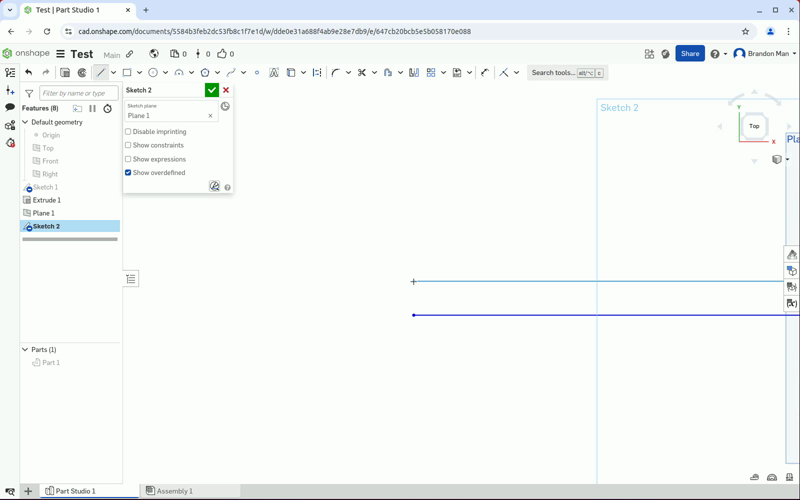
click(413, 281)
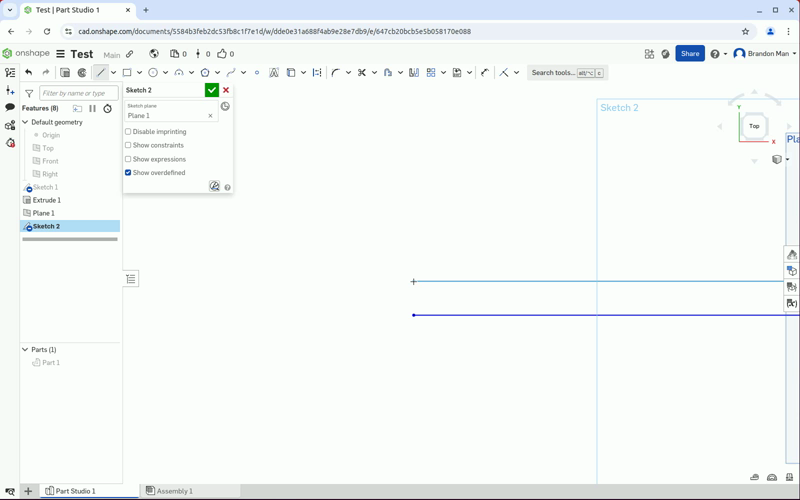
scroll(-6)
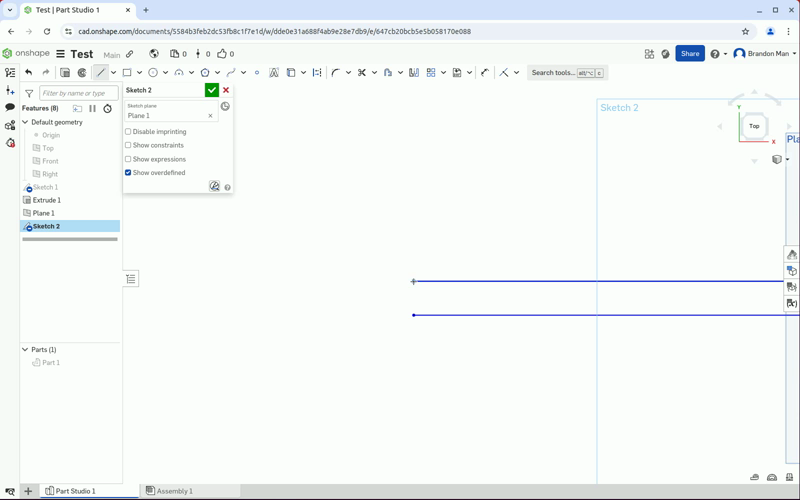
scroll(-6)
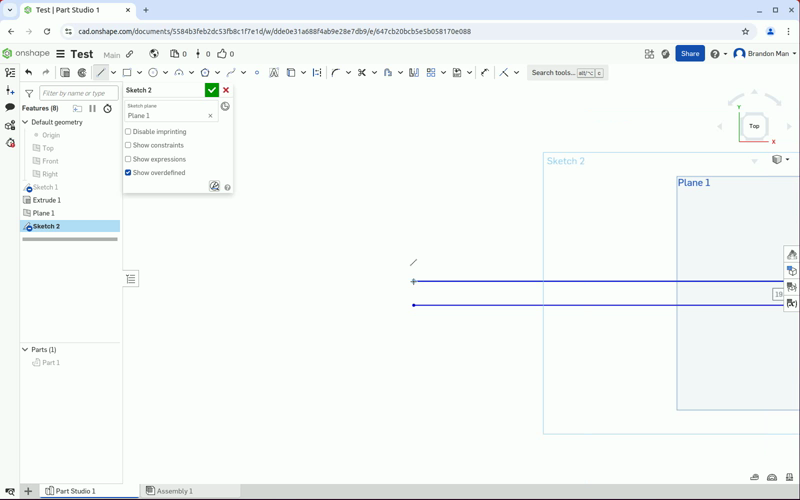
scroll(-6)
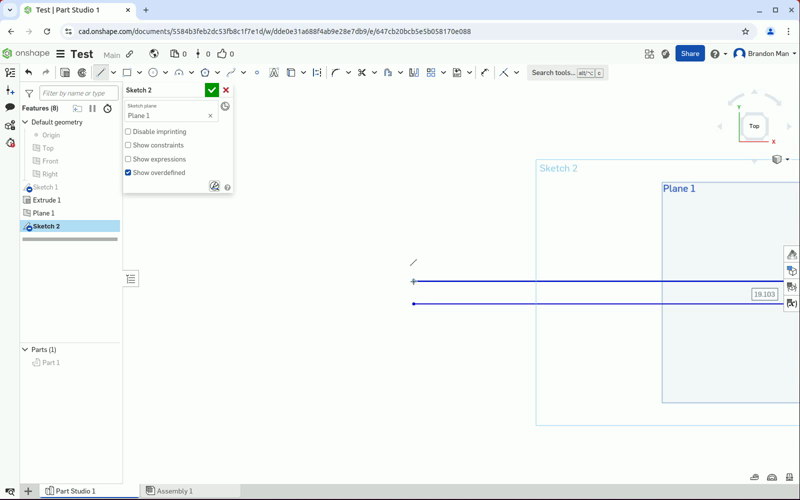
scroll(-6)
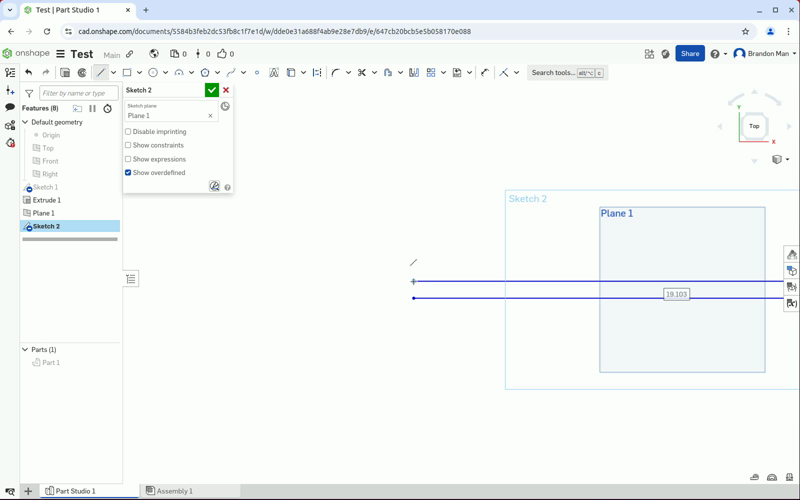
scroll(-6)
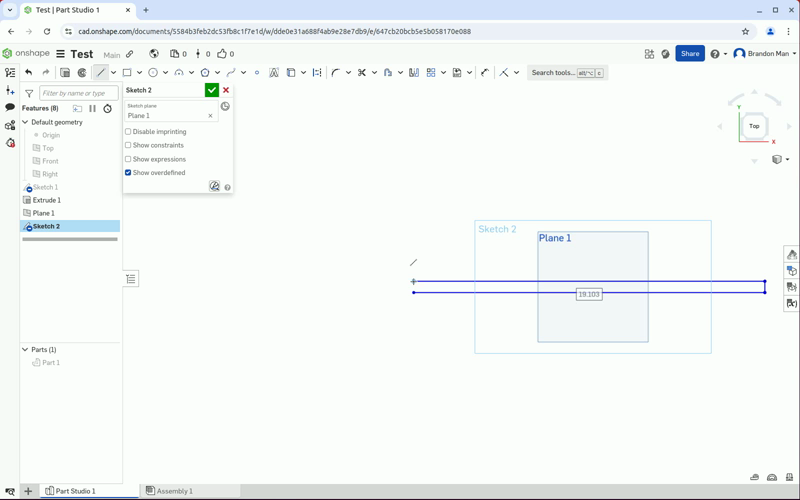
scroll(-6)
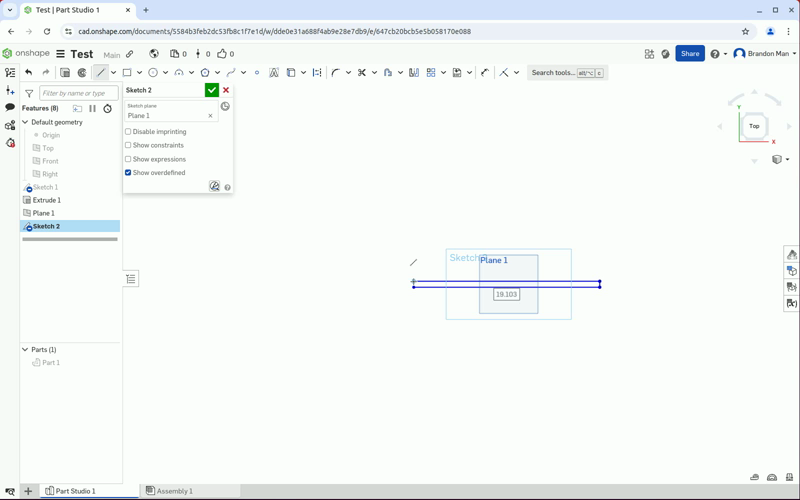
scroll(-6)
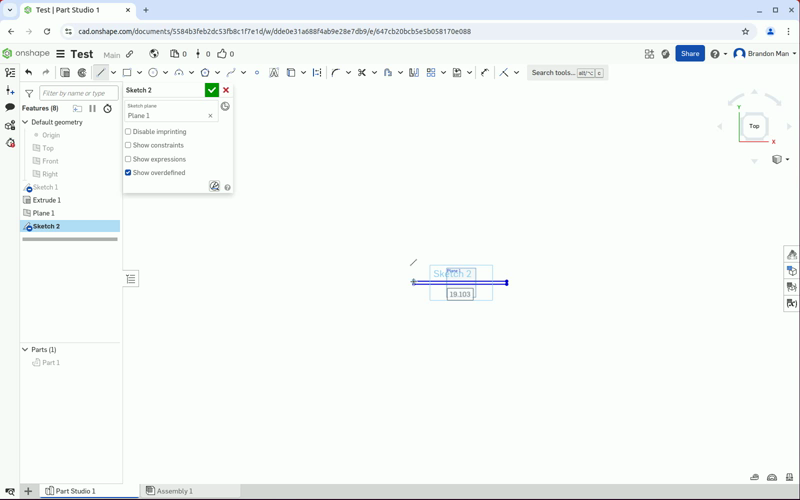
key_up(shift)
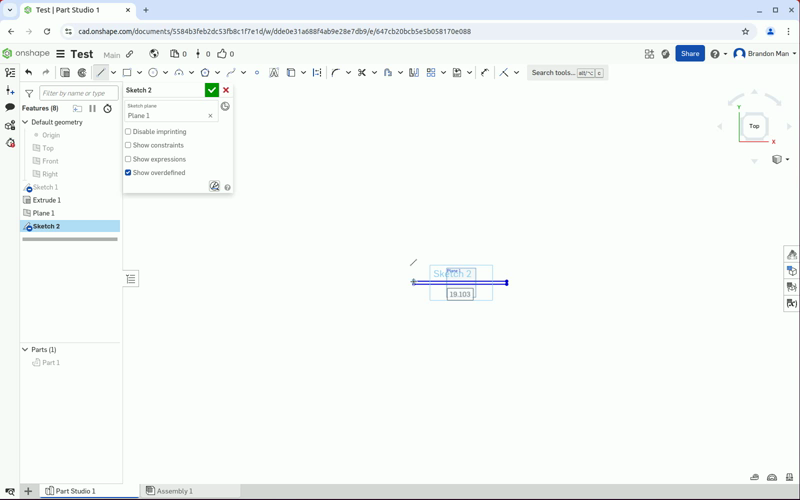
mouse_move(444, 281)
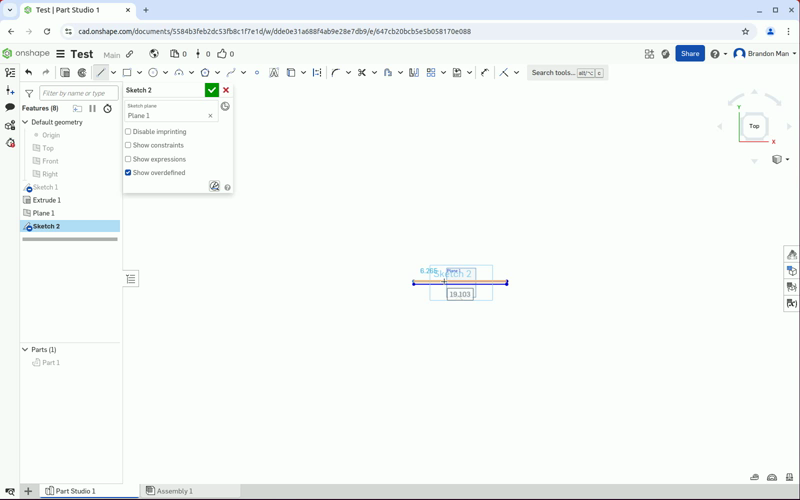
key_down(shift)
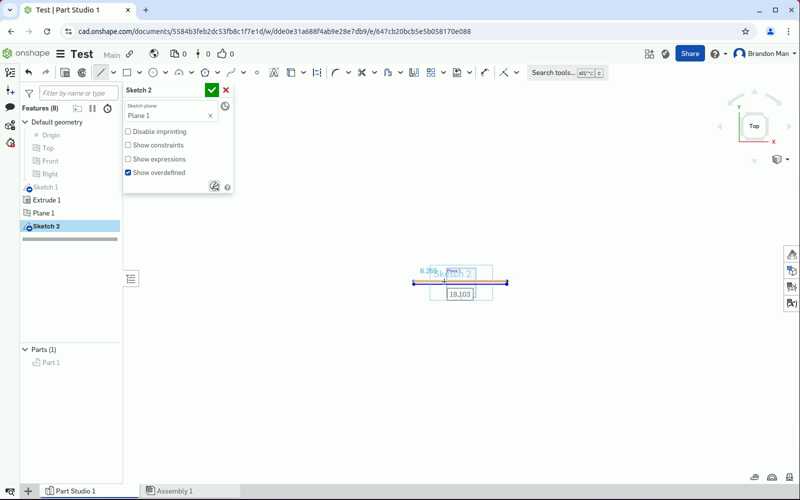
mouse_move(413, 284)
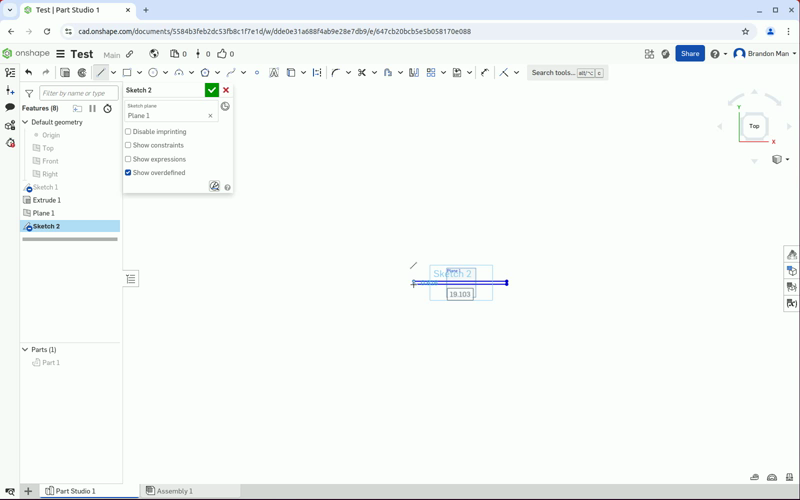
scroll(6)
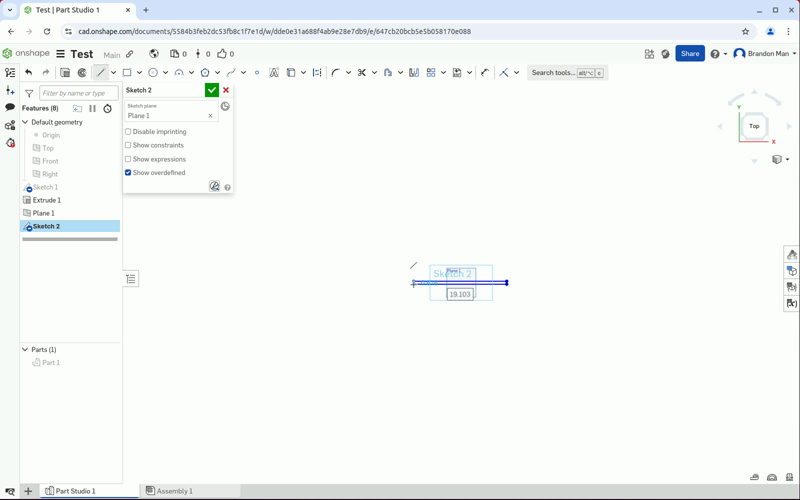
scroll(6)
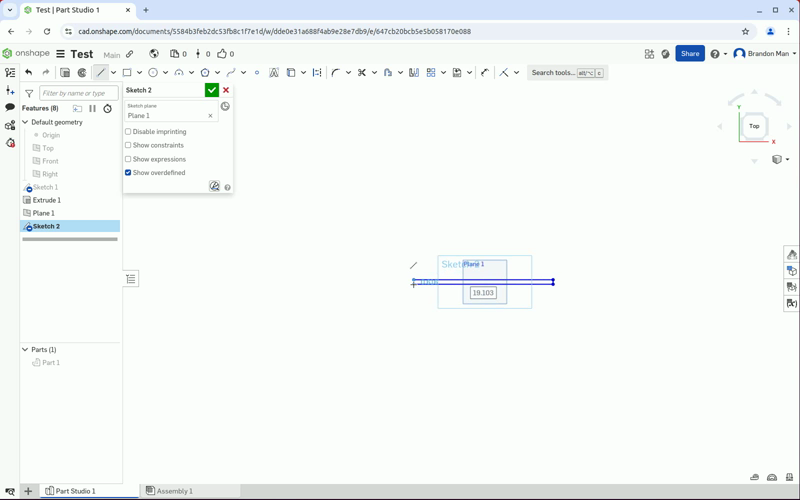
scroll(6)
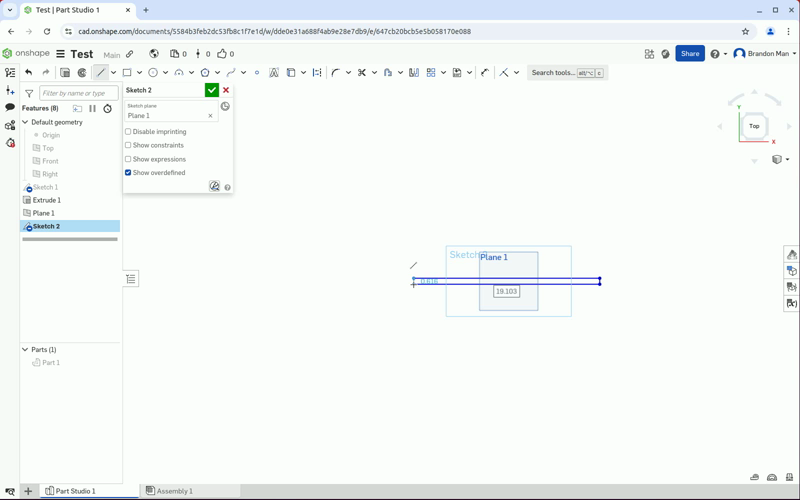
scroll(6)
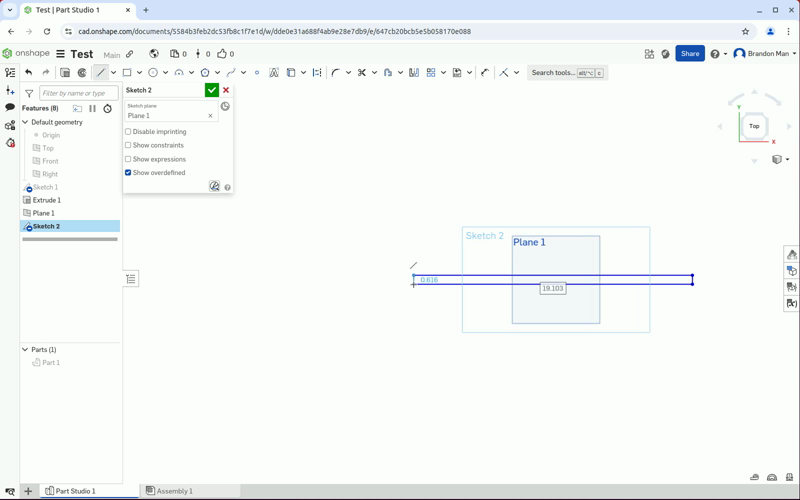
scroll(6)
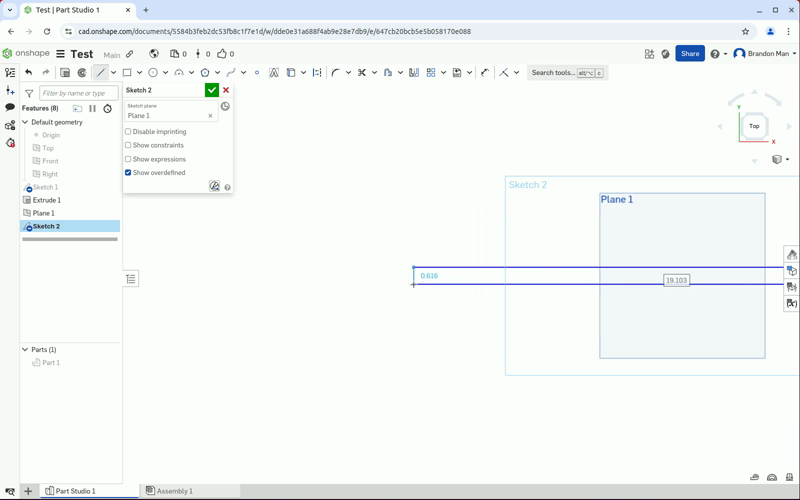
scroll(6)
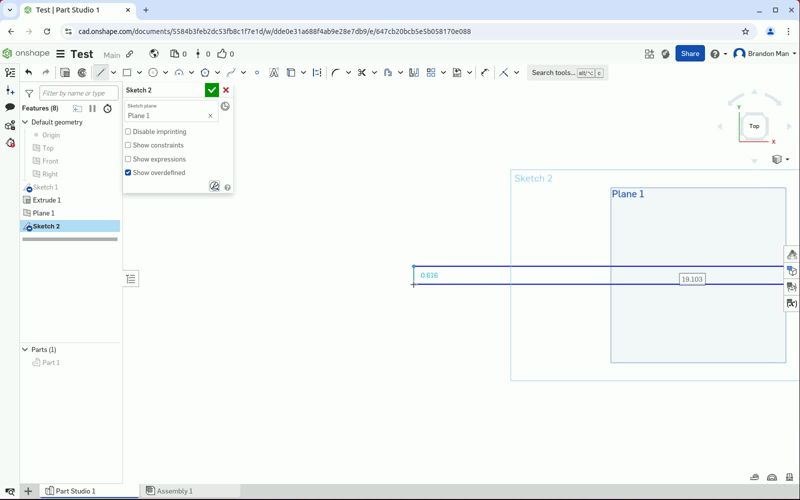
scroll(6)
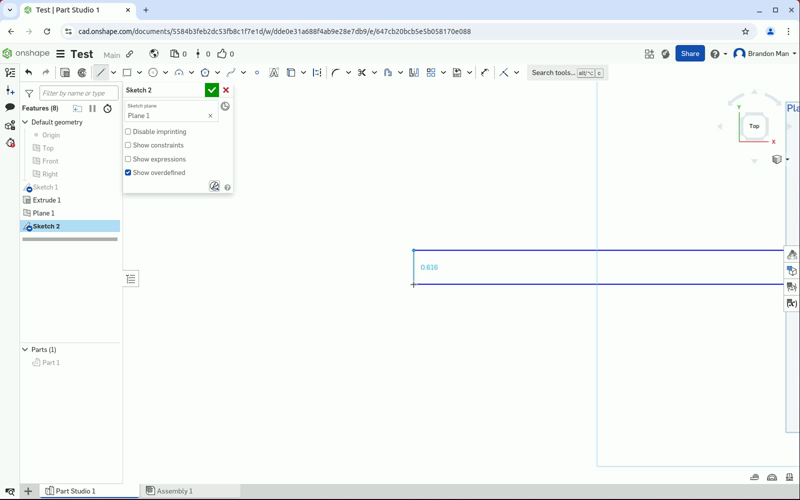
key_up(shift)
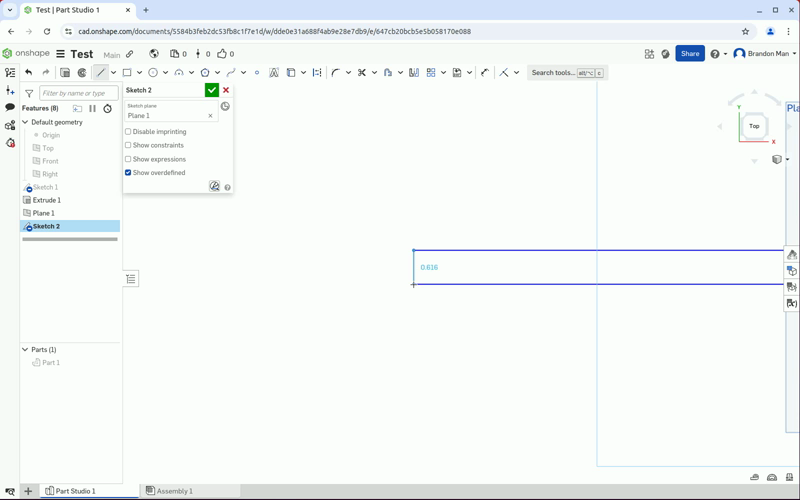
click(413, 284)
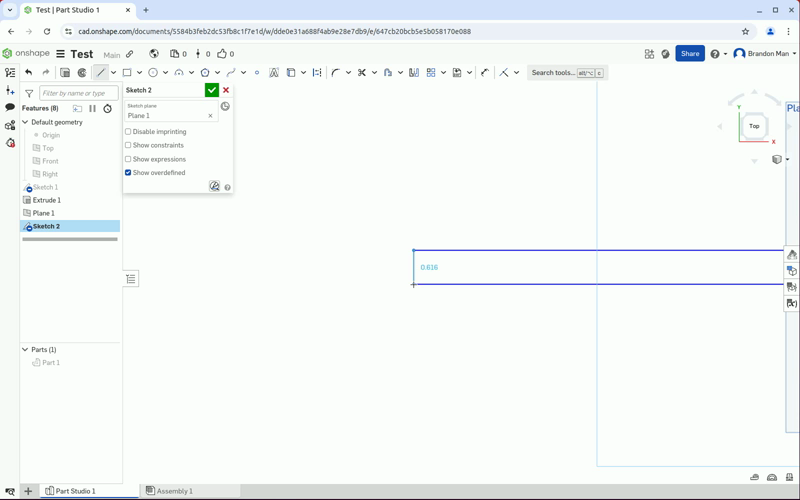
scroll(-6)
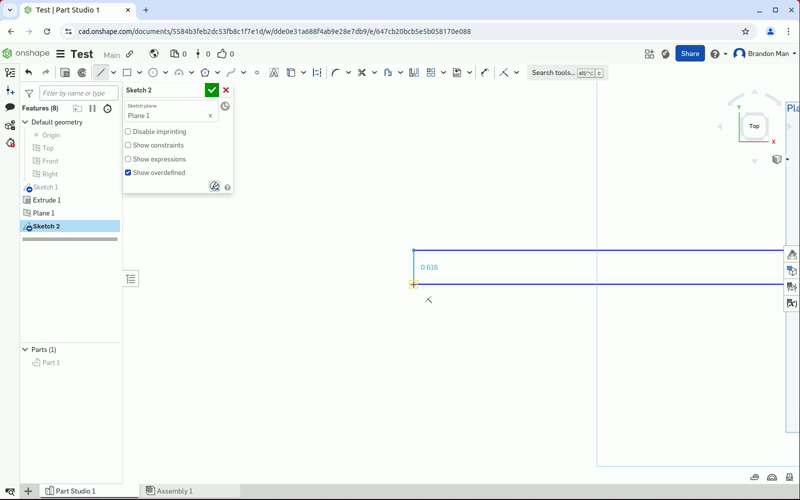
scroll(-6)
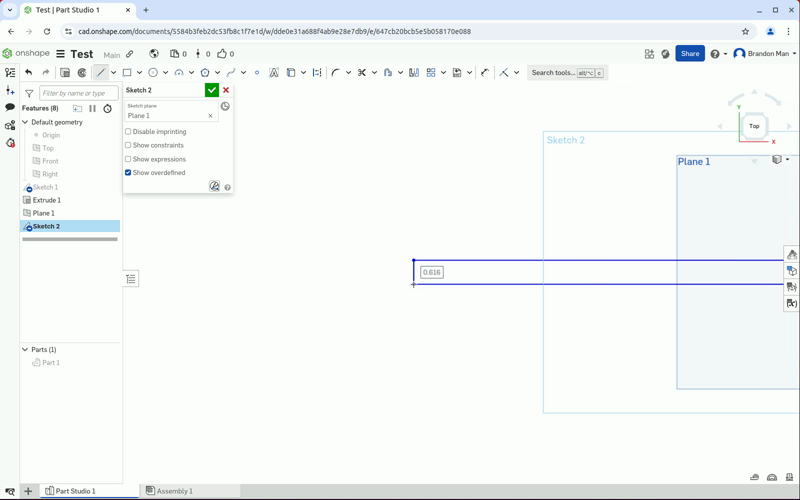
scroll(-6)
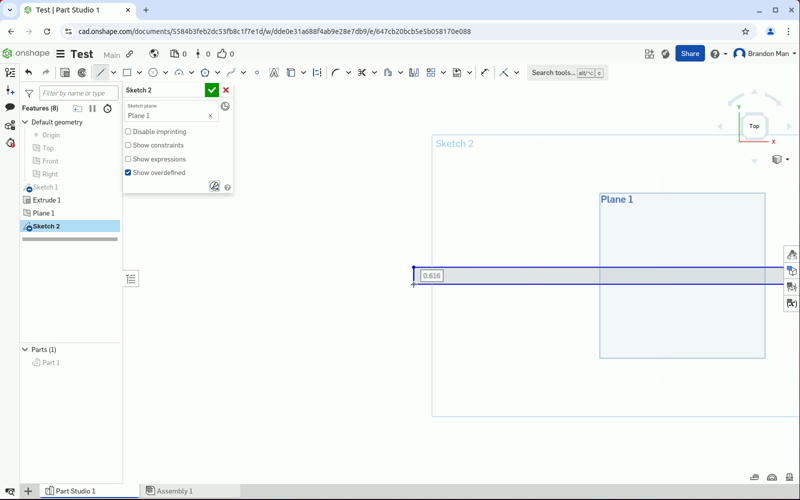
scroll(-6)
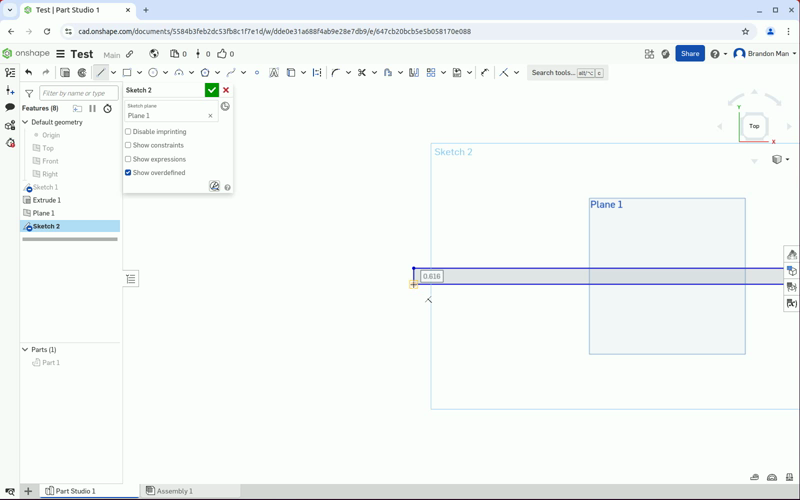
scroll(-6)
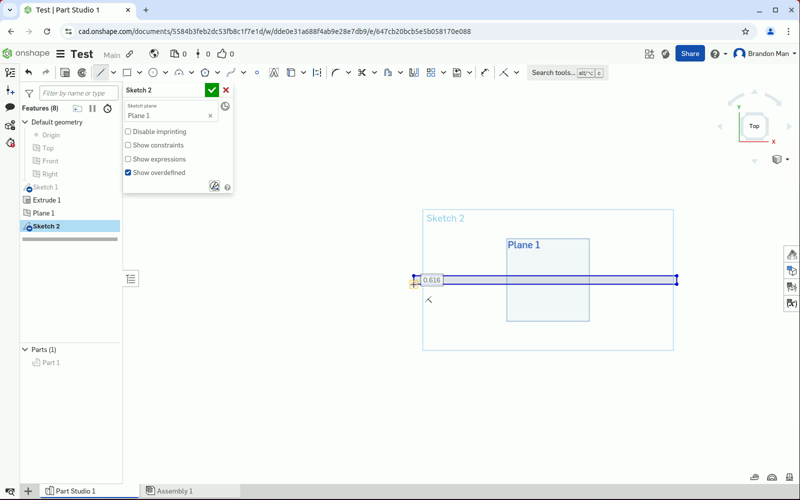
scroll(-6)
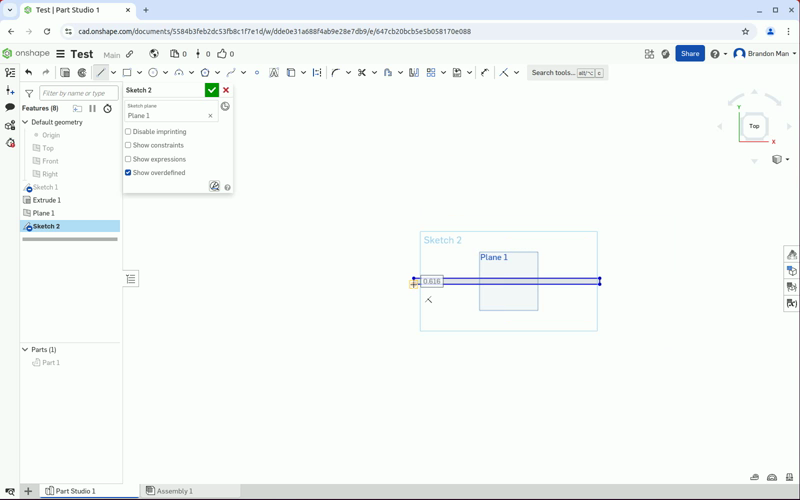
scroll(-6)
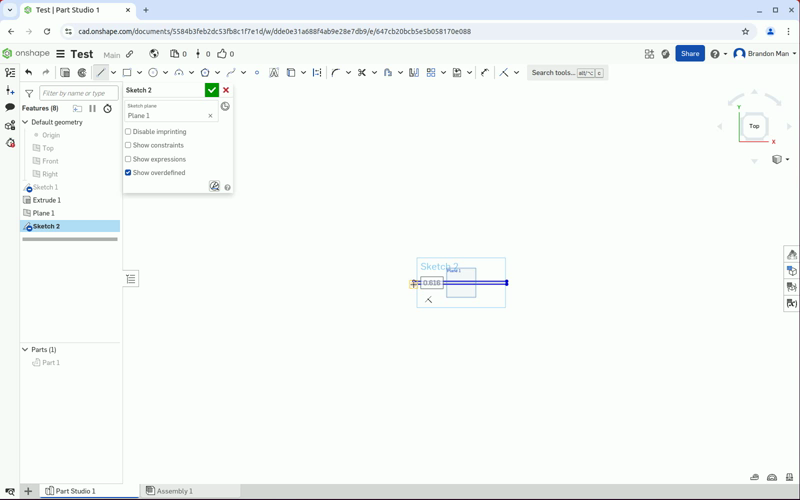
key(esc)
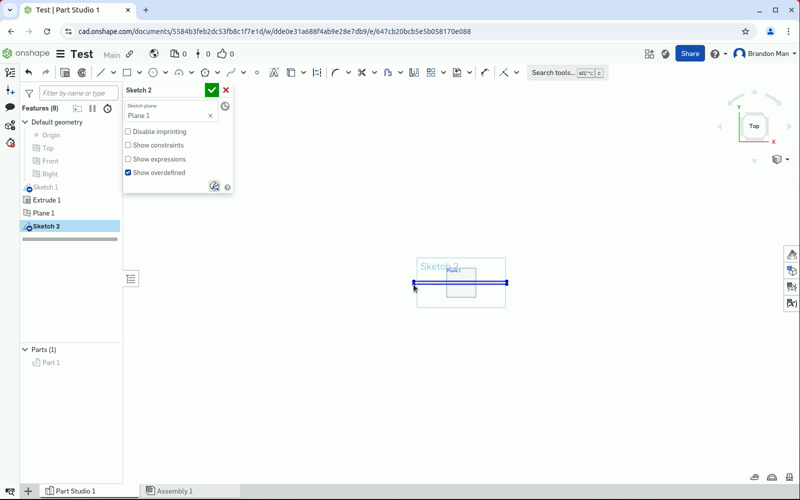
mouse_move(473, 281)
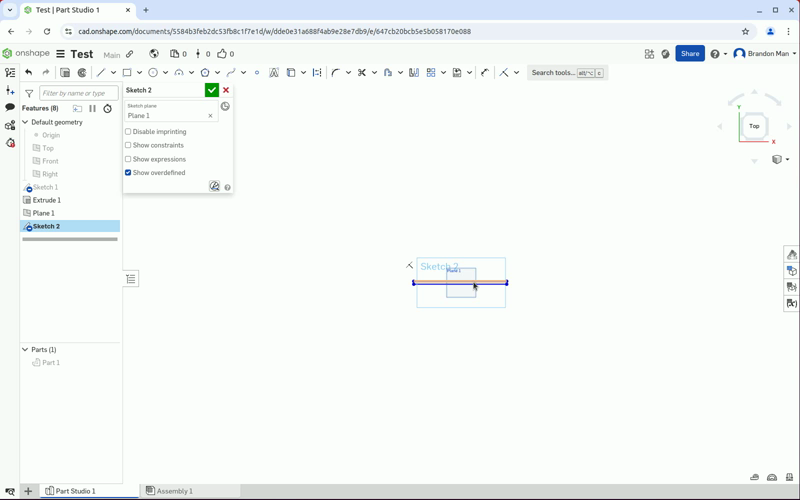
scroll(6)
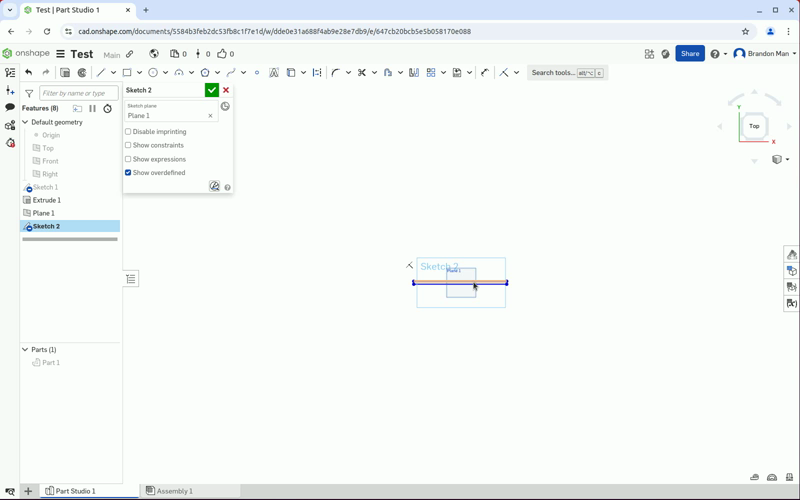
scroll(6)
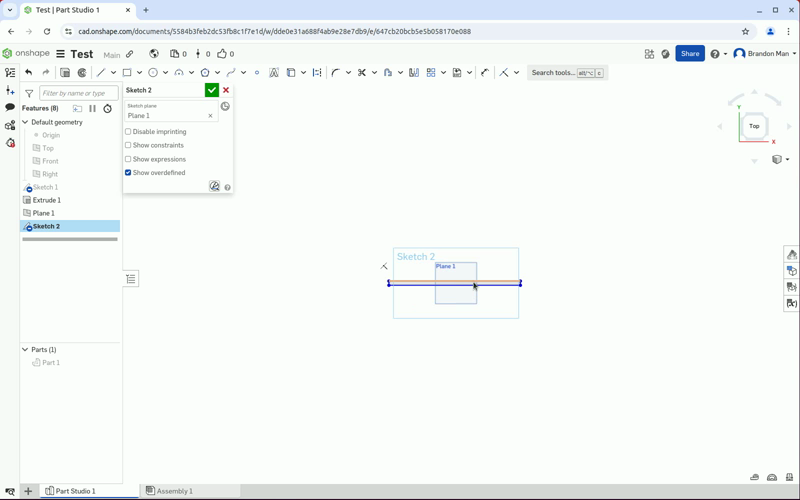
scroll(6)
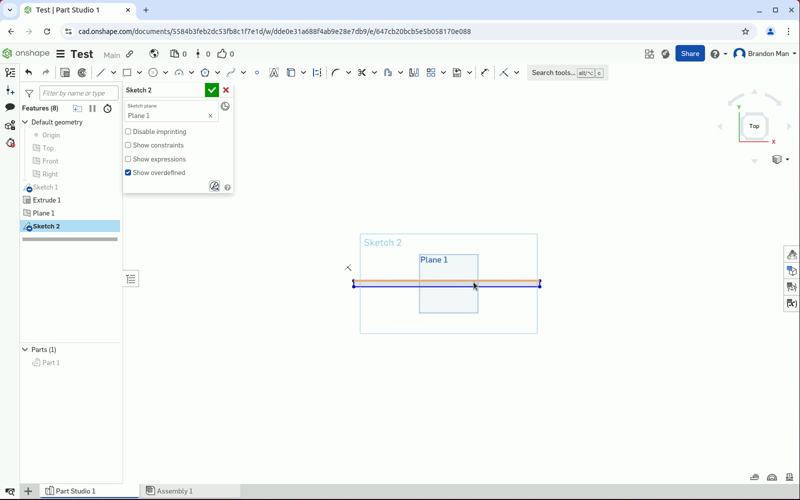
scroll(6)
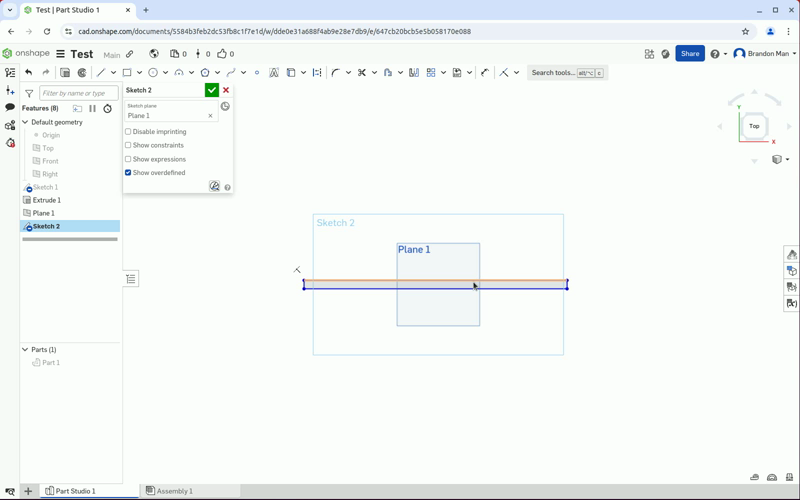
scroll(6)
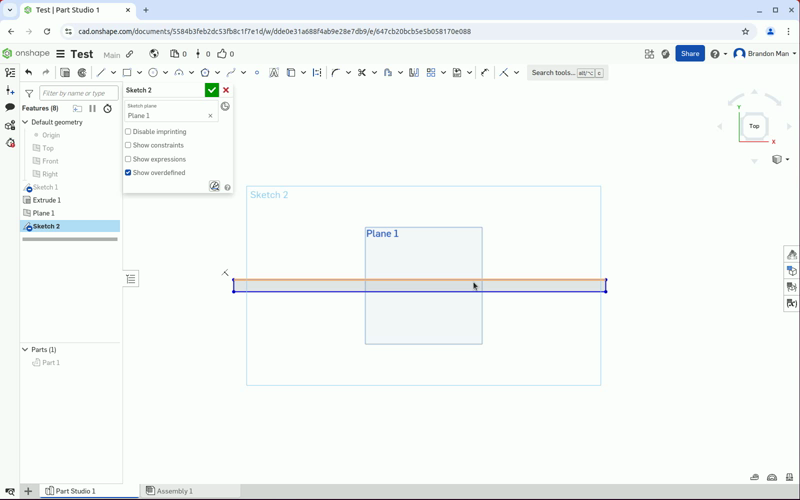
scroll(6)
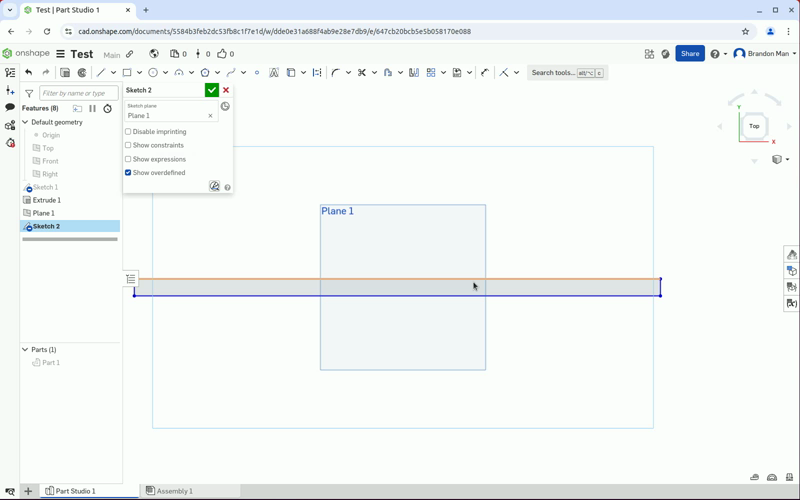
scroll(6)
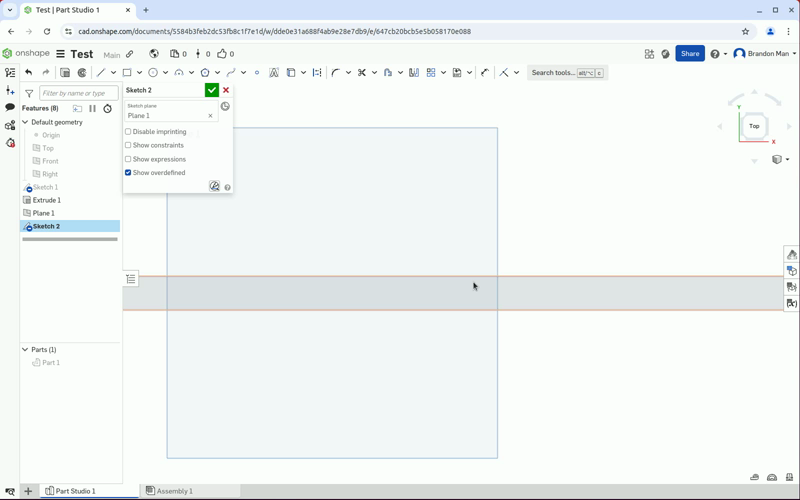
click(473, 281)
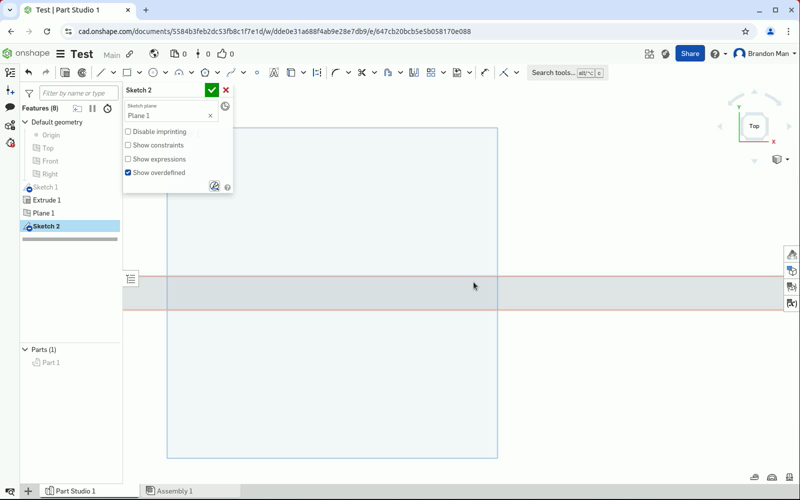
scroll(-6)
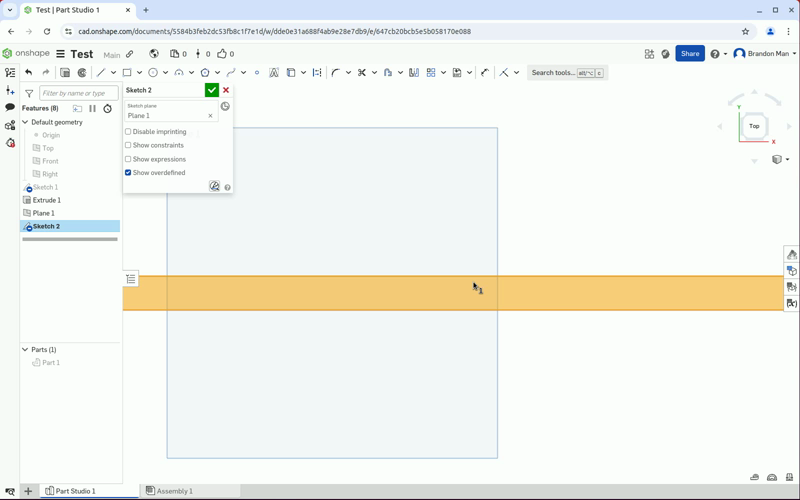
scroll(-6)
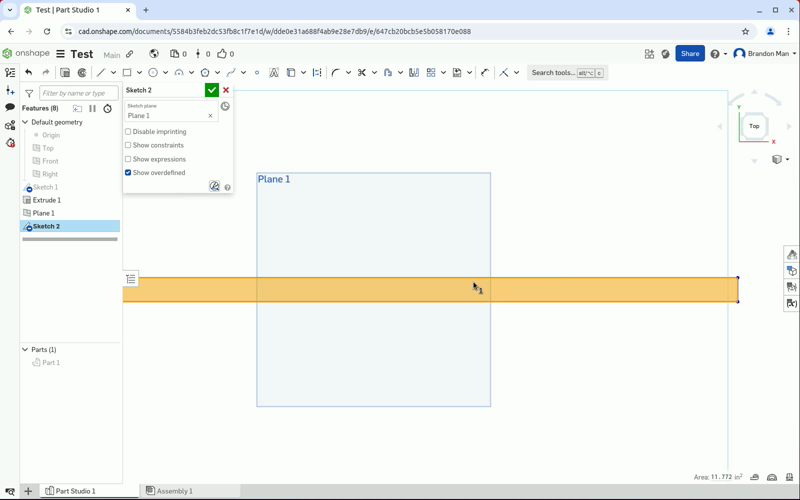
scroll(-6)
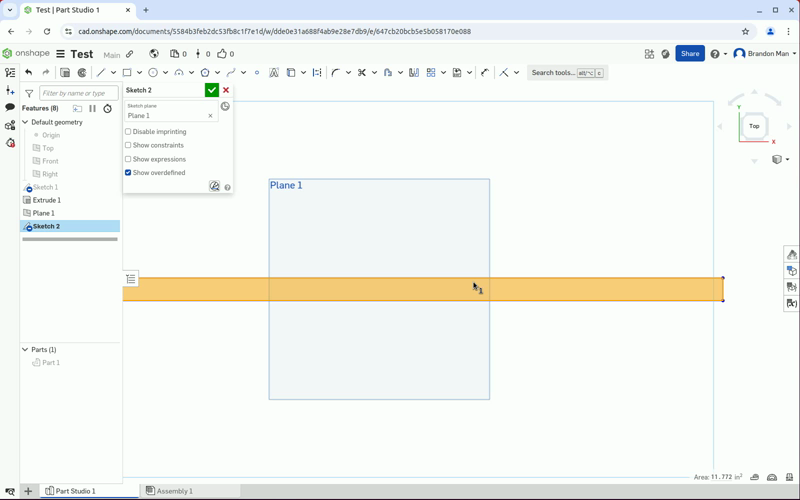
scroll(-6)
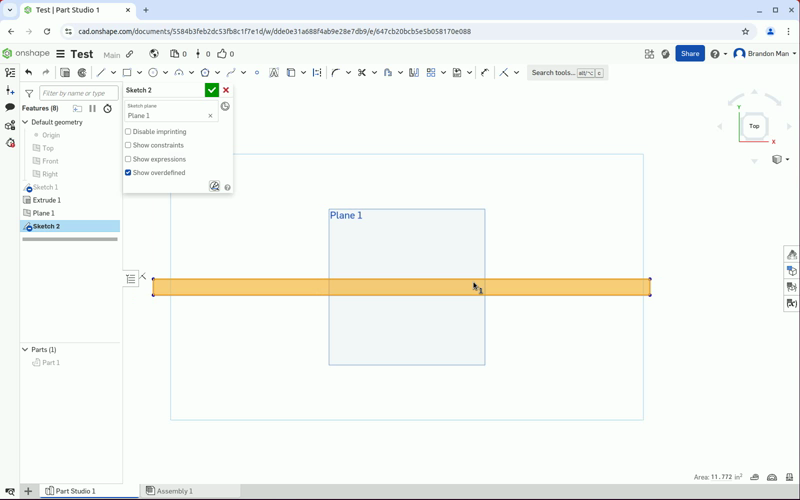
scroll(-6)
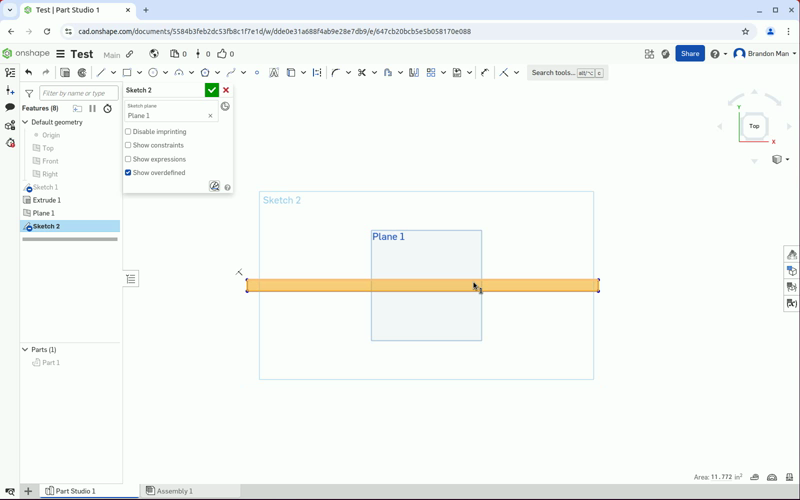
scroll(-6)
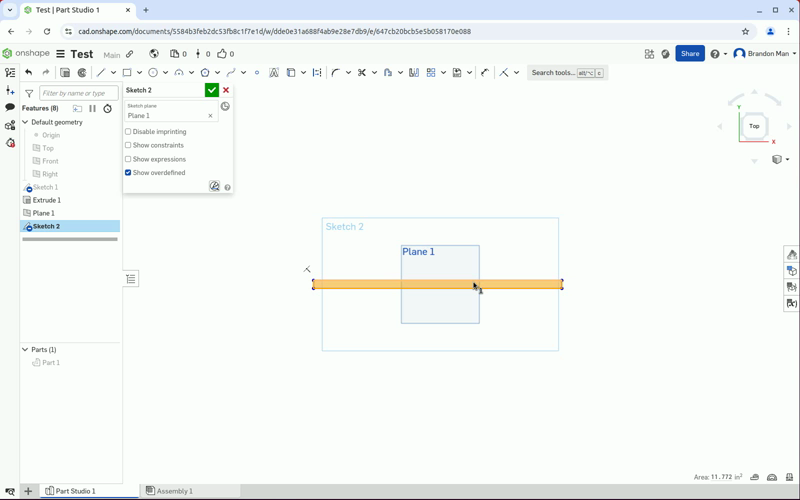
scroll(-6)
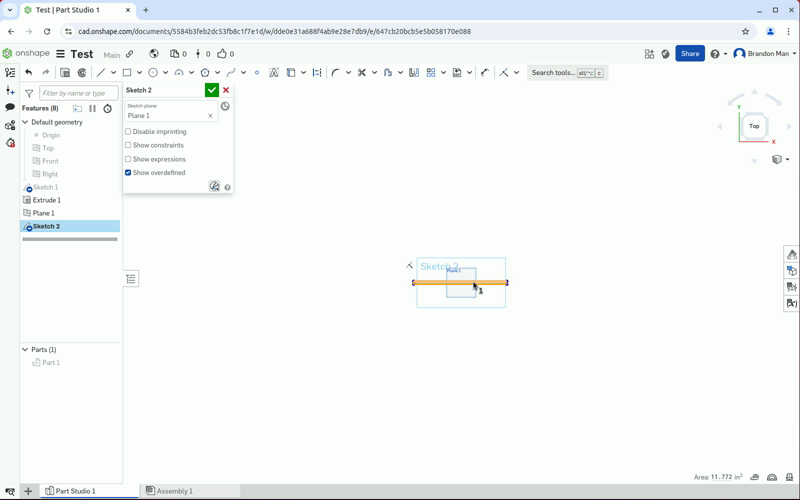
mouse_move(73, 352)
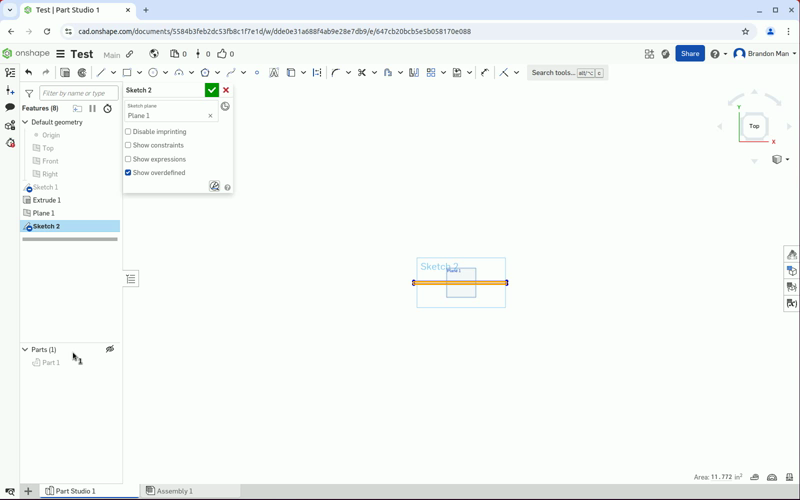
key(shift+y)
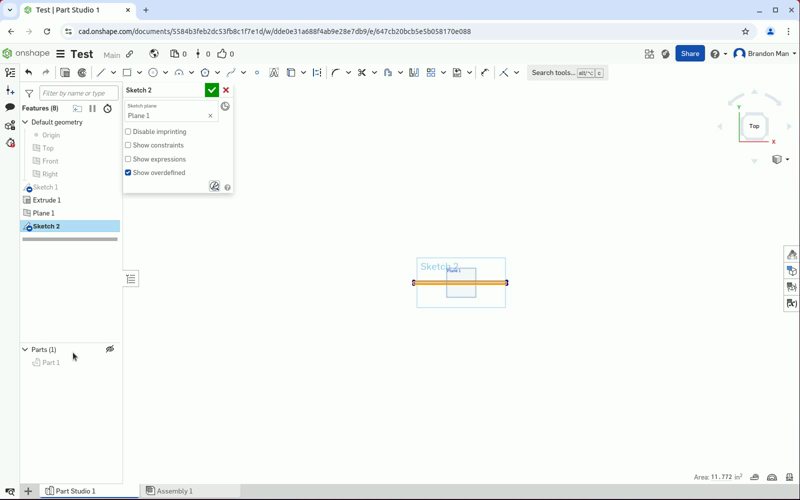
key(shift+e)
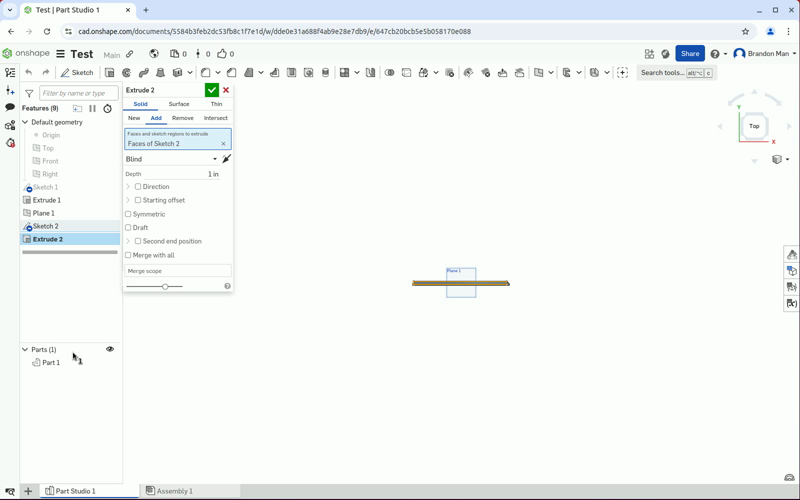
mouse_move(143, 106)
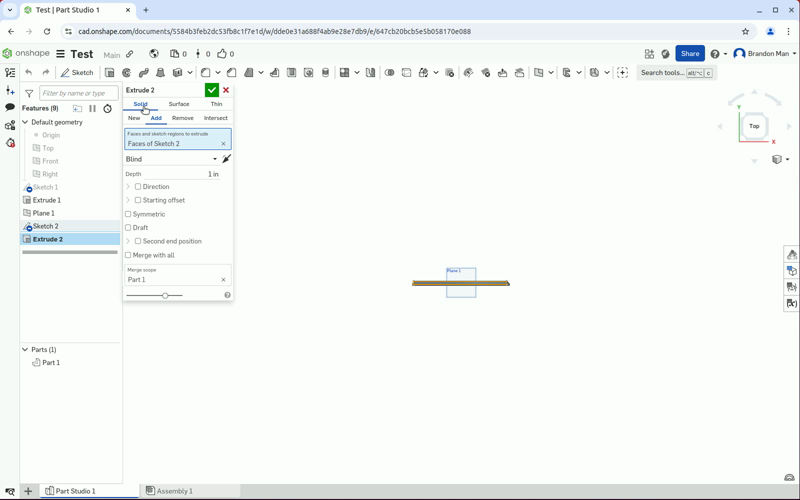
click(143, 106)
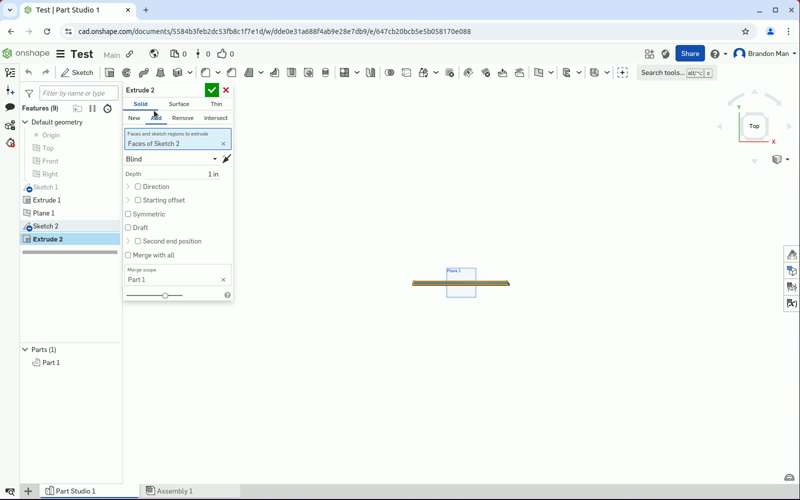
mouse_move(186, 120)
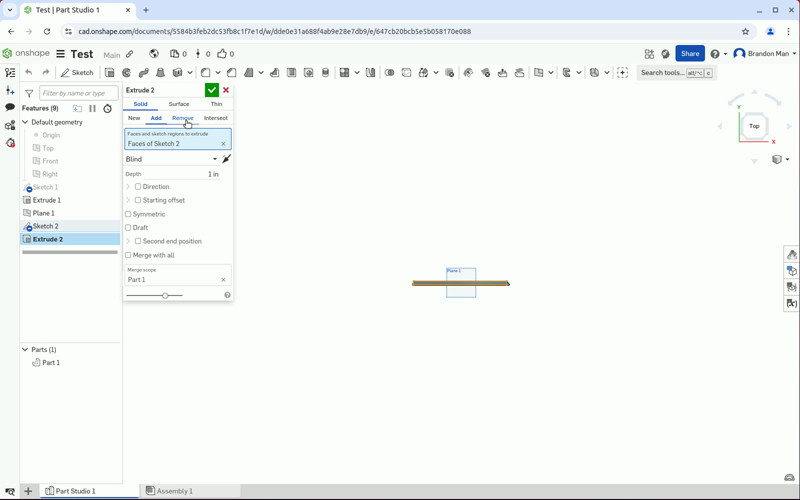
click(186, 120)
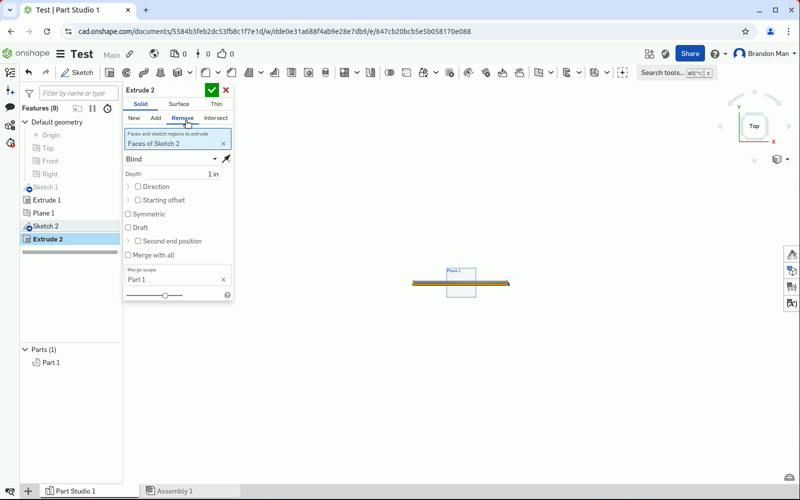
key(tab, 4)
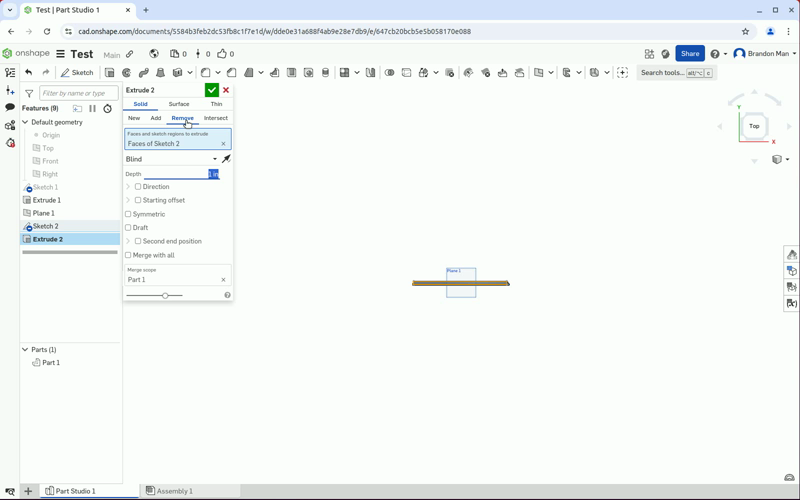
text(0.241)
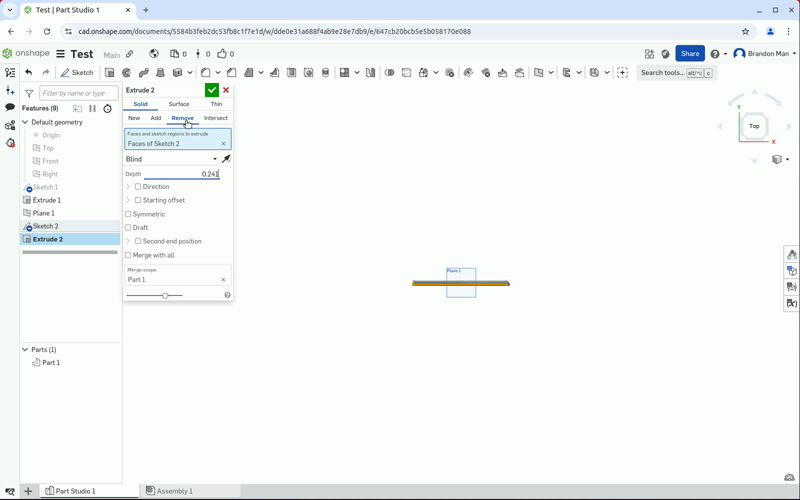
key(tab, 6)
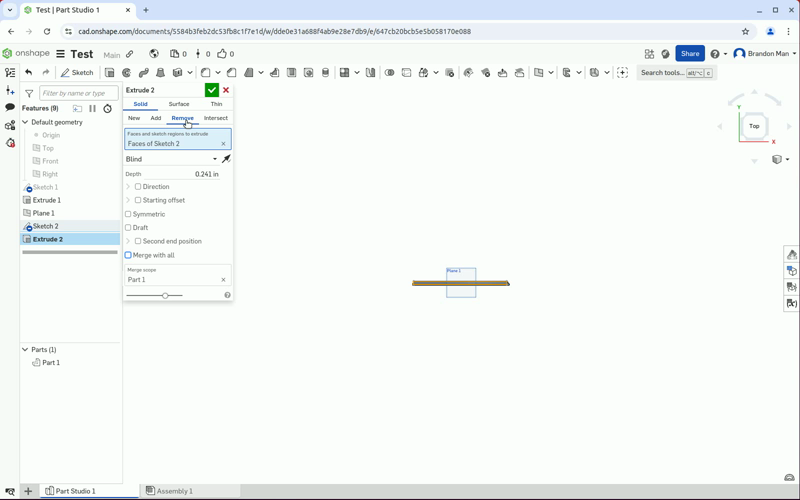
key(space)
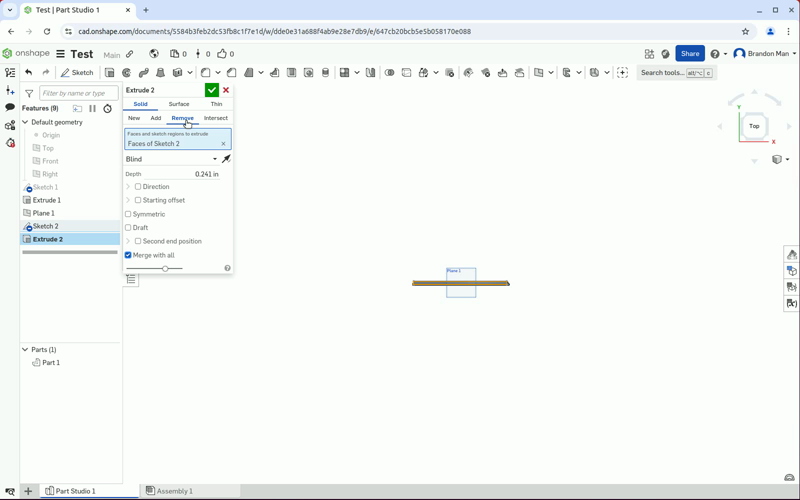
key(enter)
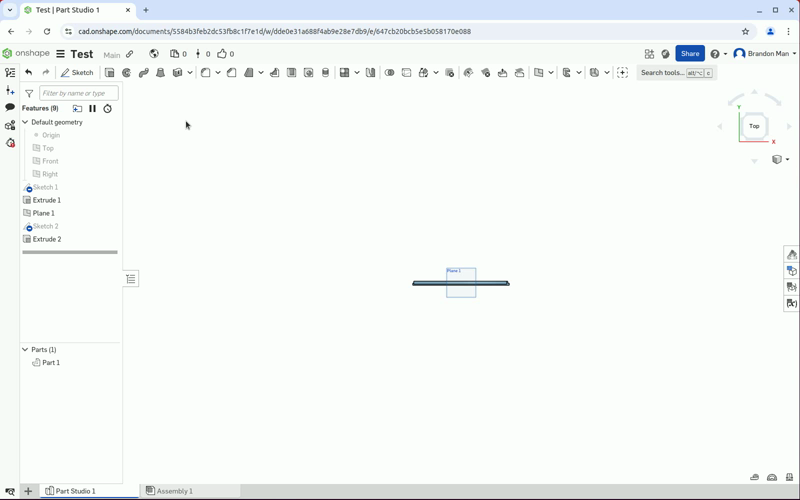
key(shift+h)
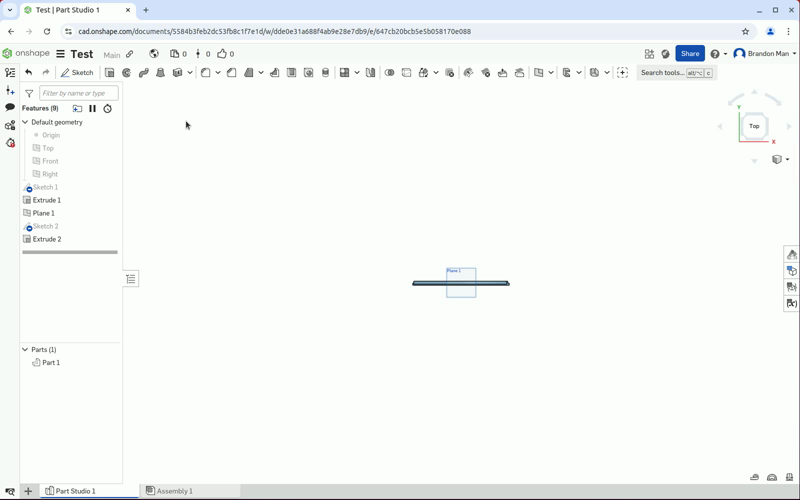
key(shift+h)
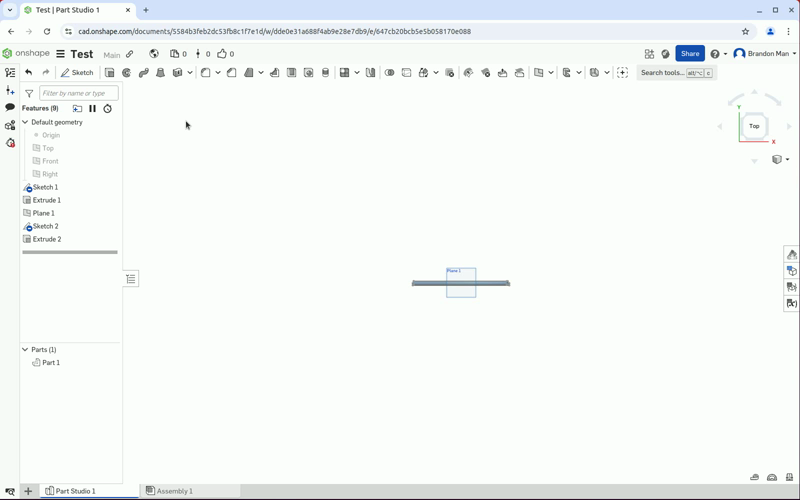
key(shift+7)
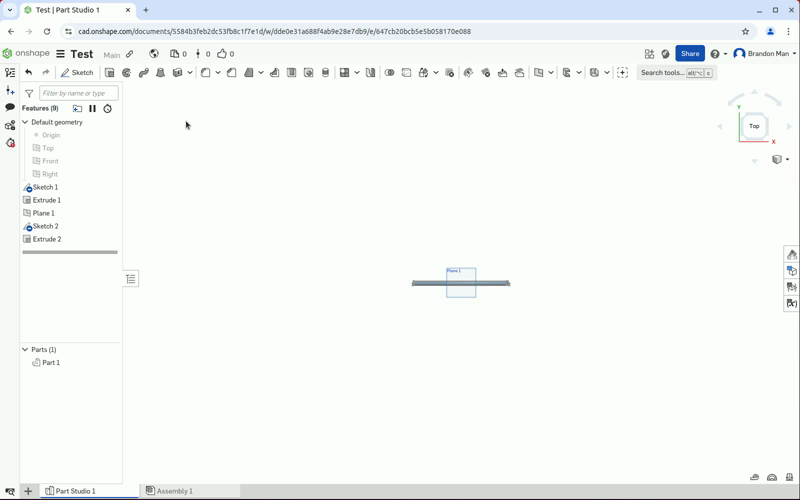
key(up, 3)
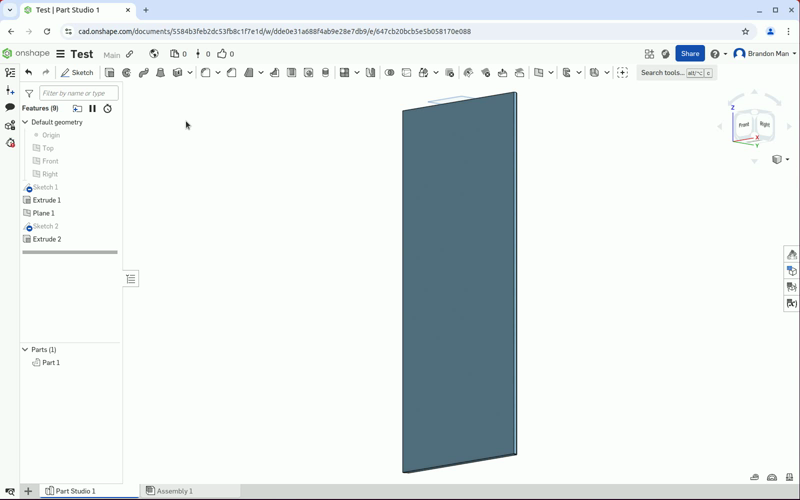
key(left, 3)
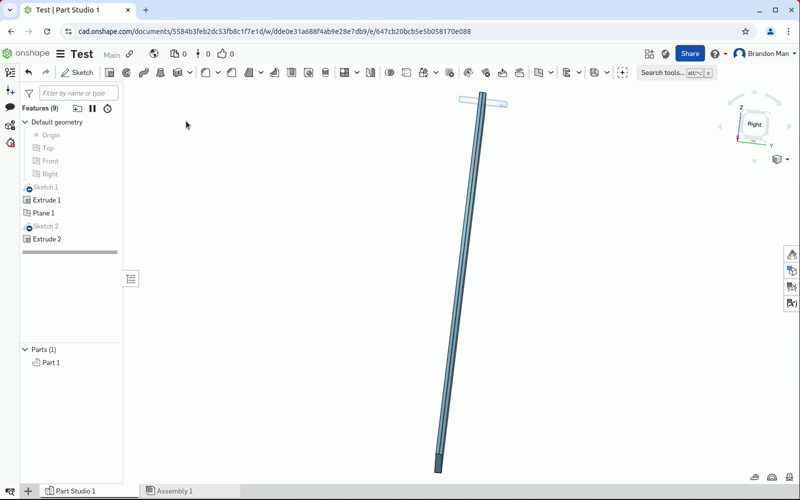
key(right, 3)
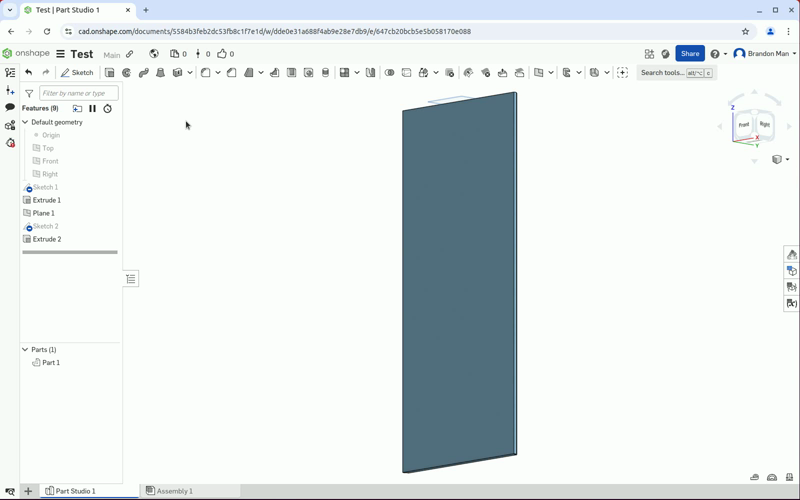
key(down, 3)
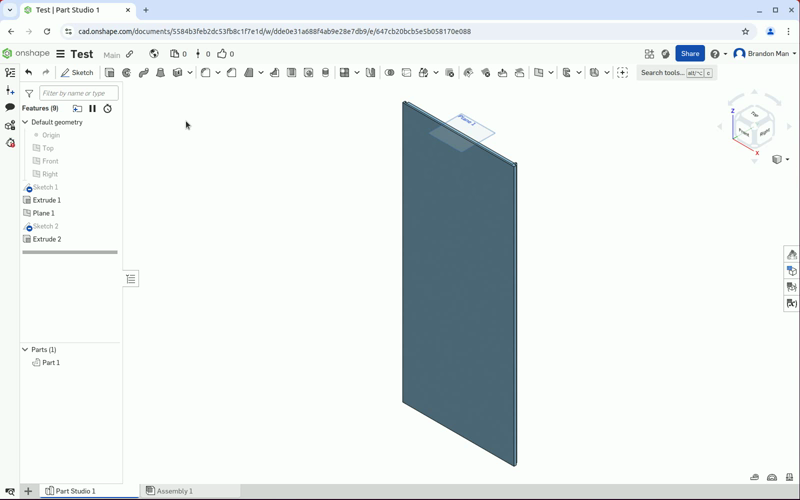
mouse_move(73, 189)
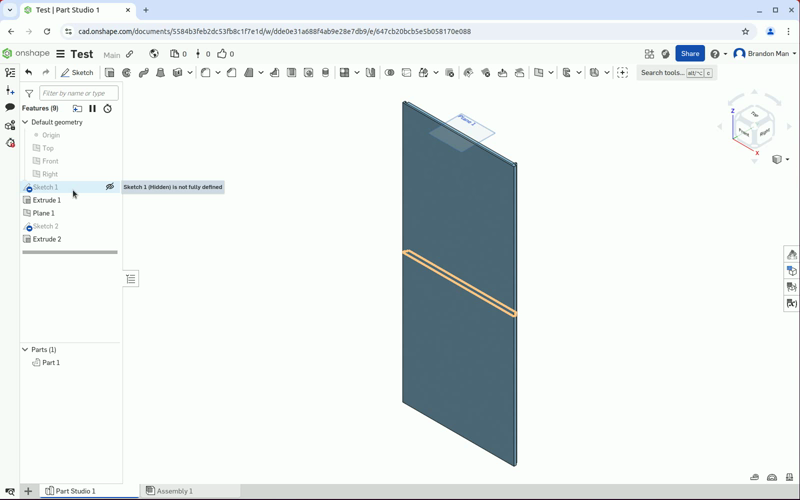
click(73, 189)